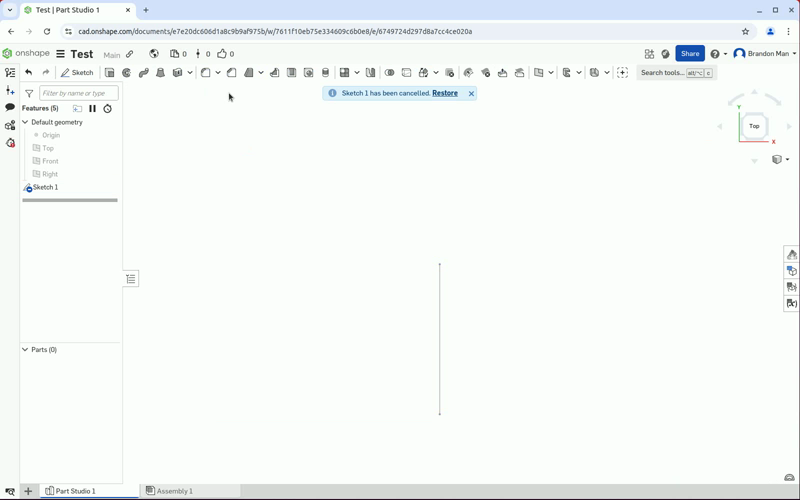
key(shift+h)
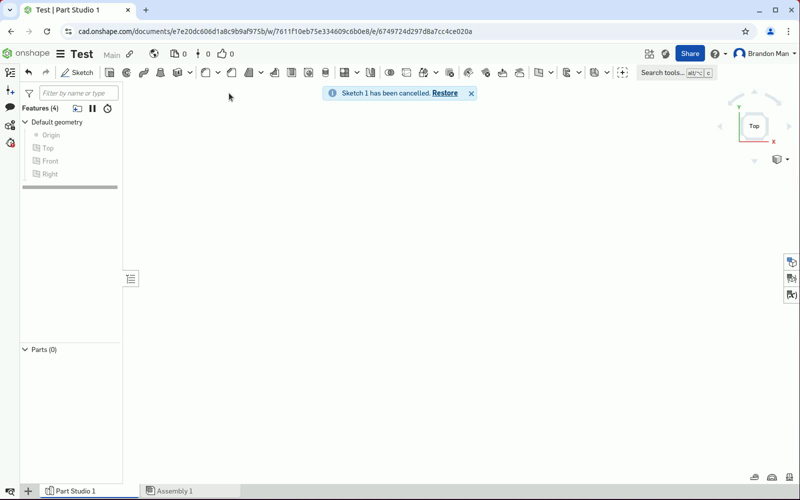
mouse_move(73, 352)
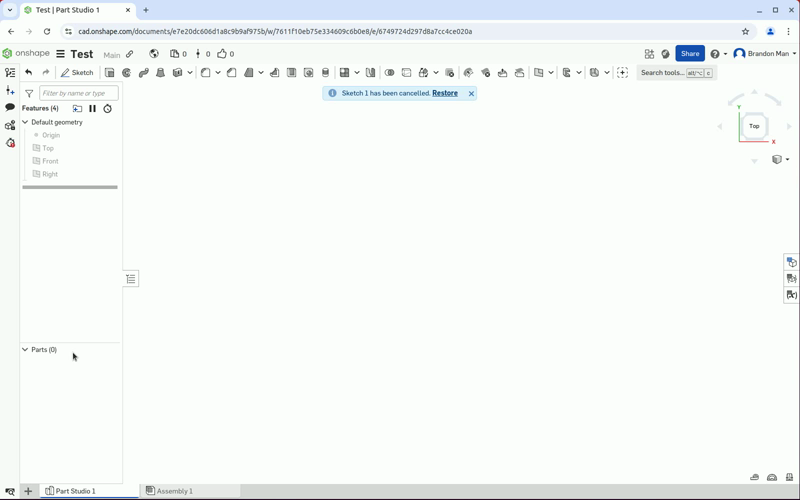
key(y)
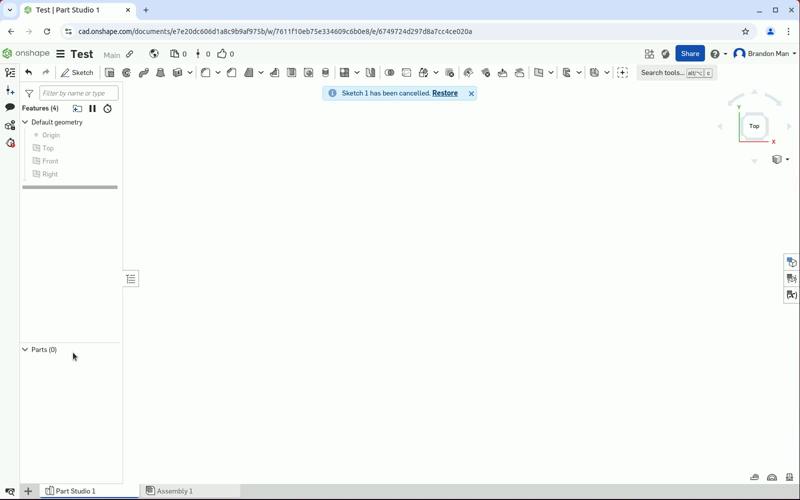
key(shift+p)
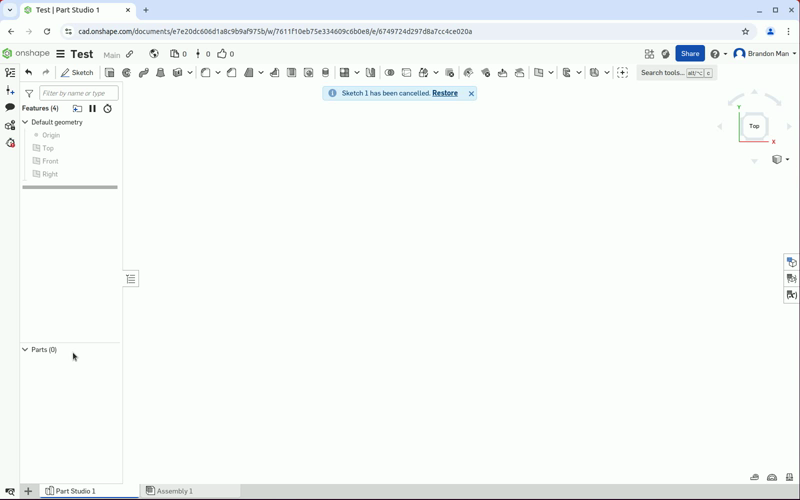
key(space)
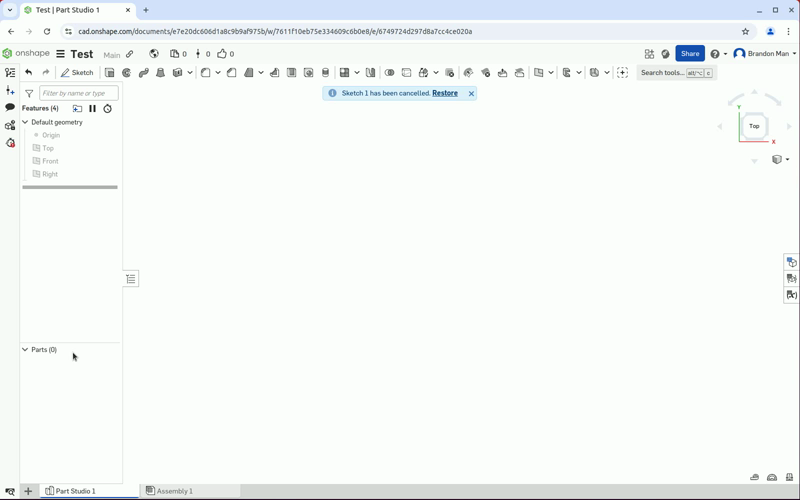
key_down(shift)
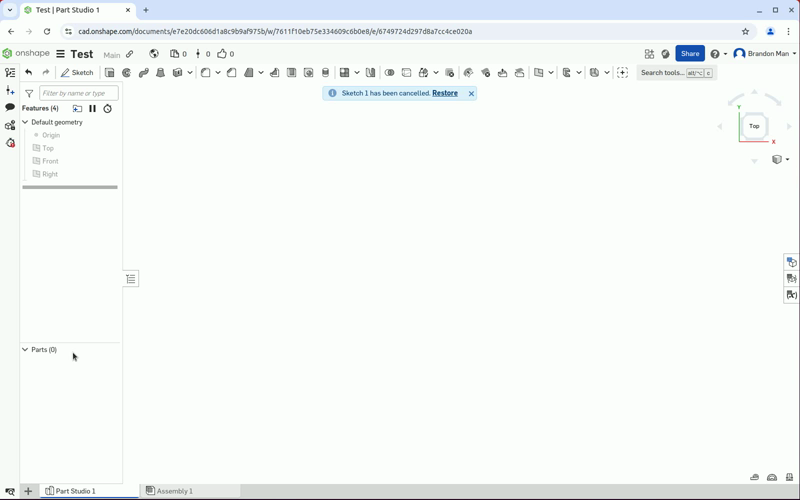
key(up)
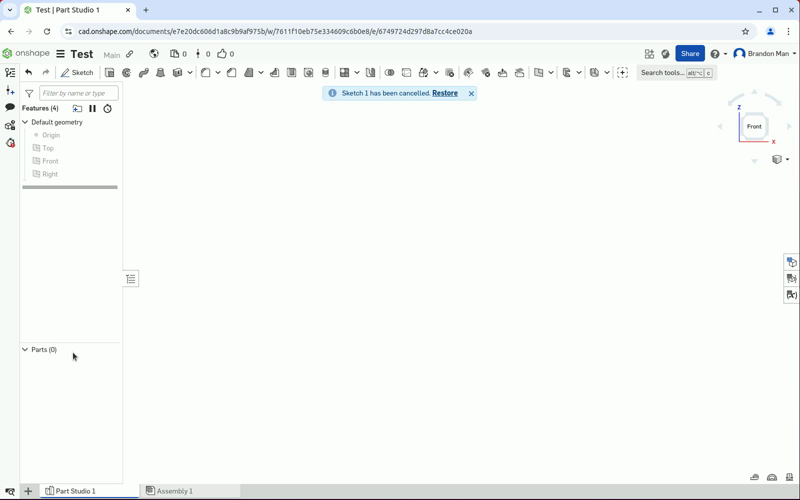
key_up(shift)
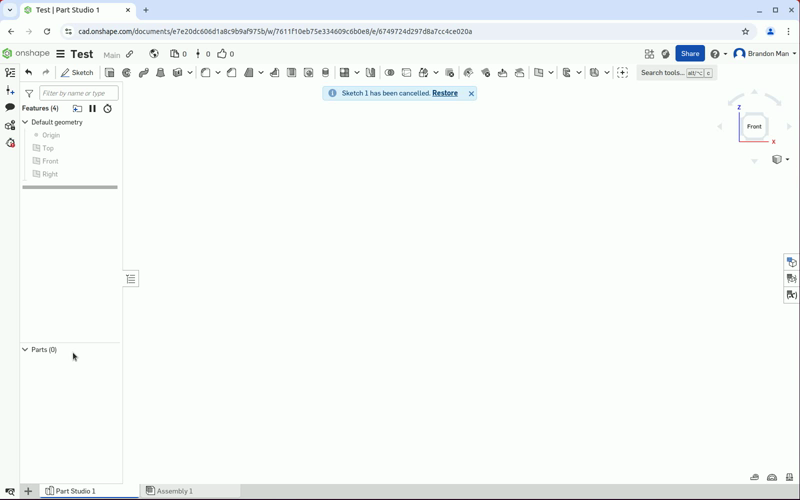
mouse_move(73, 352)
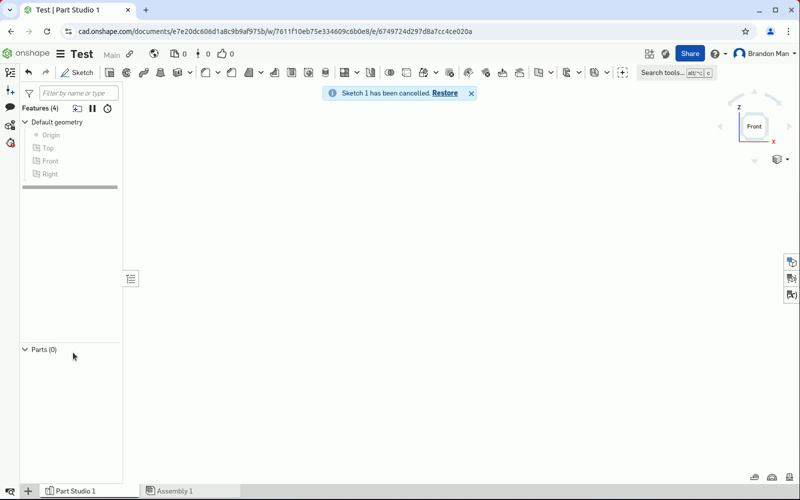
key(shift+y)
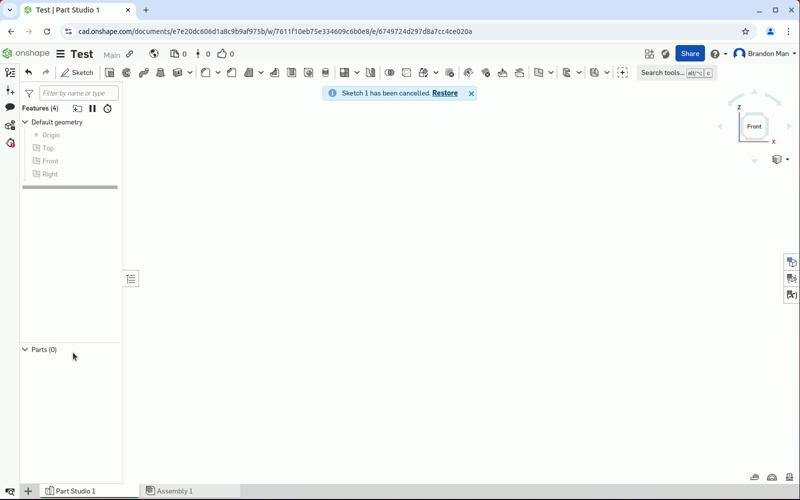
key(shift+s)
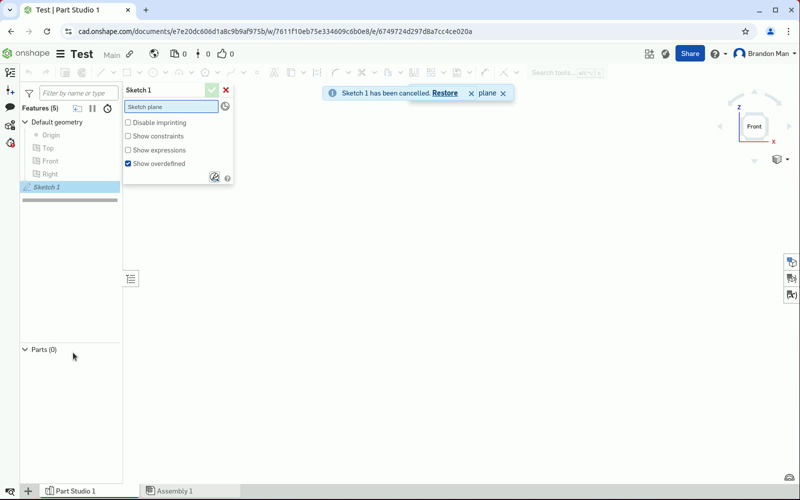
mouse_move(73, 163)
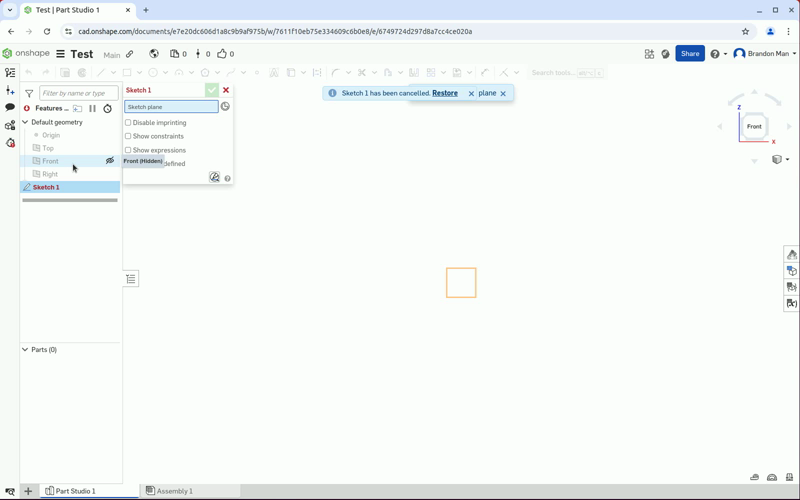
click(73, 163)
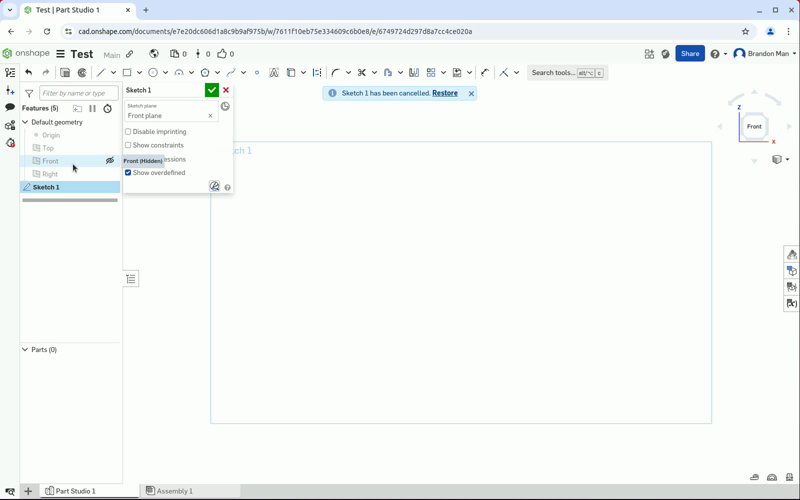
mouse_move(73, 352)
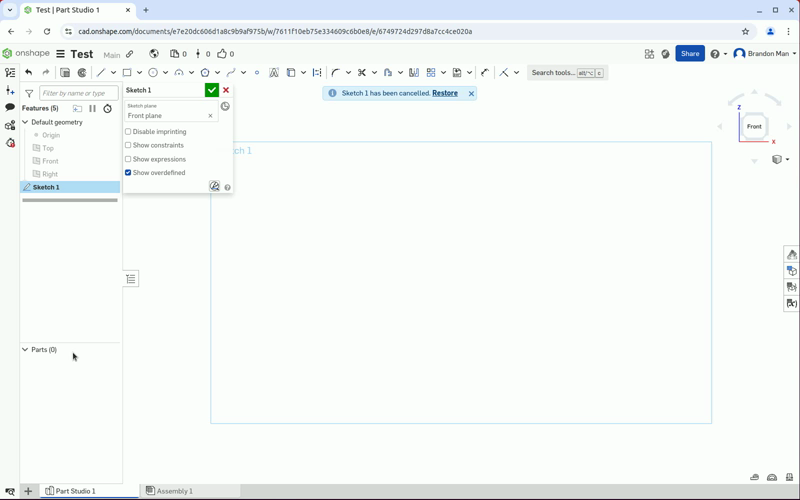
key(y)
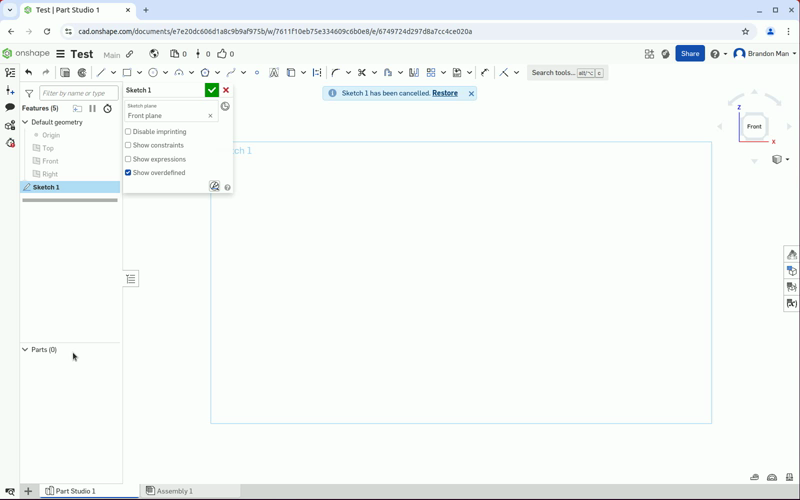
key(l)
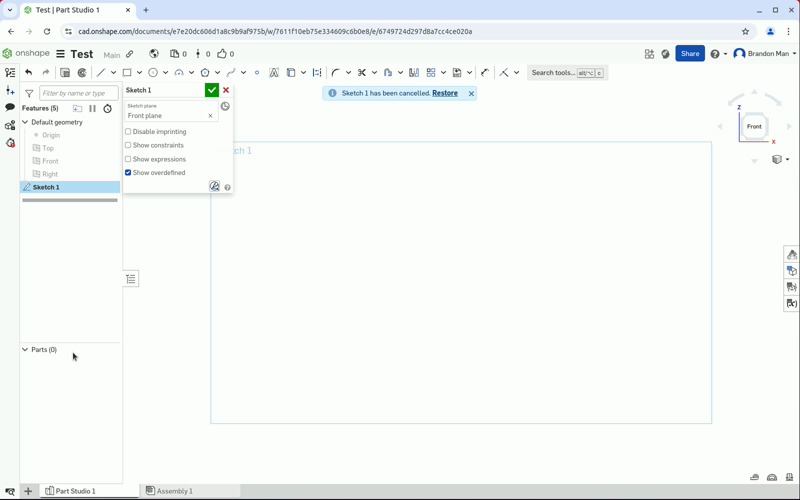
key_down(shift)
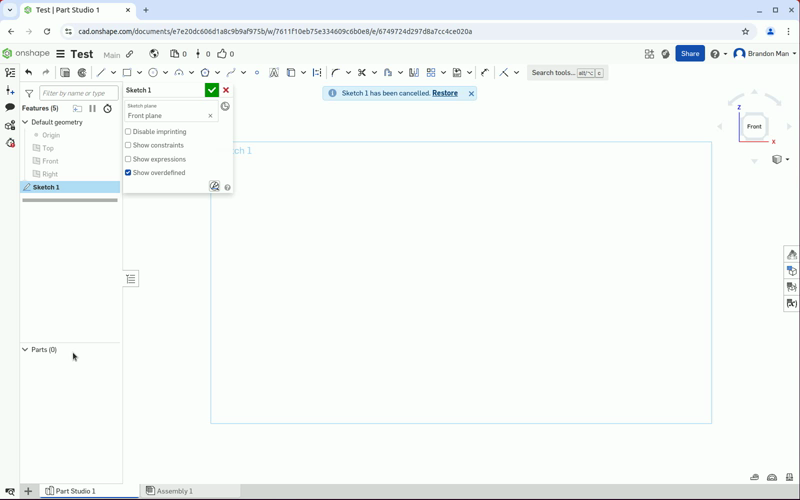
mouse_move(427, 290)
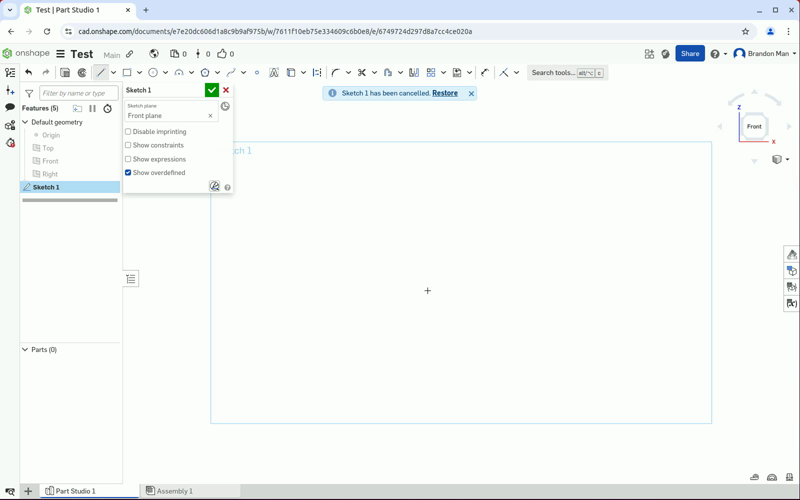
click(427, 290)
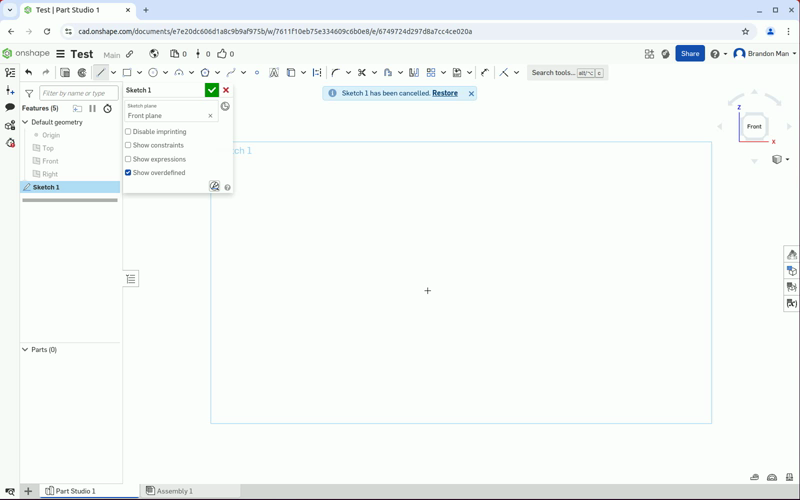
key_up(shift)
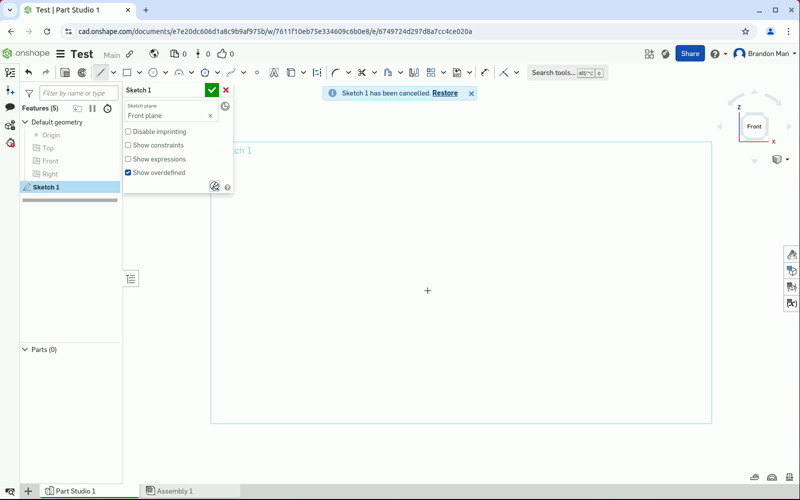
key_down(shift)
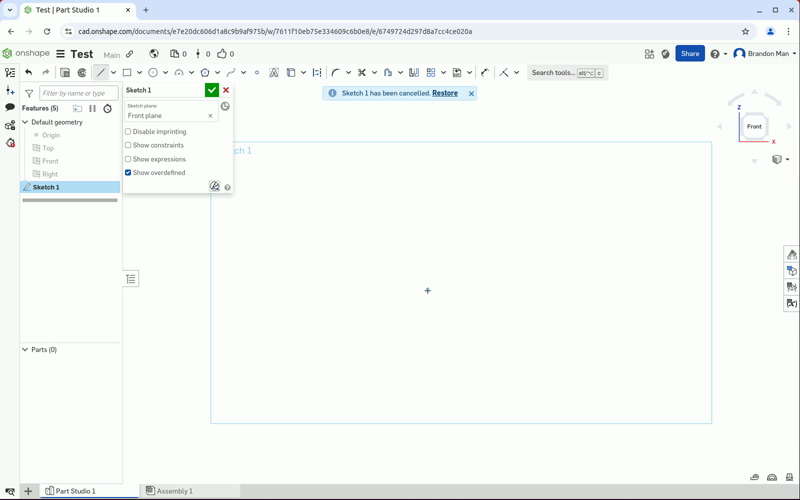
mouse_move(457, 290)
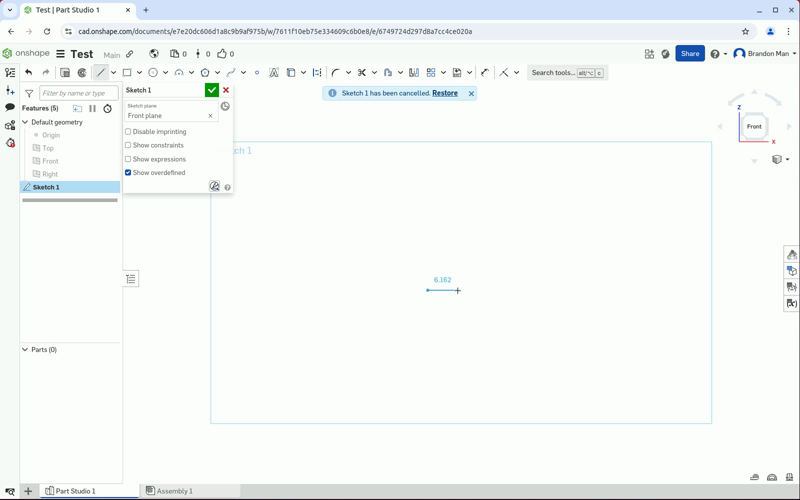
mouse_move(429, 331)
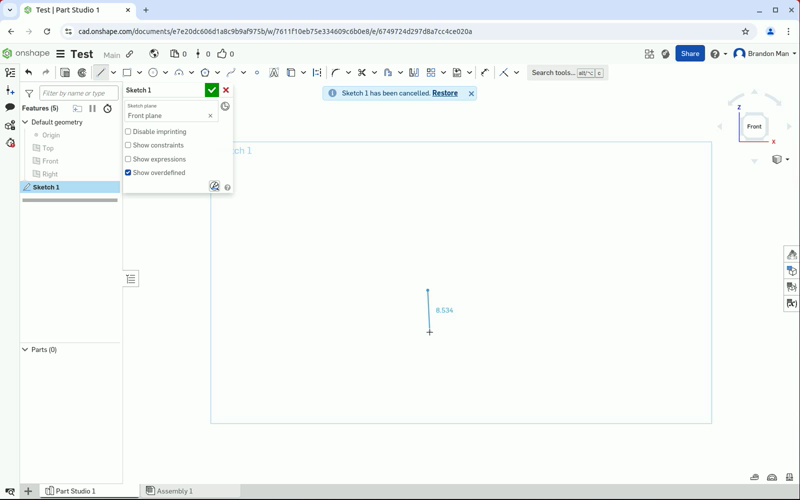
click(429, 331)
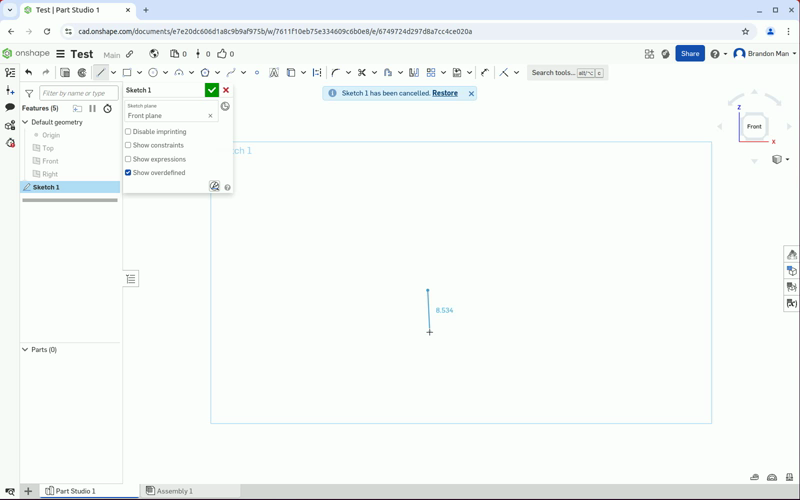
key_up(shift)
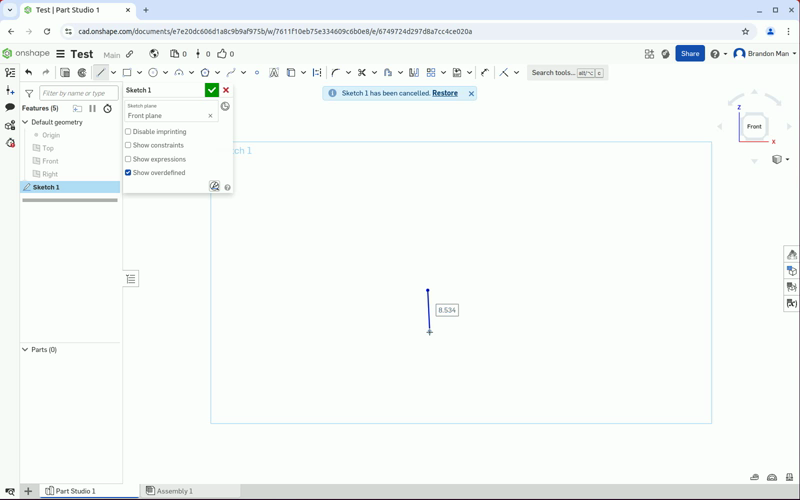
key_down(shift)
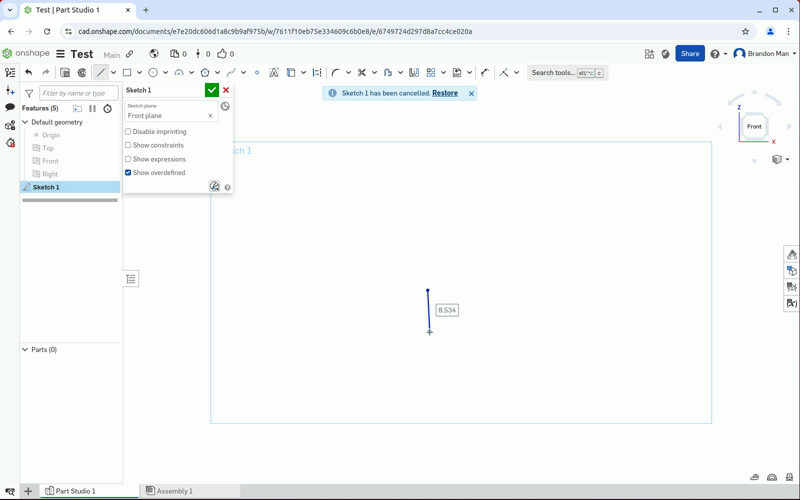
mouse_move(459, 331)
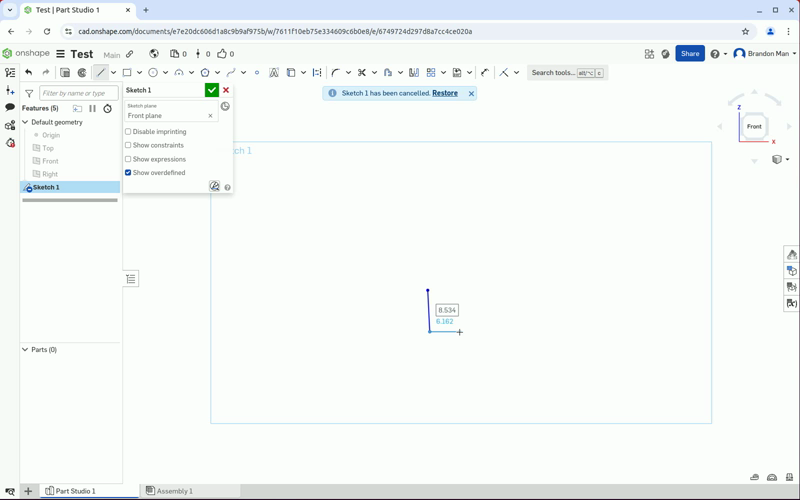
mouse_move(450, 331)
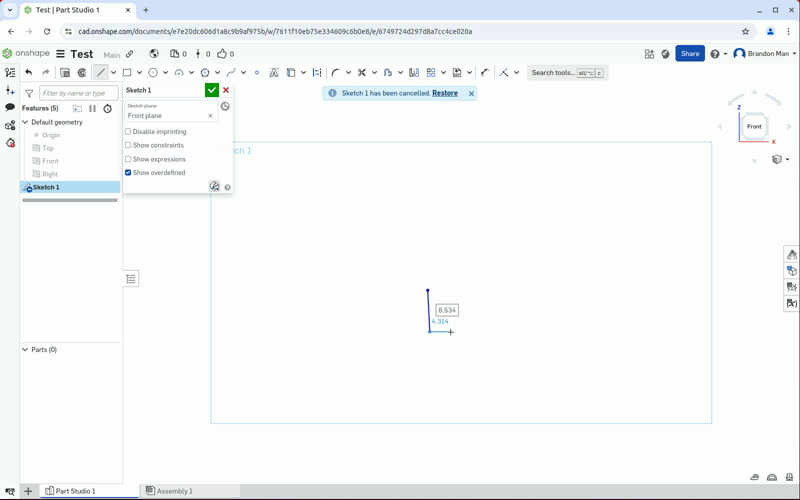
click(450, 331)
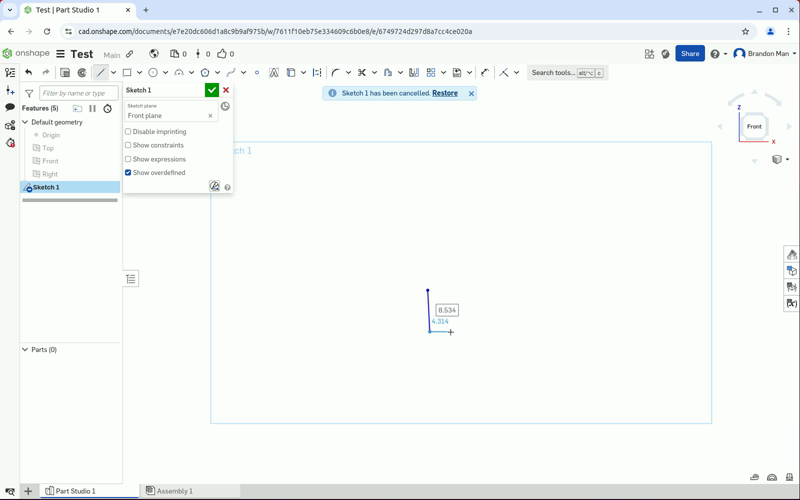
key_up(shift)
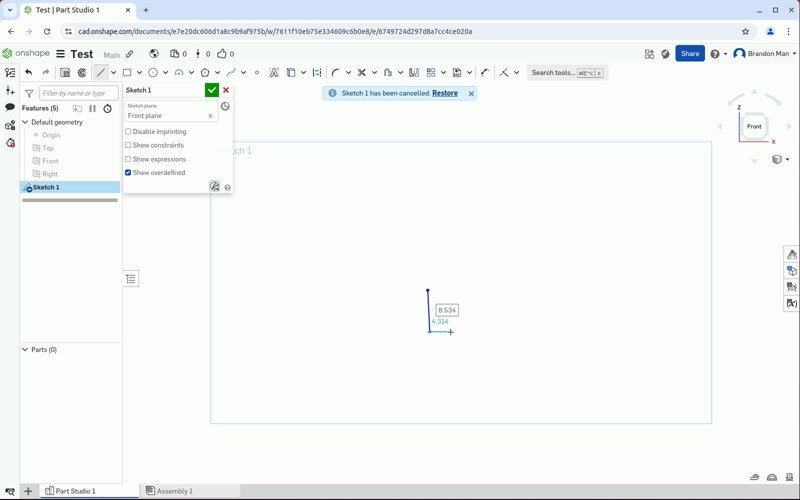
key_down(shift)
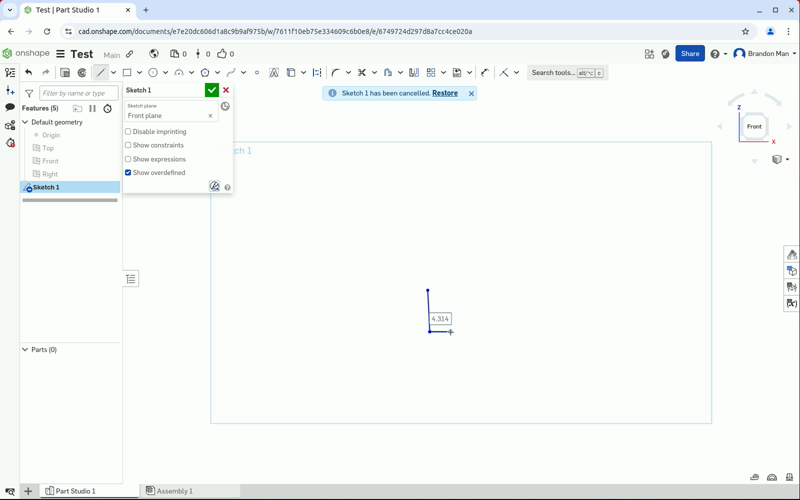
mouse_move(480, 331)
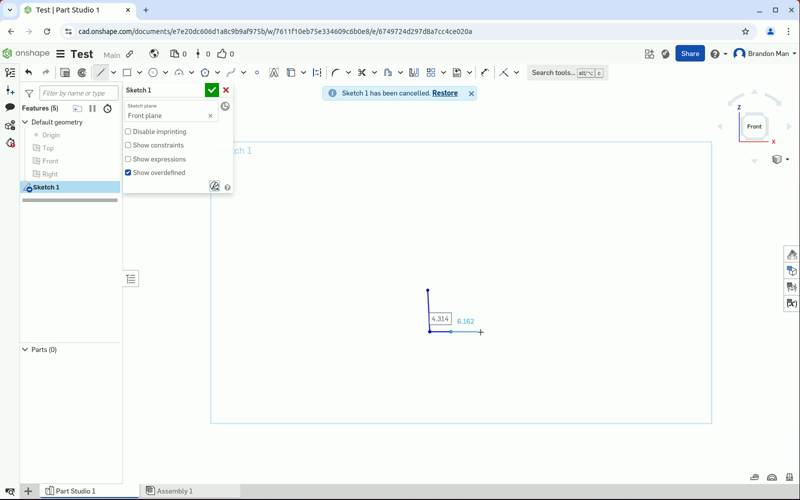
mouse_move(459, 292)
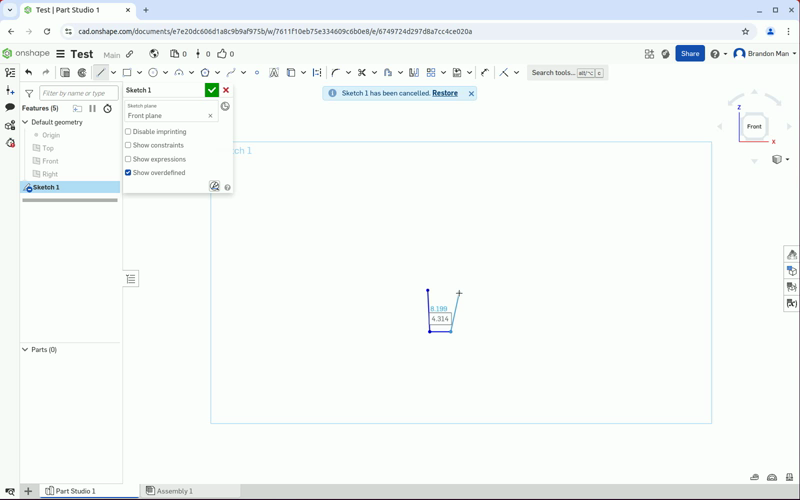
click(459, 292)
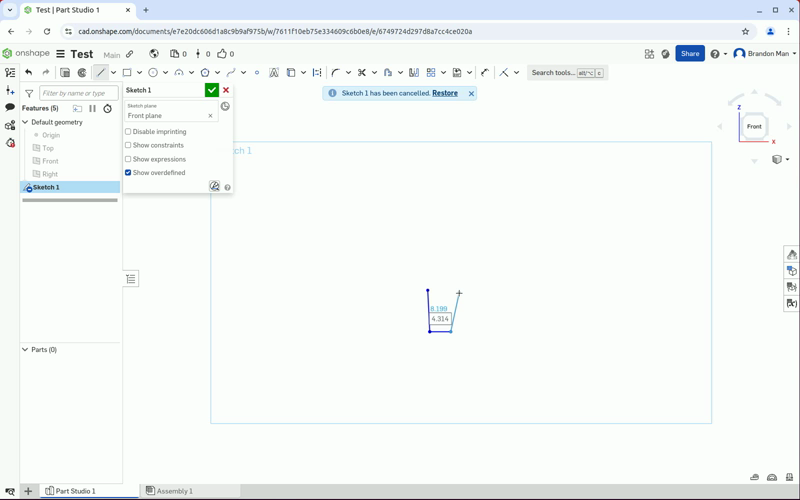
key_up(shift)
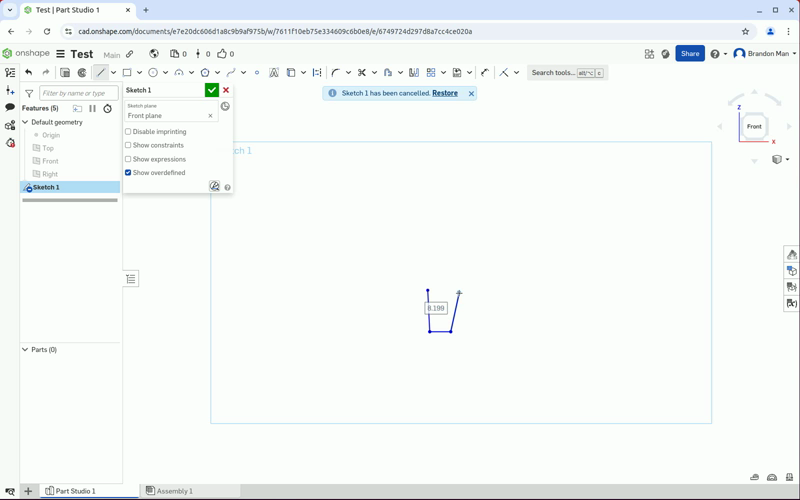
key(esc)
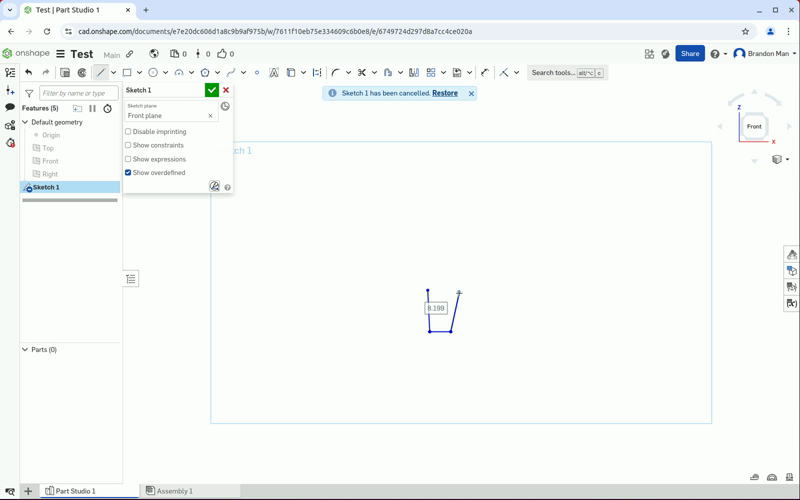
key(a)
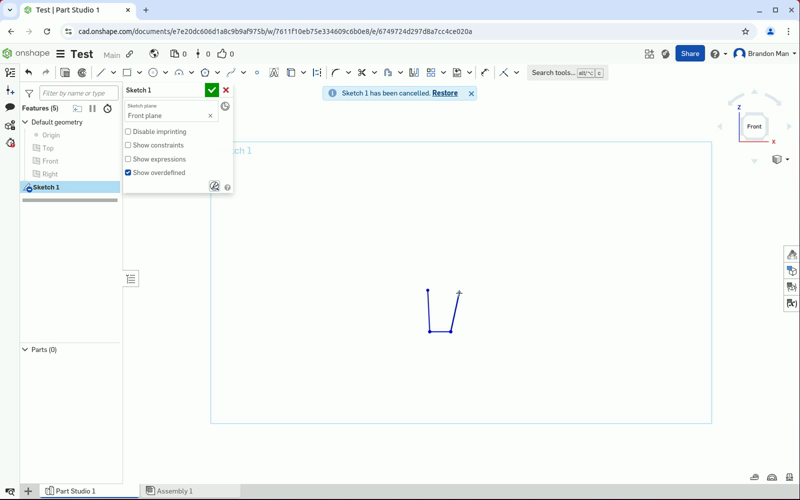
mouse_move(459, 292)
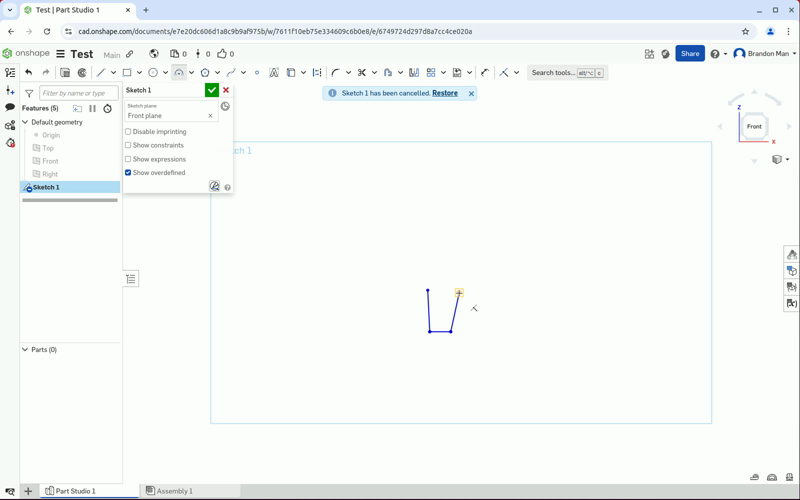
click(459, 292)
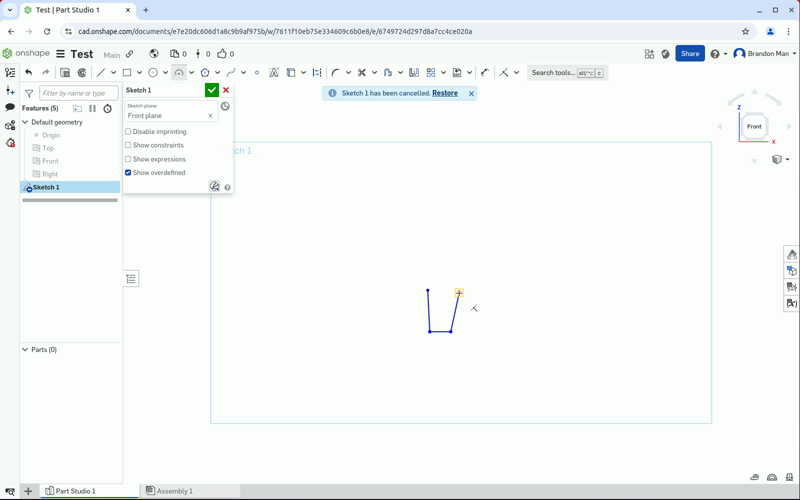
mouse_move(427, 290)
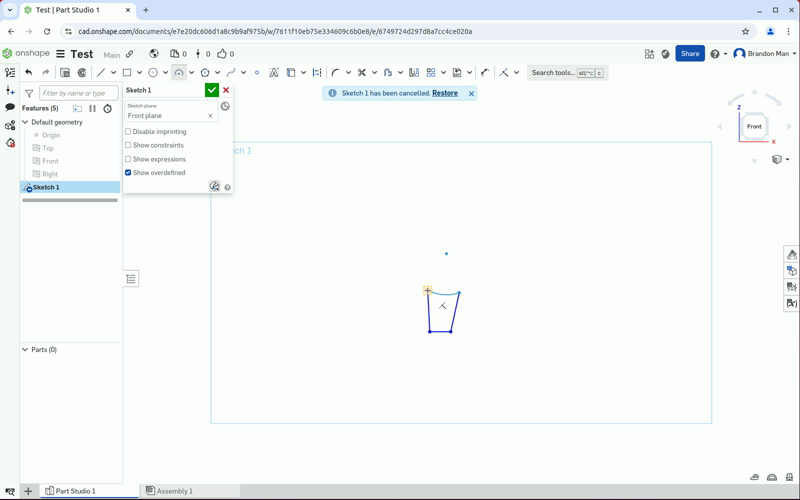
click(427, 290)
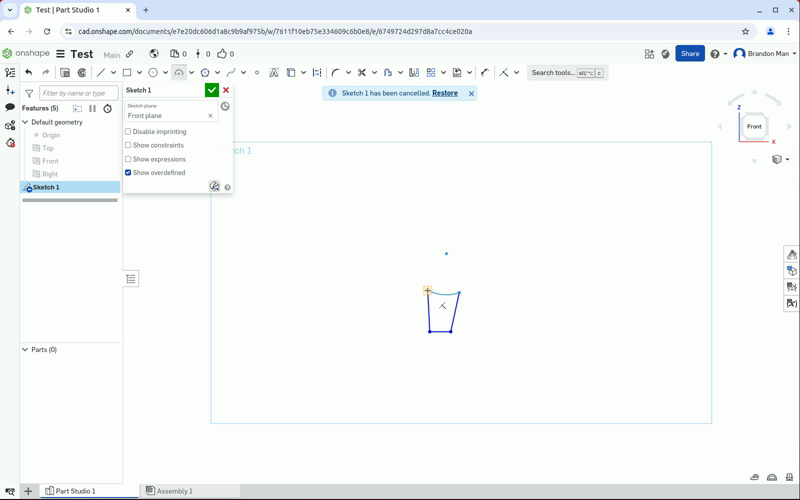
key_down(shift)
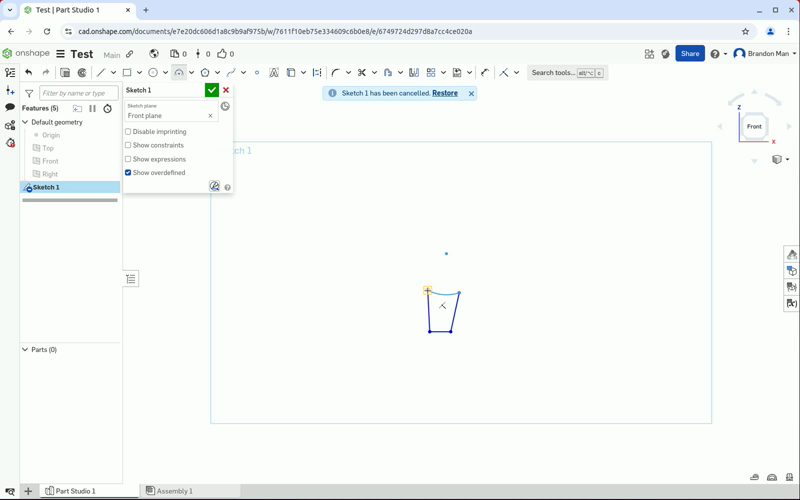
mouse_move(442, 305)
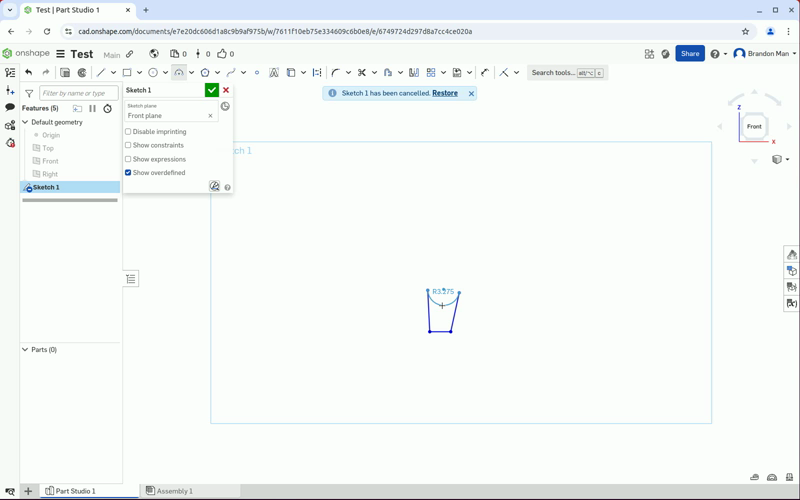
click(442, 305)
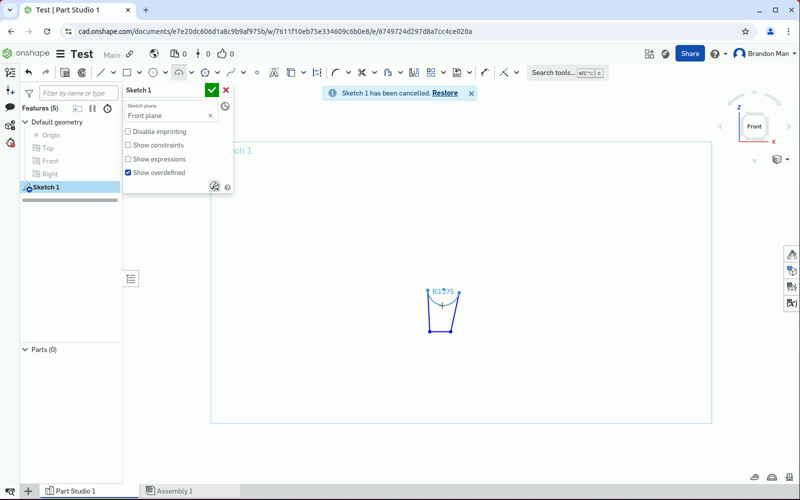
key_up(shift)
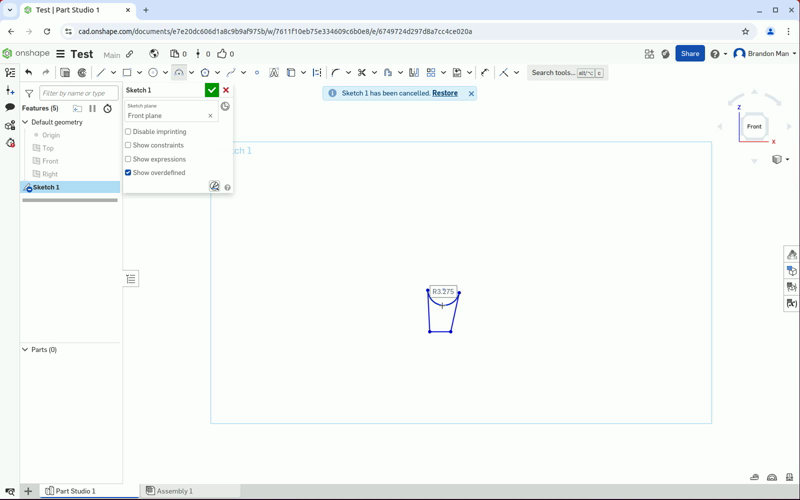
key(esc)
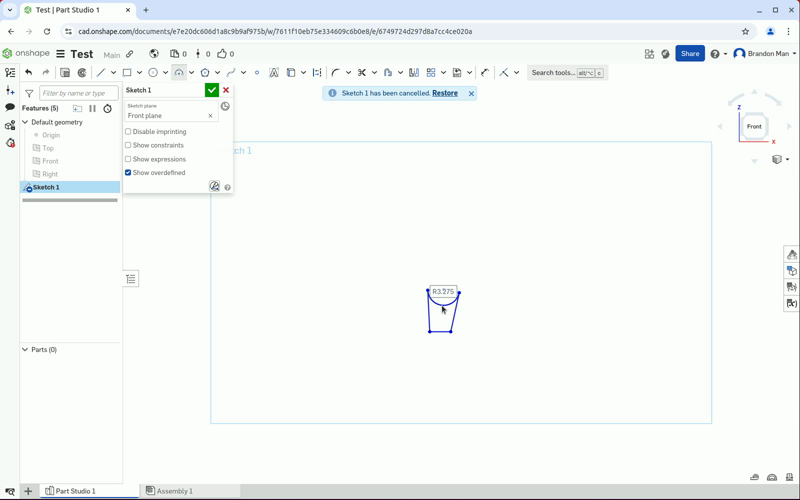
mouse_move(443, 323)
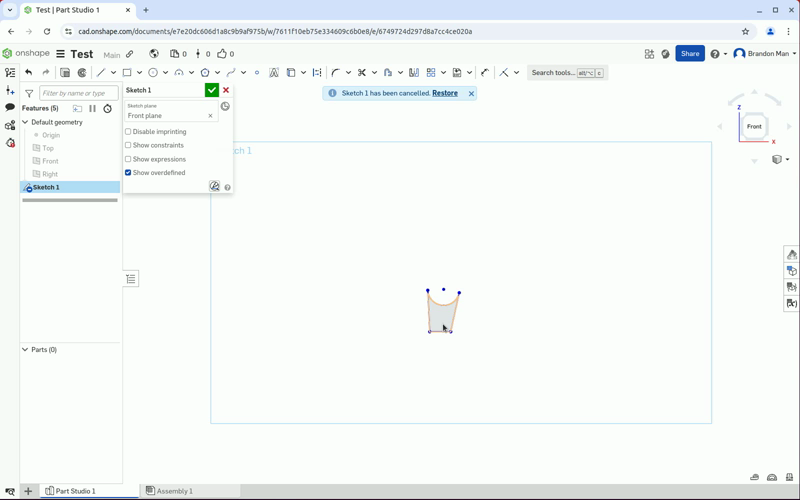
scroll(6)
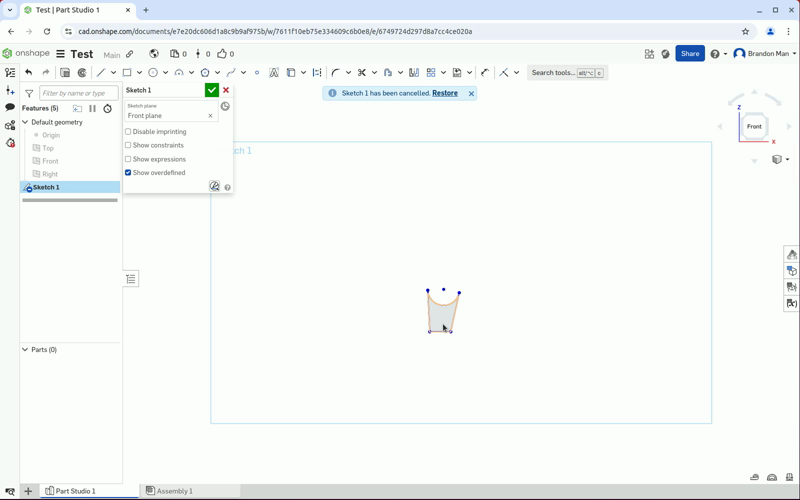
scroll(6)
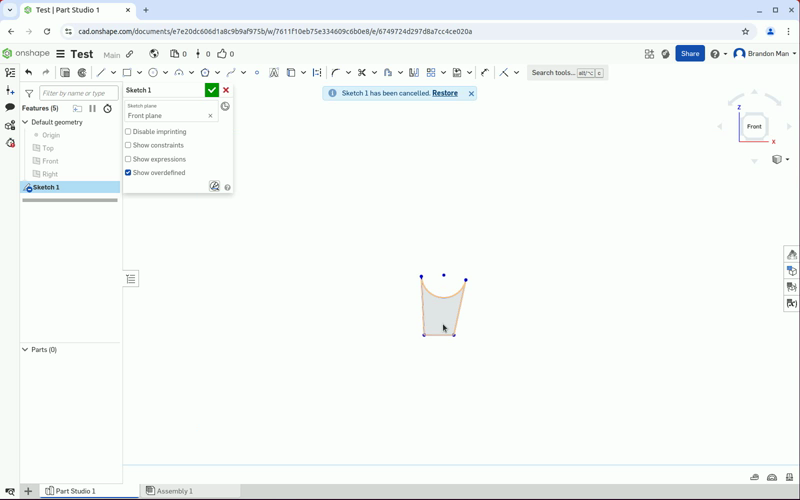
scroll(6)
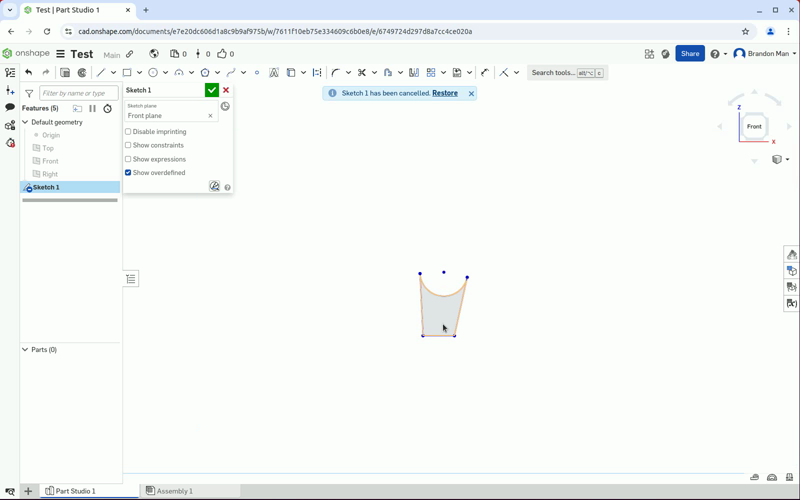
scroll(6)
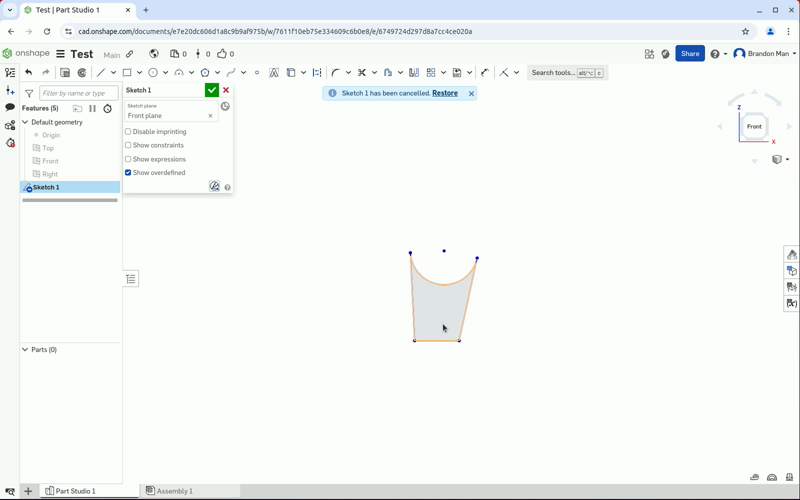
scroll(6)
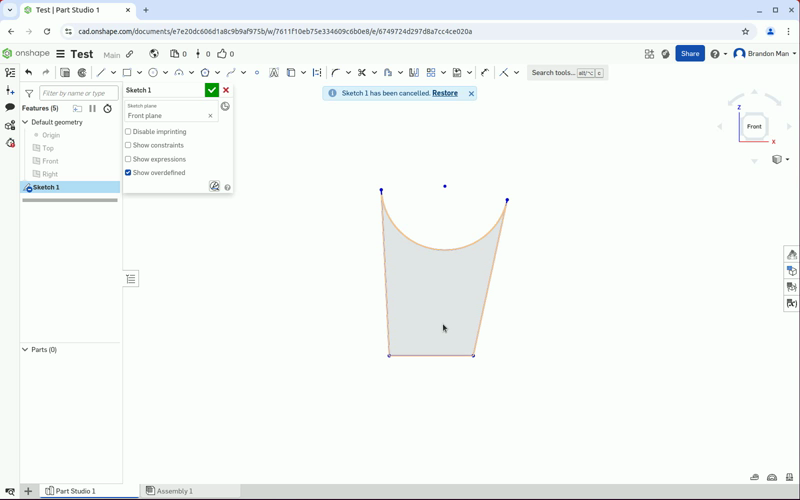
scroll(6)
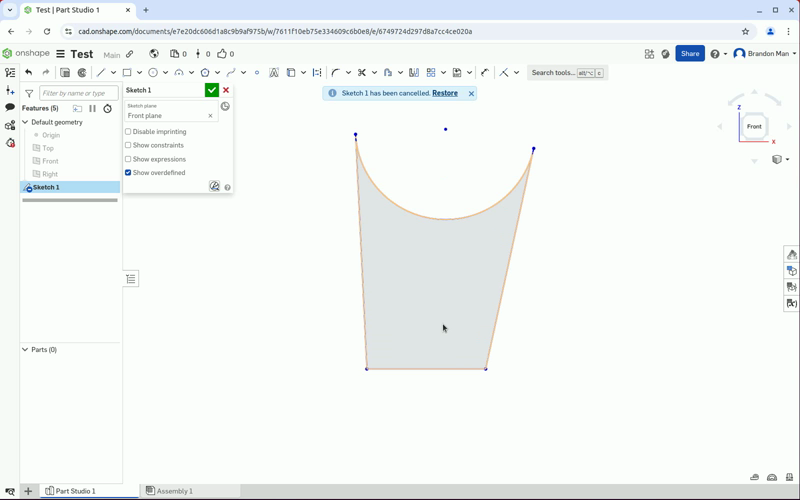
scroll(6)
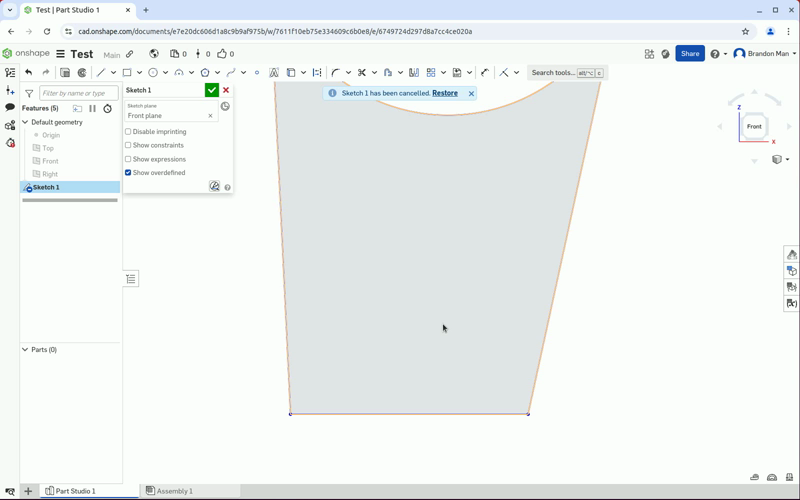
click(443, 323)
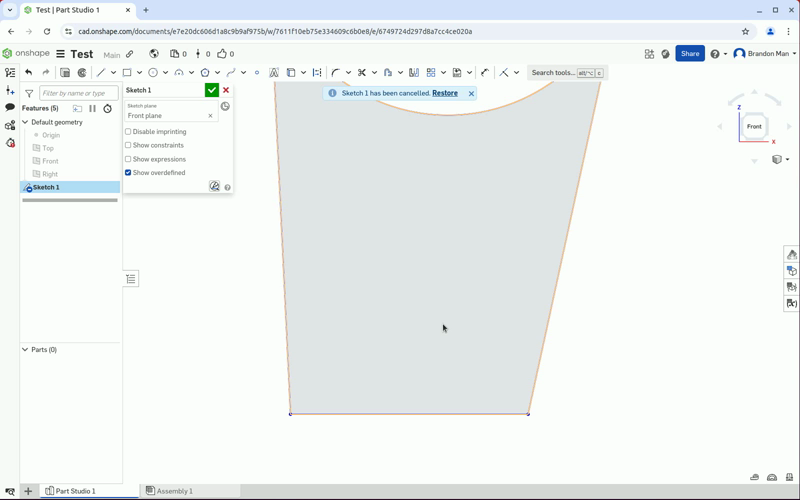
scroll(-6)
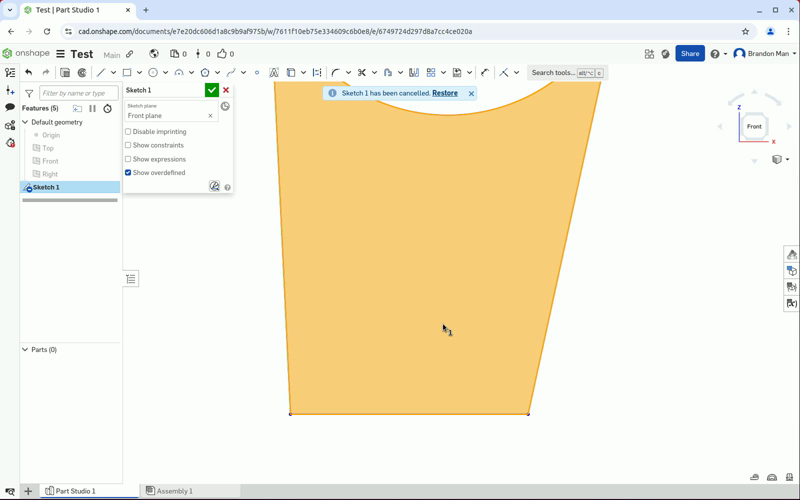
scroll(-6)
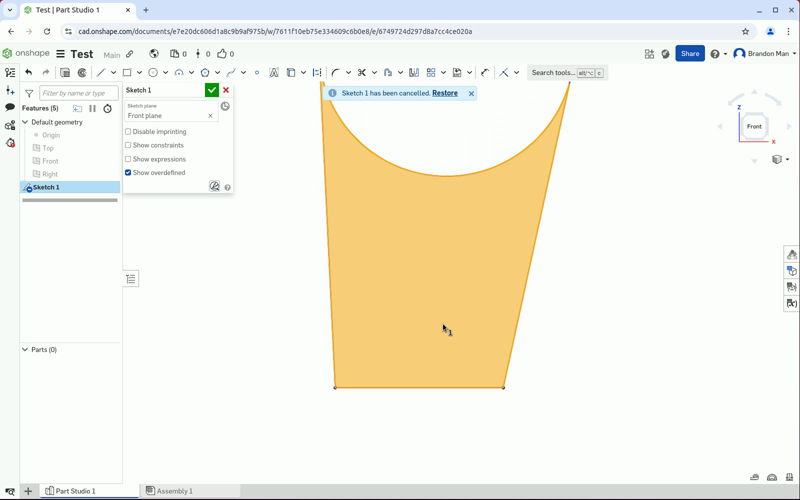
scroll(-6)
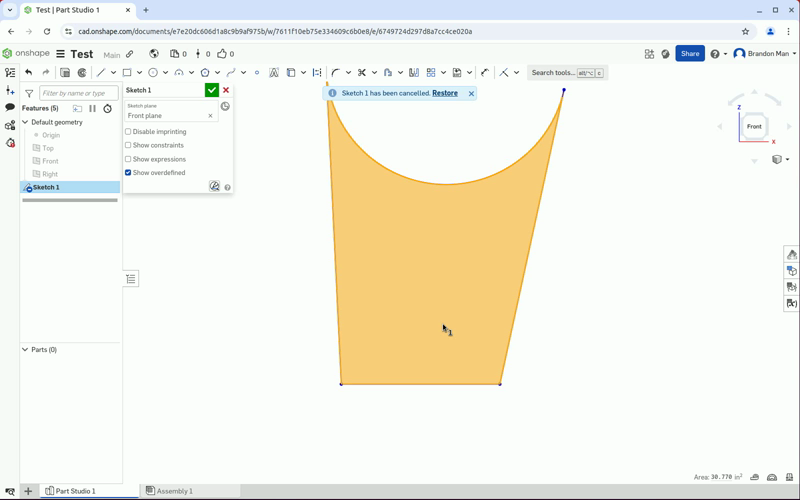
scroll(-6)
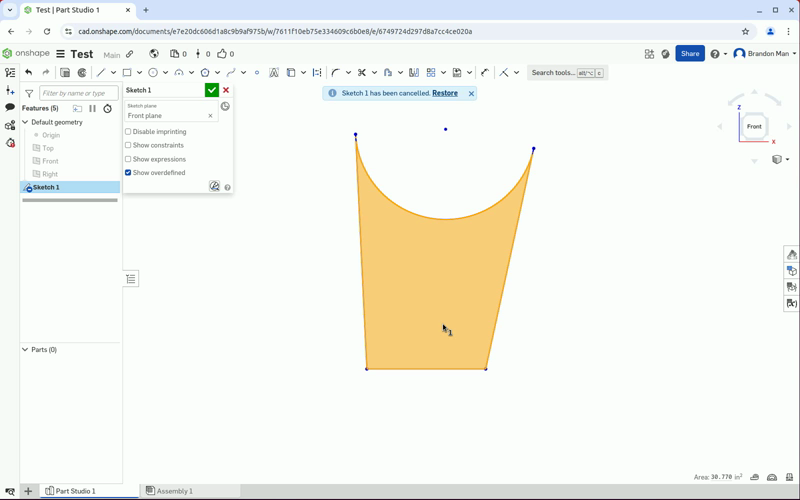
scroll(-6)
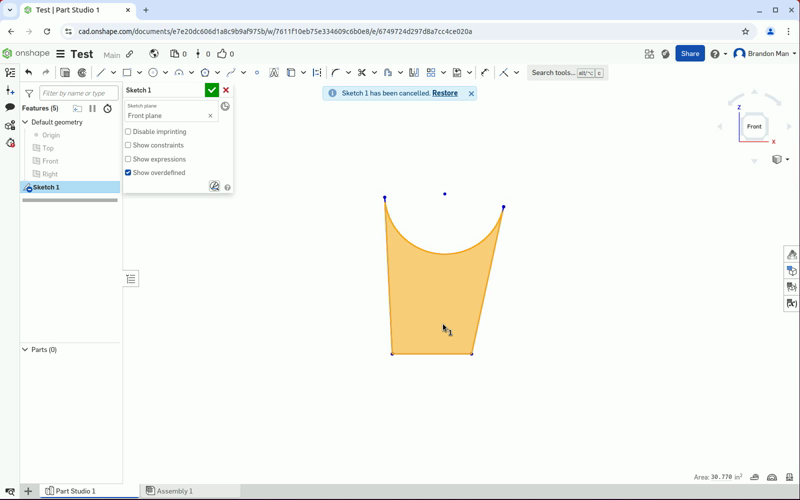
scroll(-6)
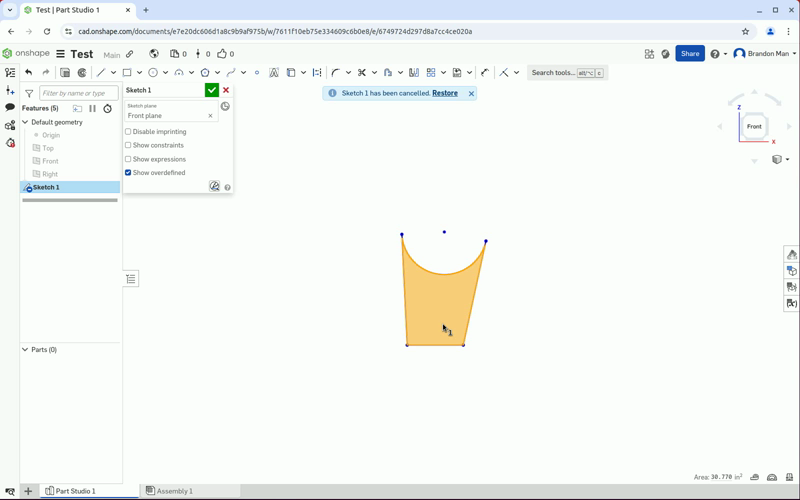
scroll(-6)
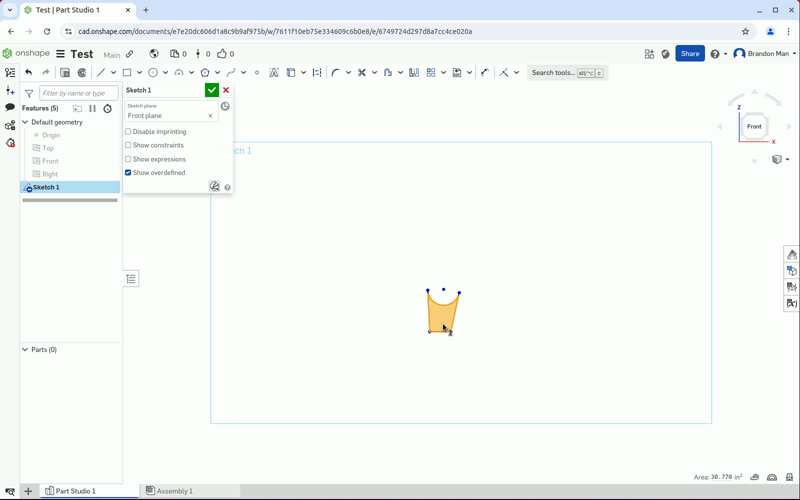
mouse_move(73, 352)
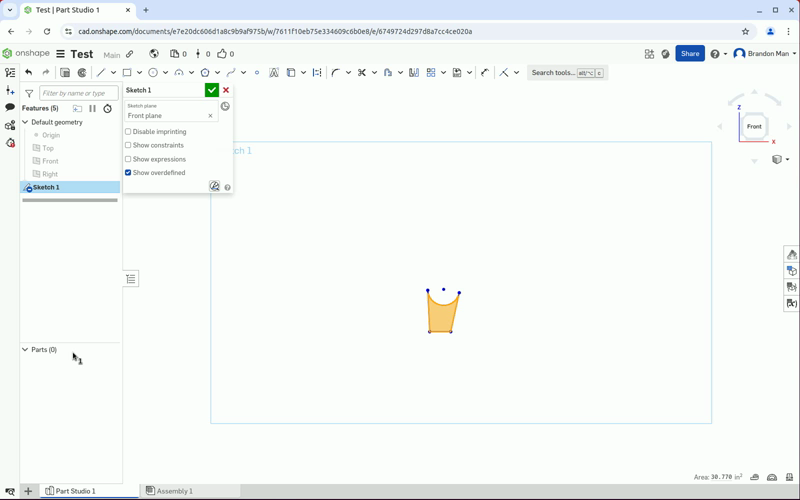
key(shift+y)
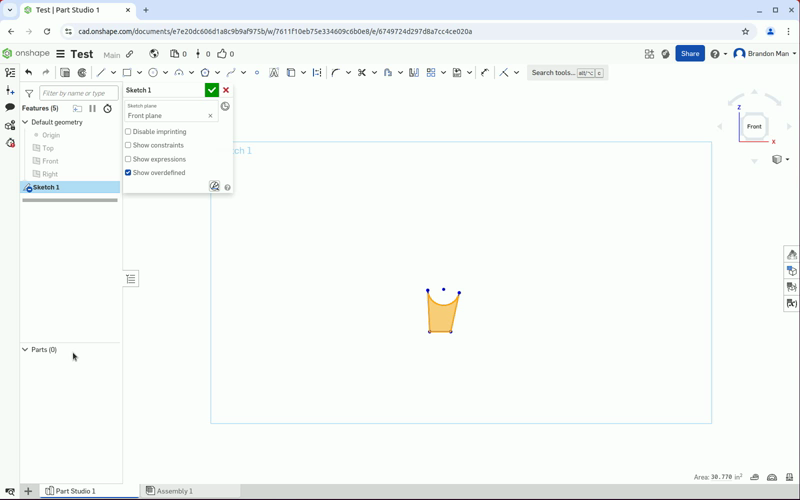
key(shift+e)
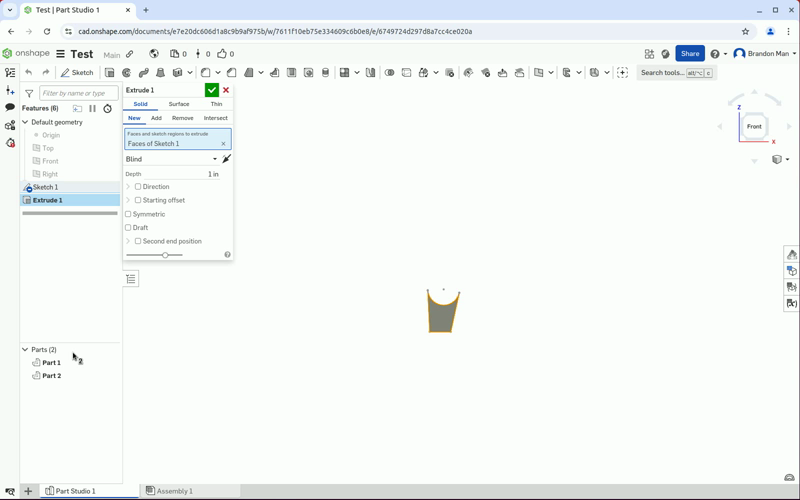
mouse_move(143, 106)
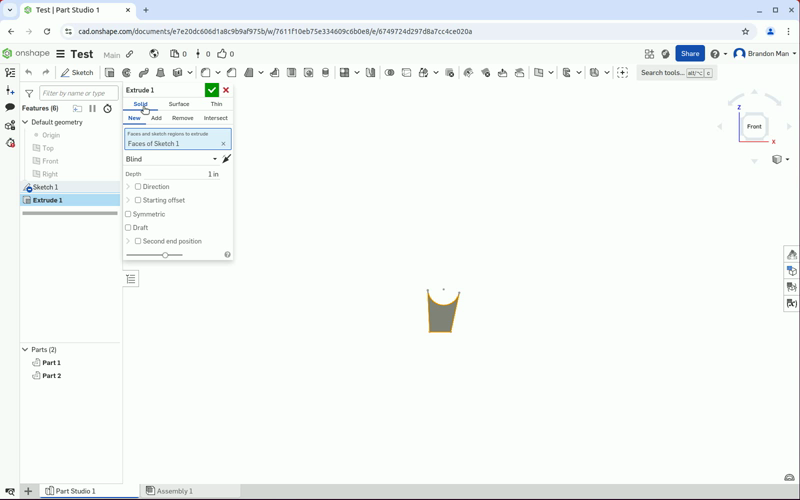
click(143, 106)
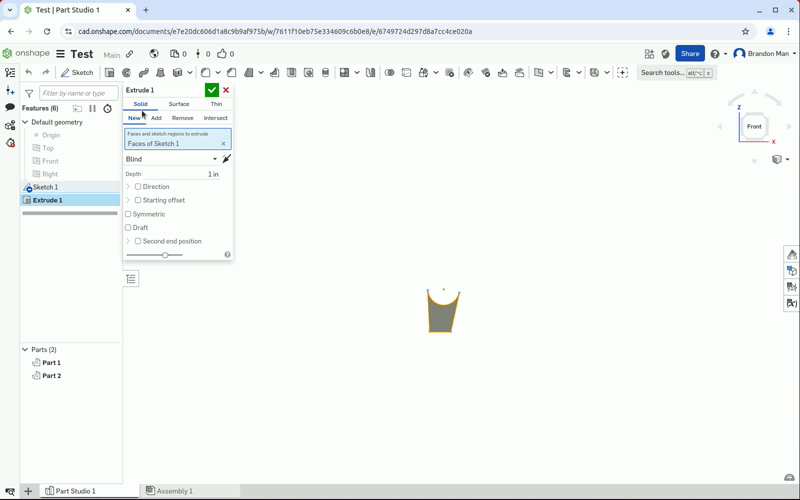
mouse_move(137, 120)
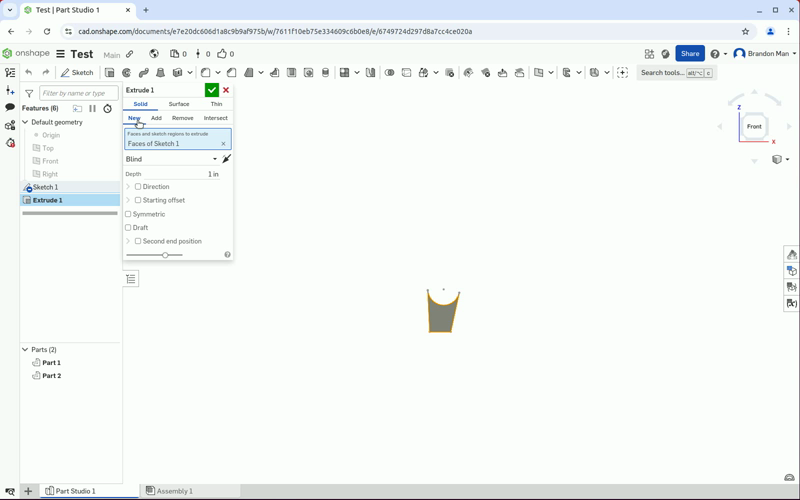
click(137, 120)
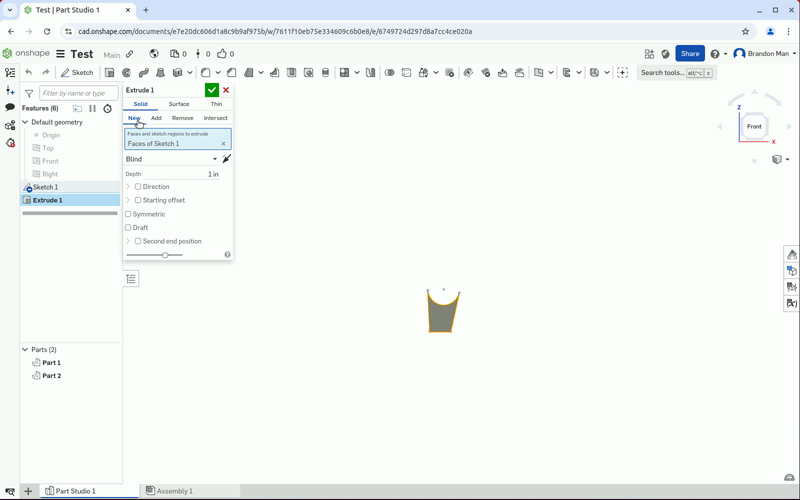
key(tab, 4)
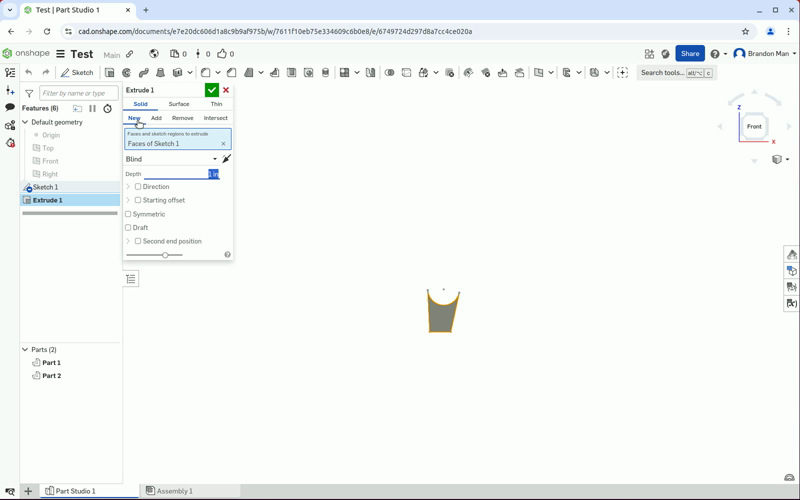
text(0.481)
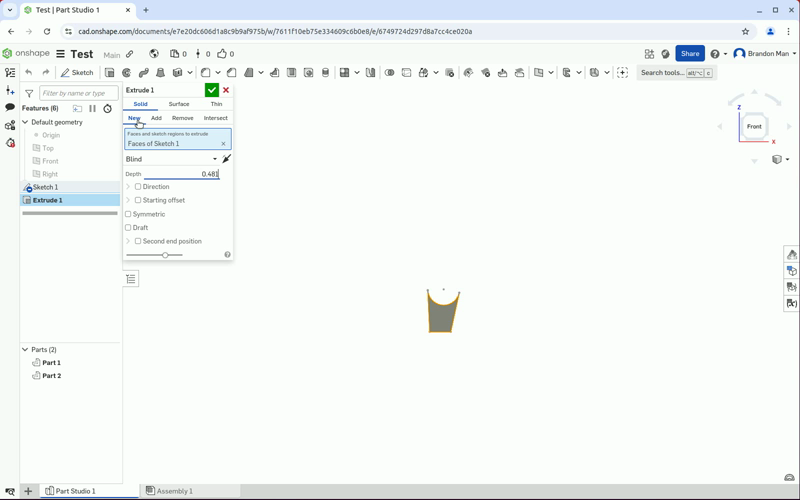
key(enter)
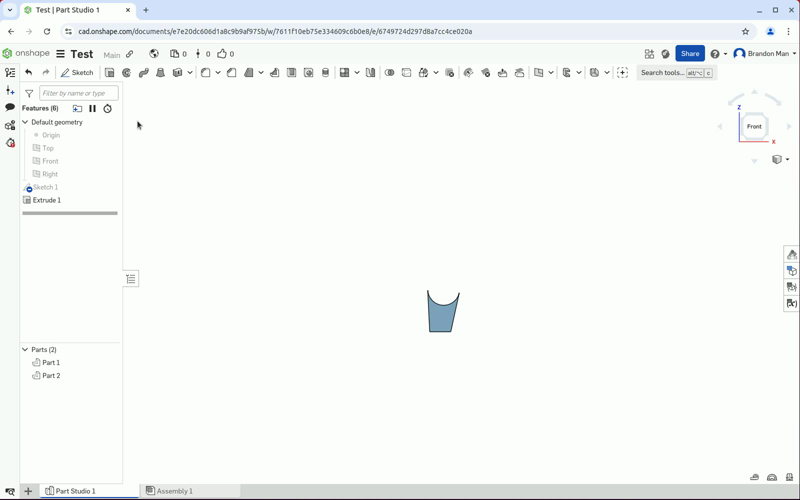
key(shift+h)
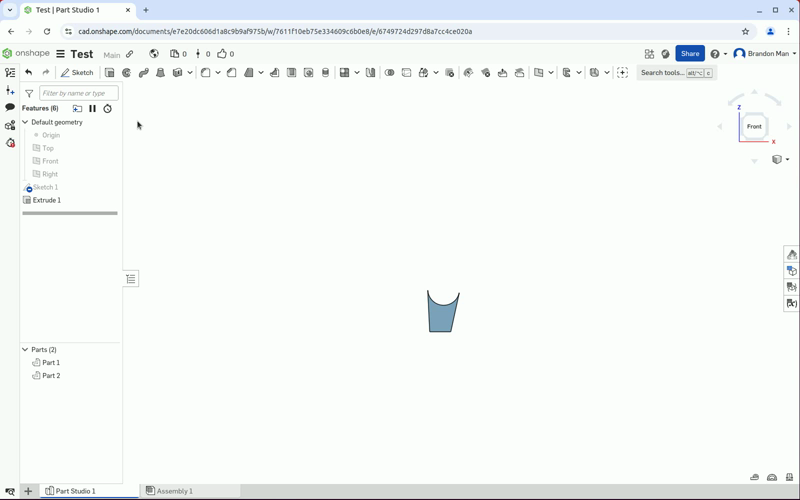
key(shift+h)
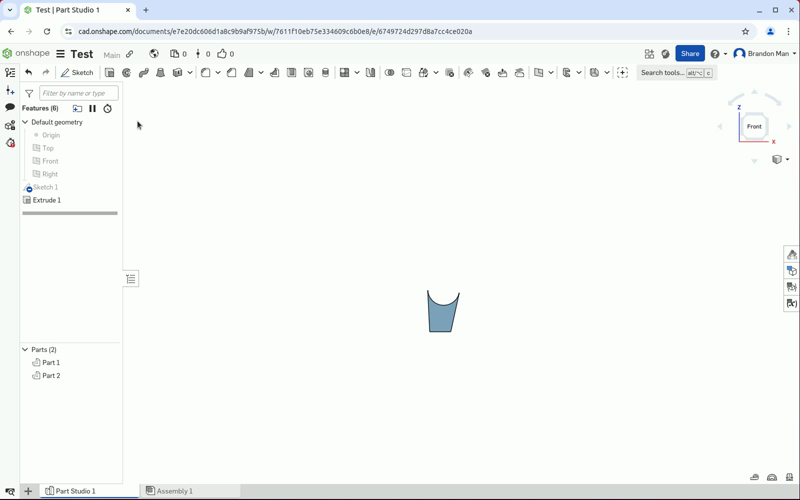
mouse_move(73, 189)
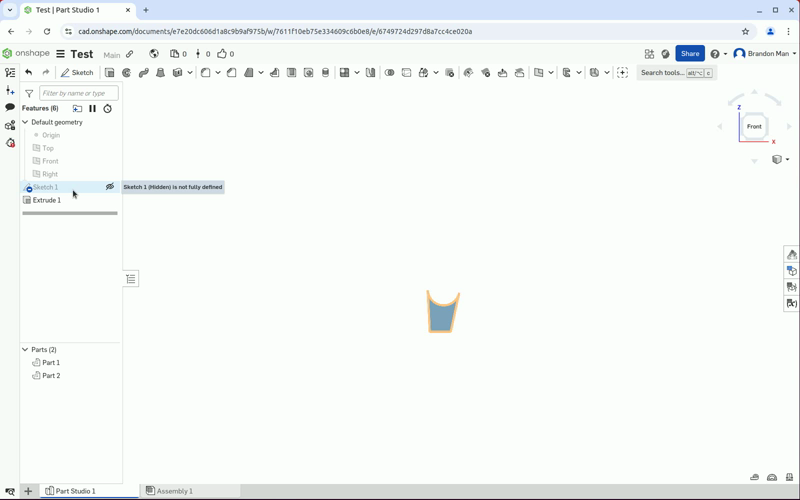
click(73, 189)
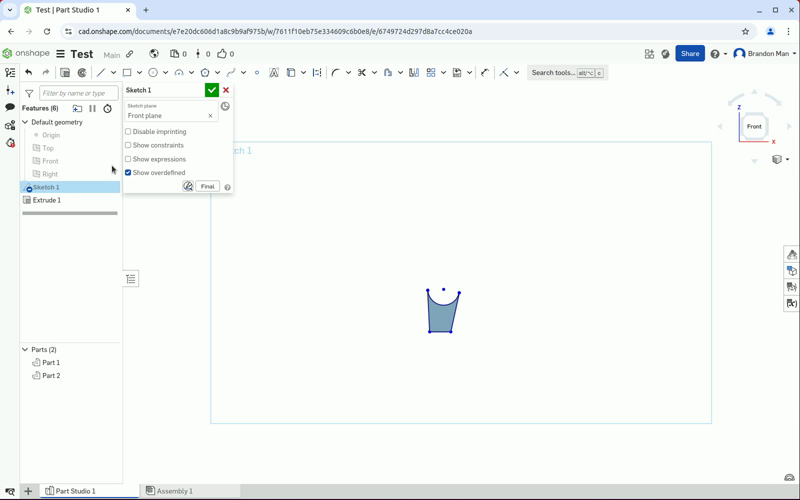
mouse_move(229, 92)
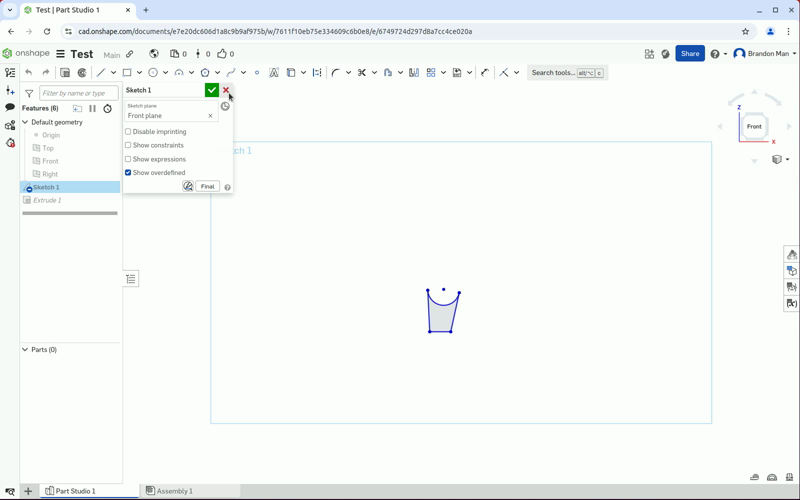
click(229, 92)
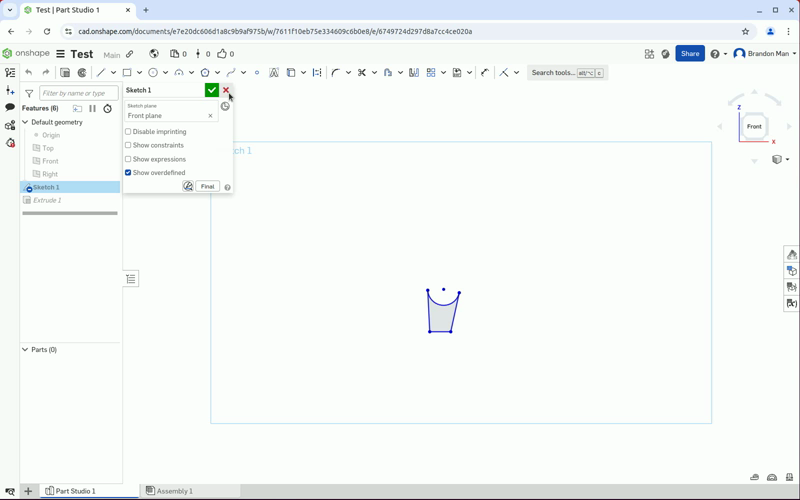
key(shift+s)
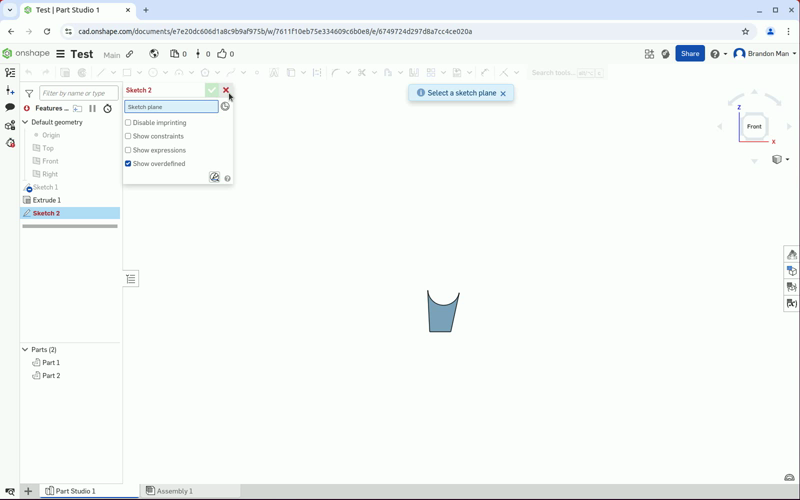
mouse_move(73, 163)
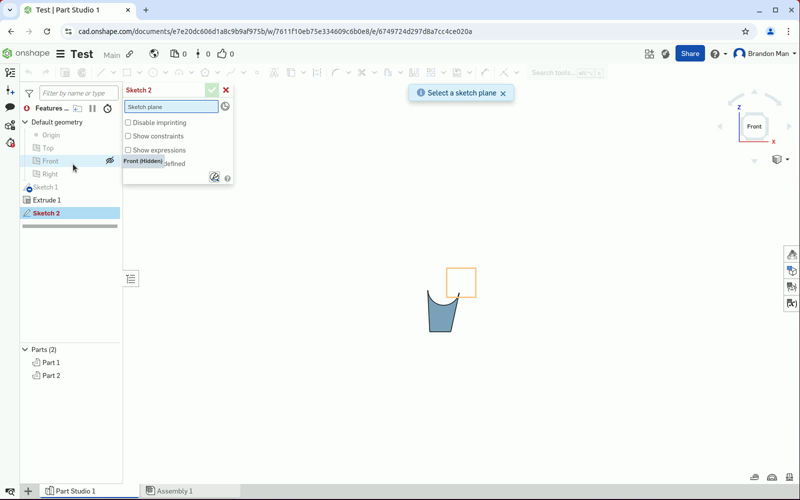
click(73, 163)
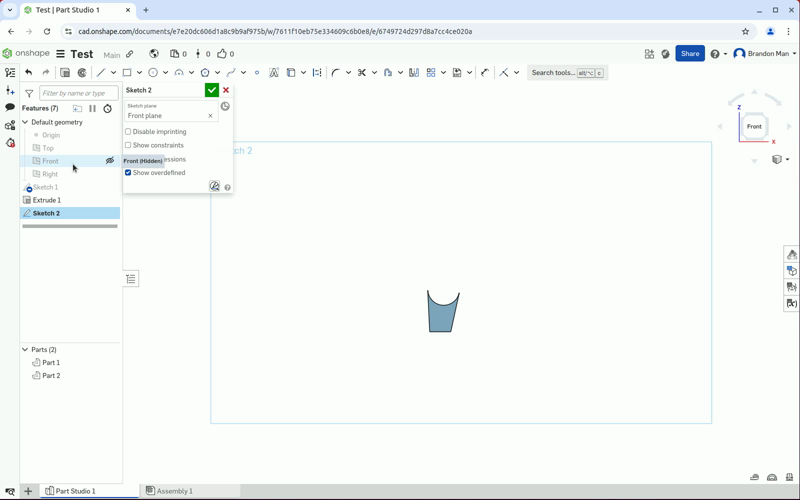
mouse_move(73, 352)
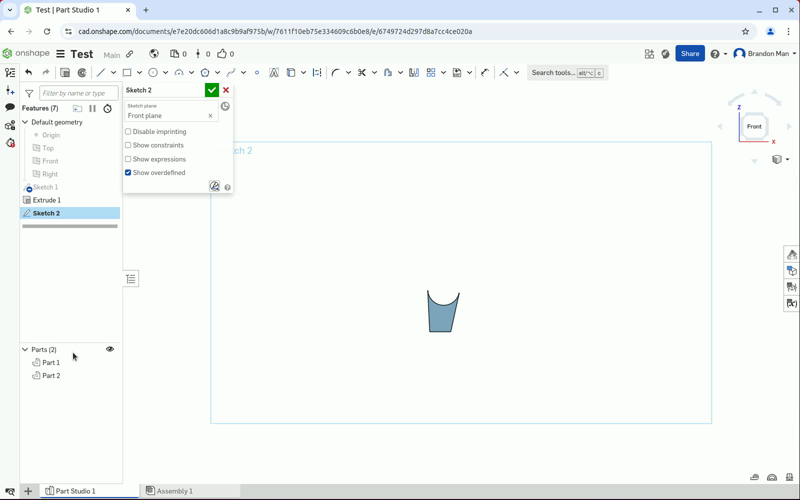
key(y)
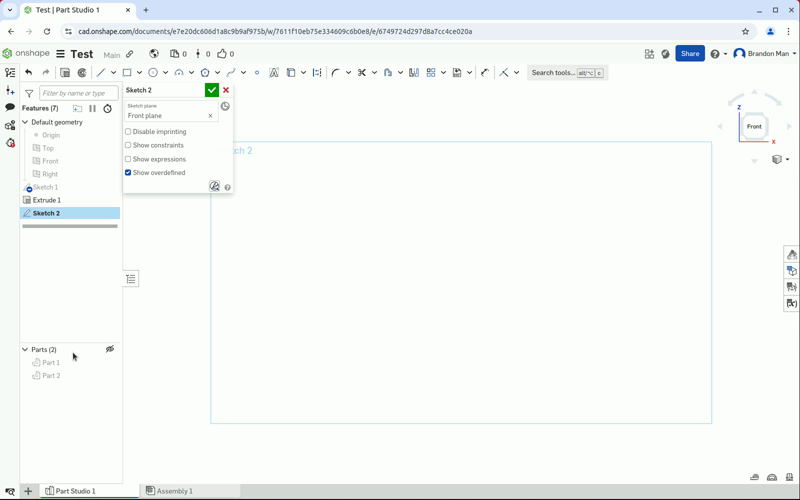
key(c)
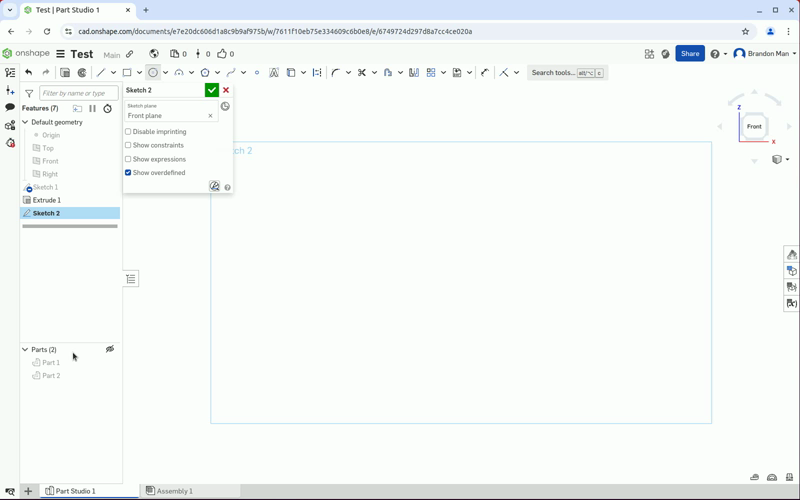
key_down(shift)
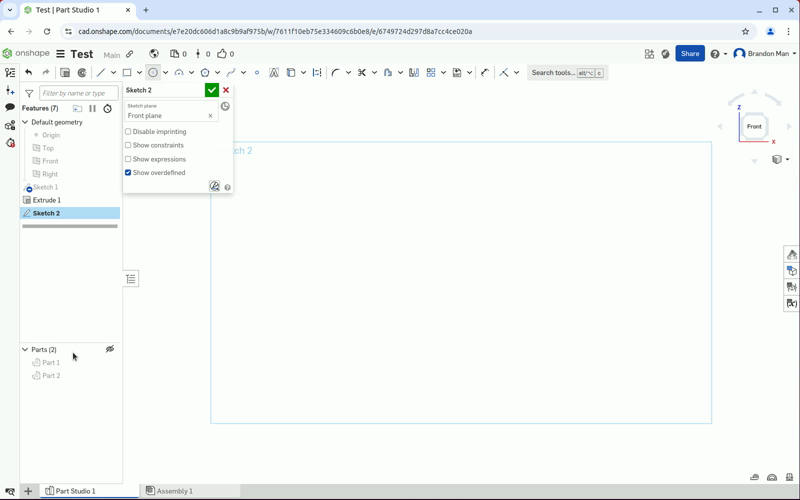
mouse_move(486, 185)
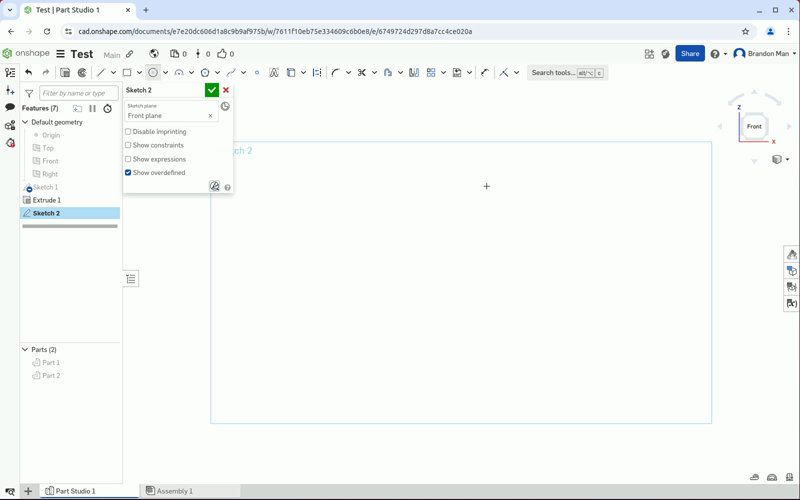
click(486, 185)
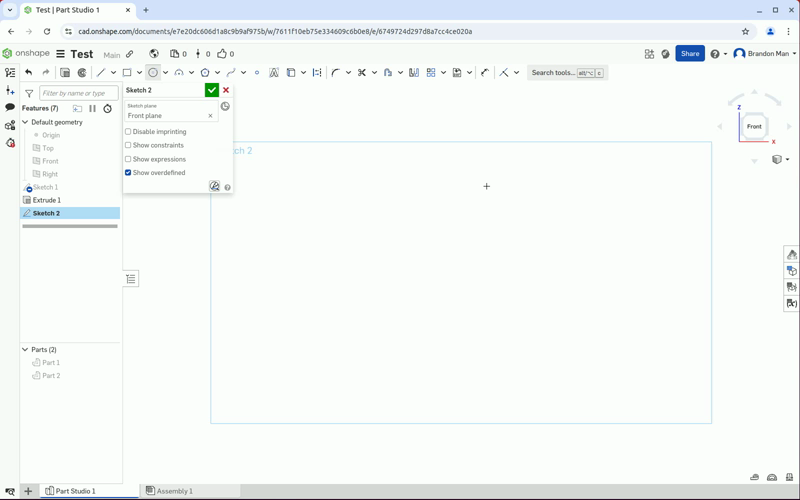
key_up(shift)
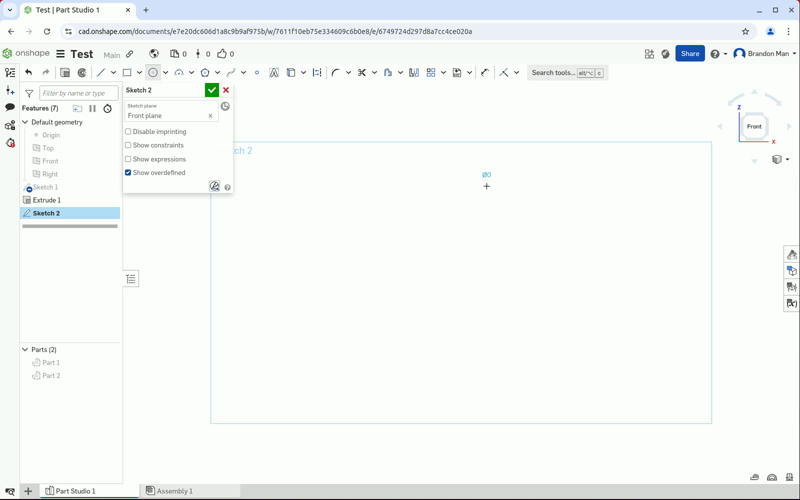
mouse_move(503, 185)
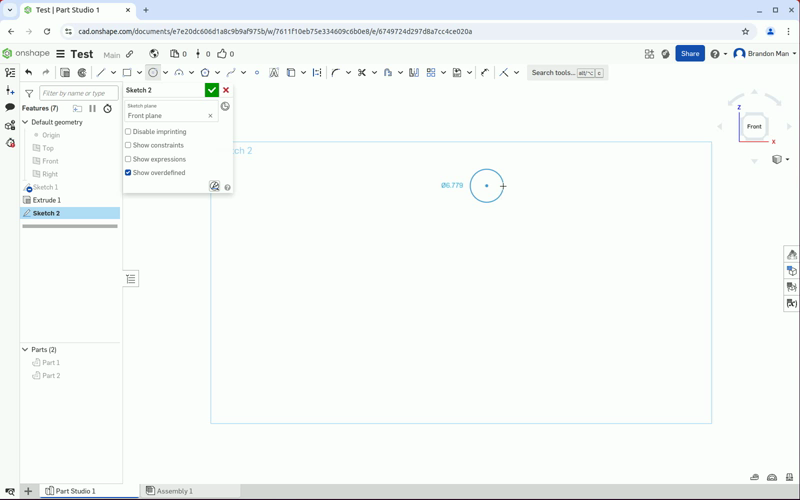
click(503, 185)
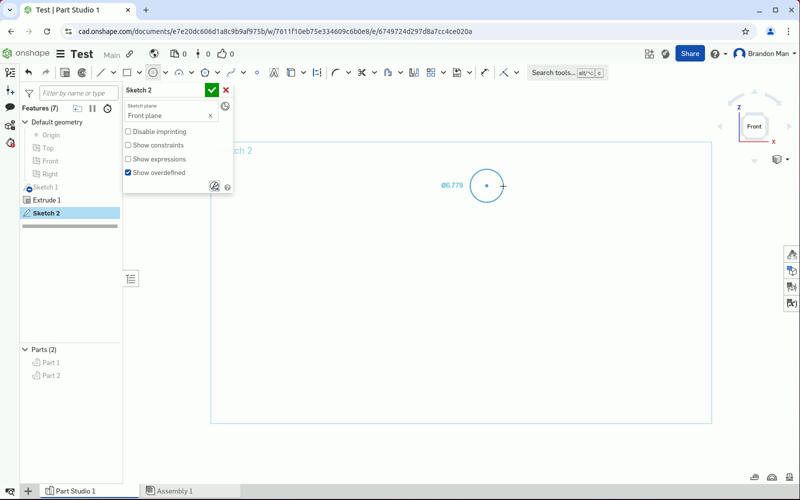
key(esc)
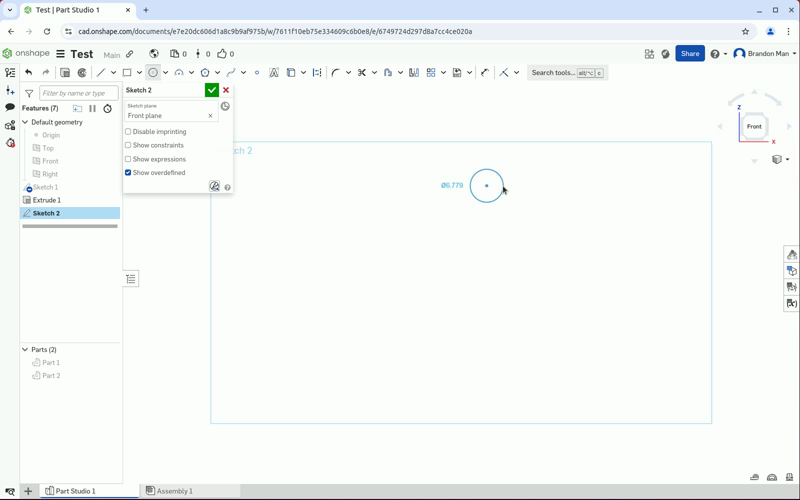
key(c)
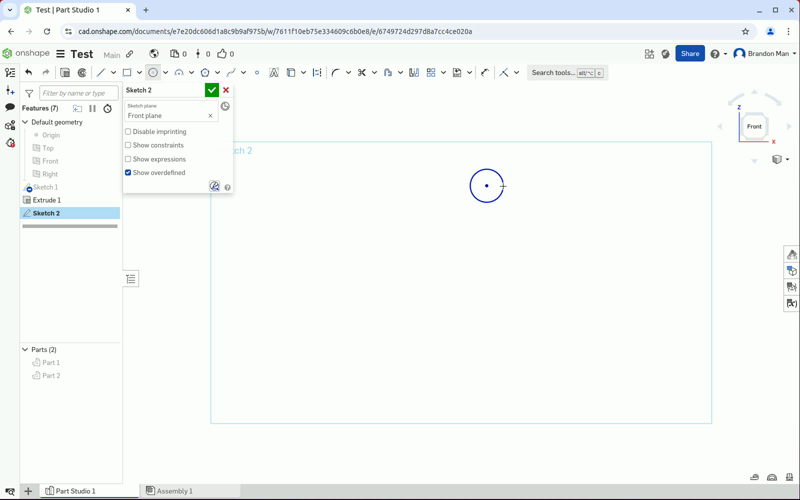
key_down(shift)
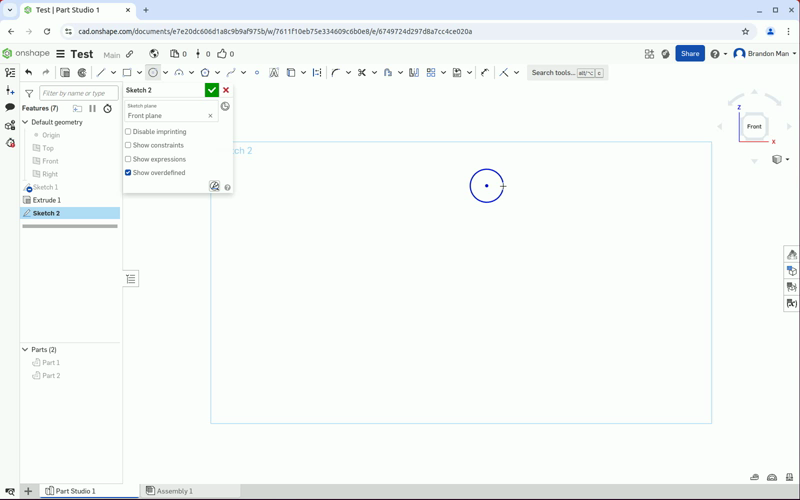
mouse_move(486, 185)
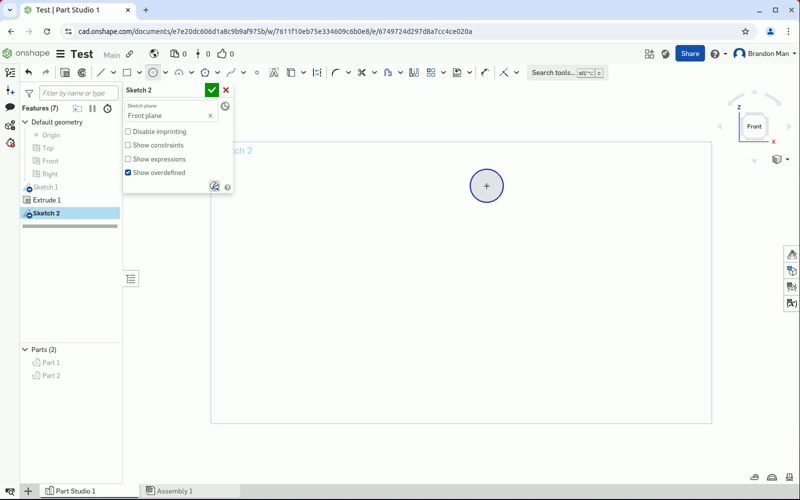
click(486, 185)
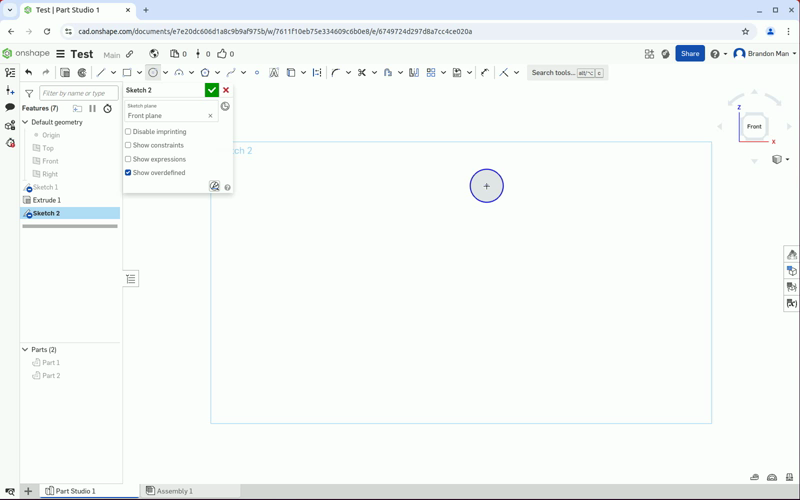
key_up(shift)
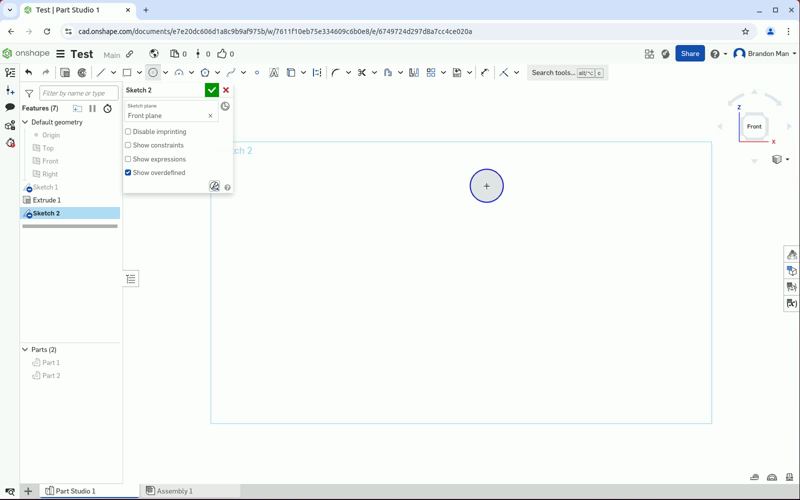
mouse_move(489, 185)
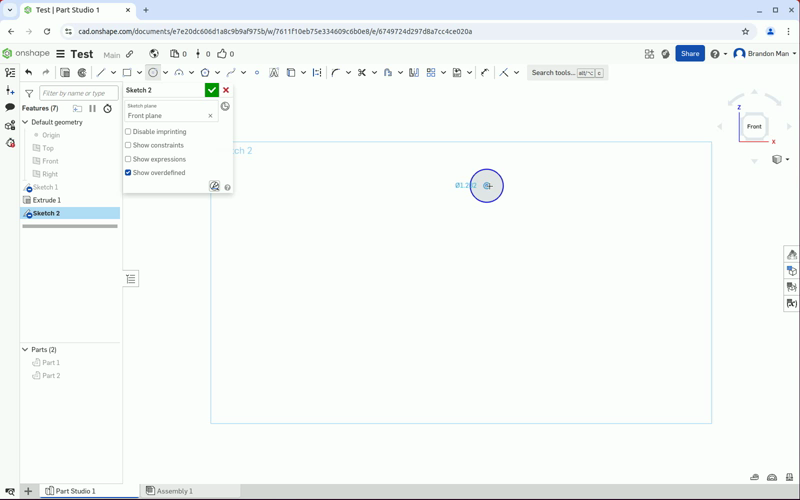
scroll(6)
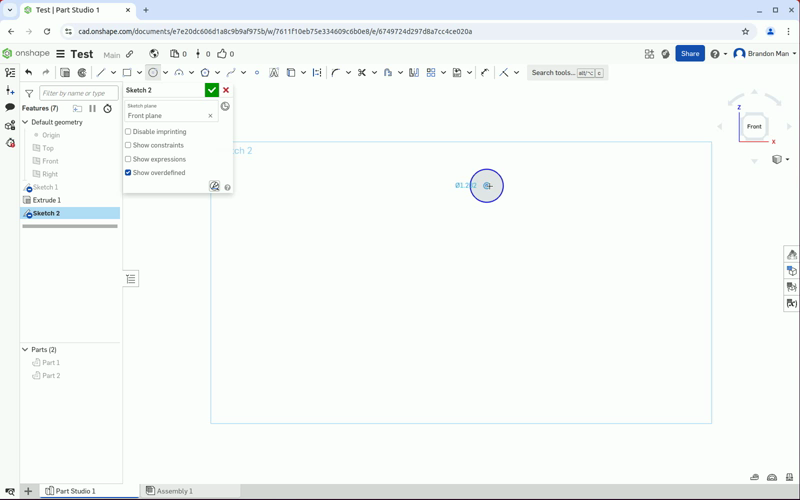
scroll(6)
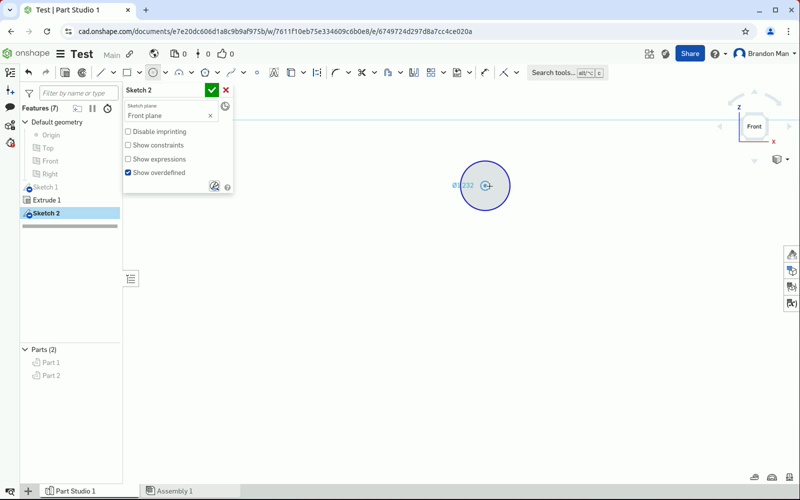
scroll(6)
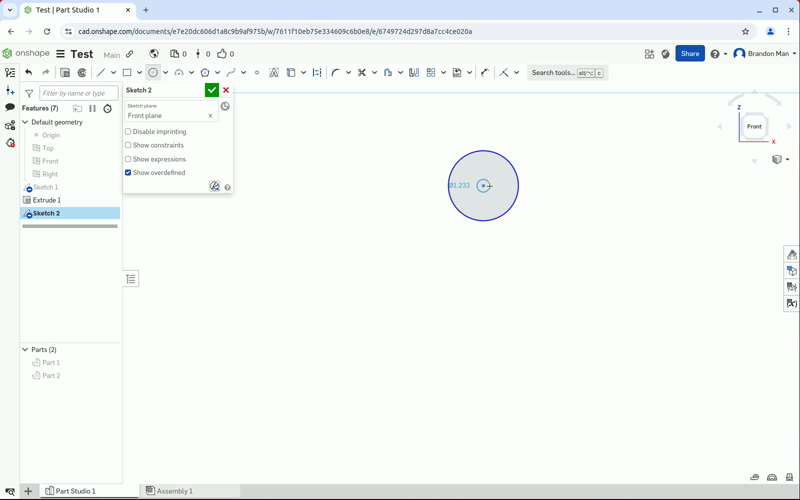
scroll(6)
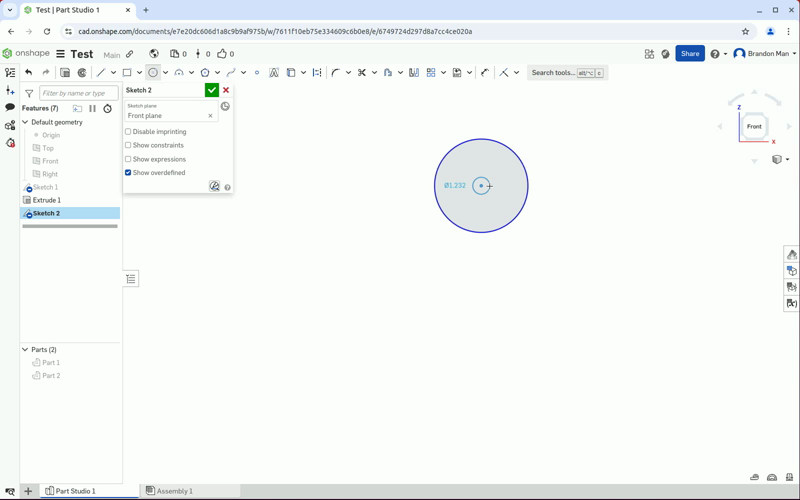
scroll(6)
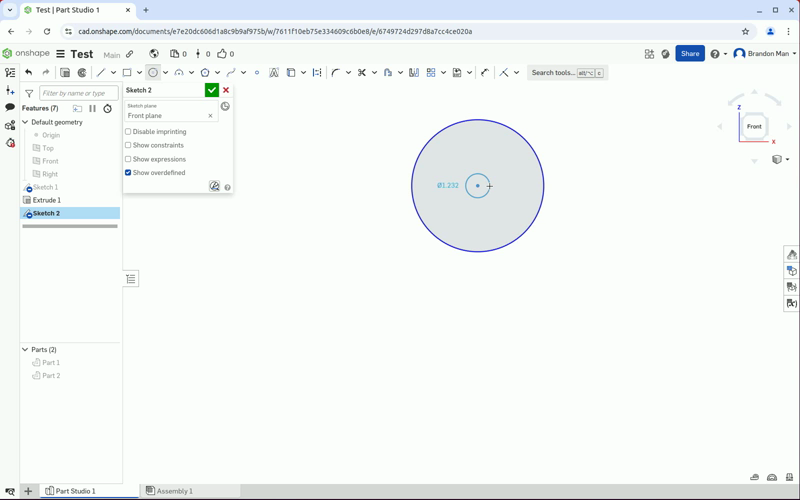
scroll(6)
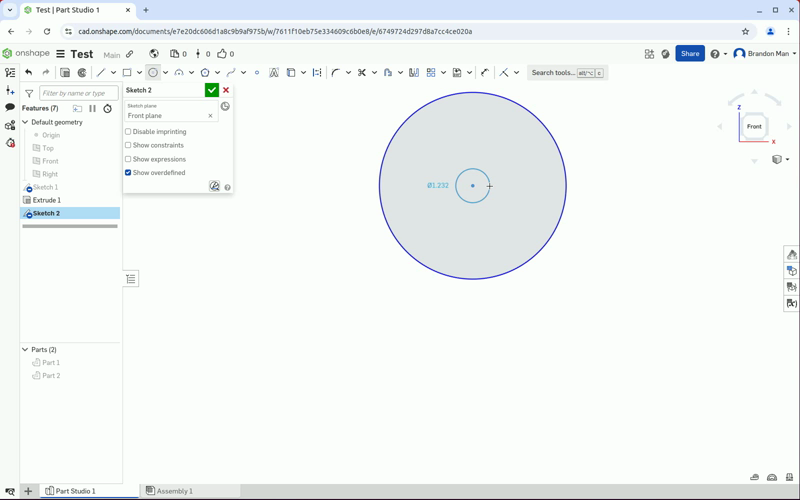
scroll(6)
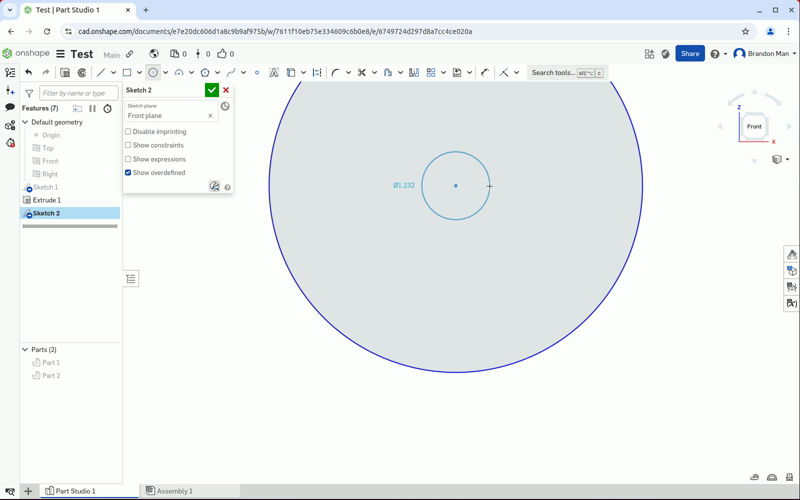
click(489, 185)
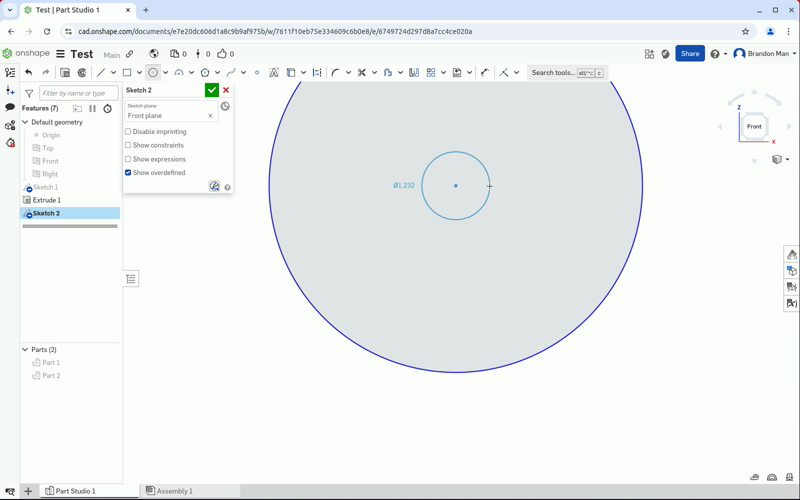
scroll(-6)
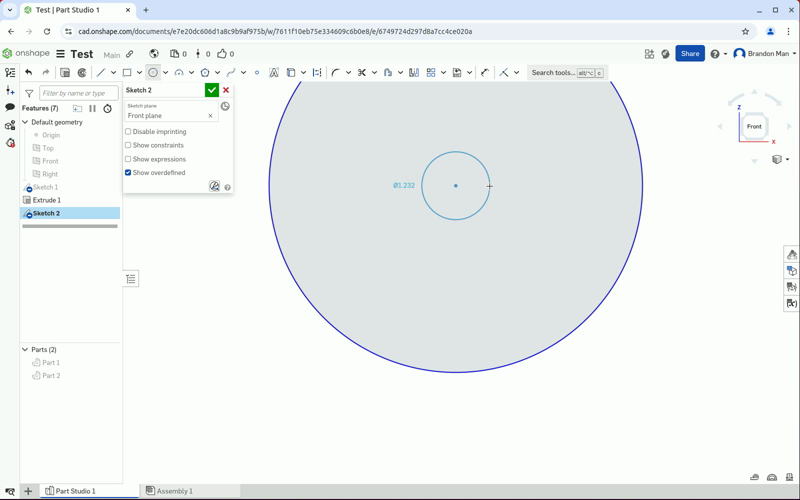
scroll(-6)
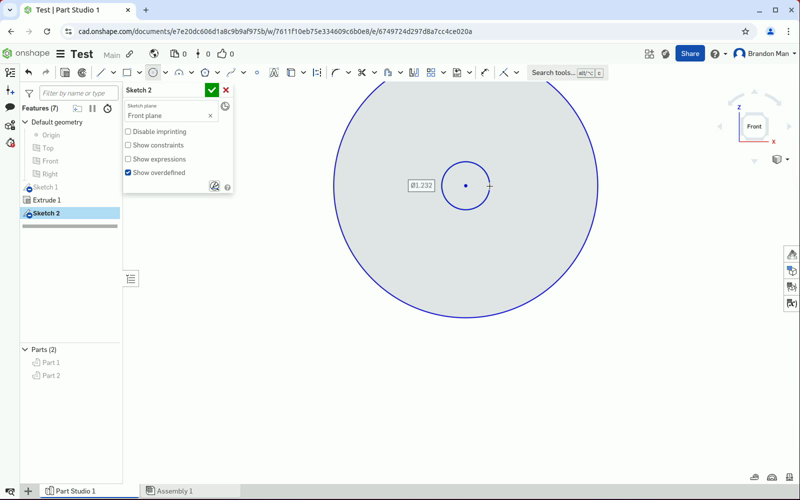
scroll(-6)
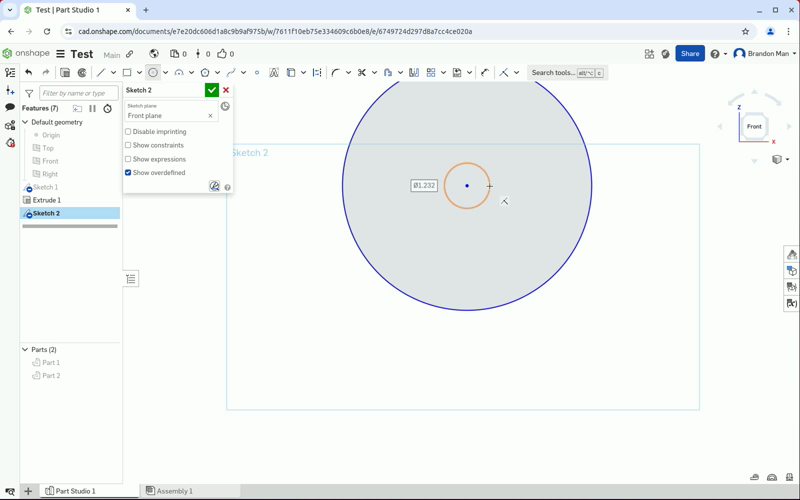
scroll(-6)
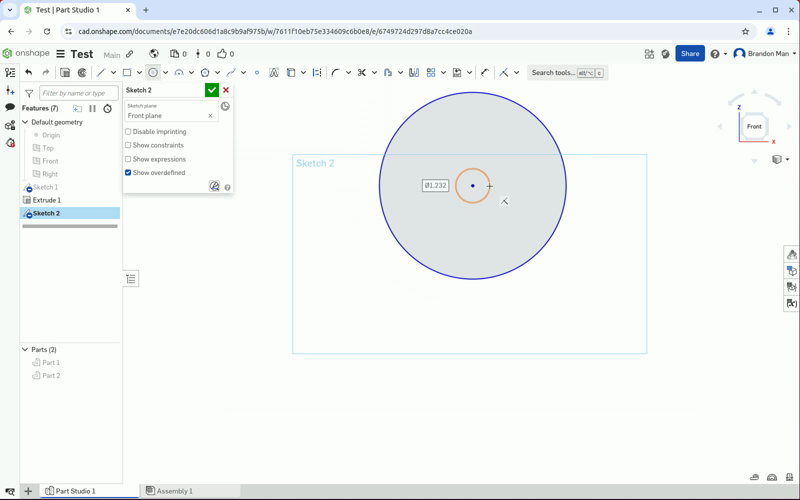
scroll(-6)
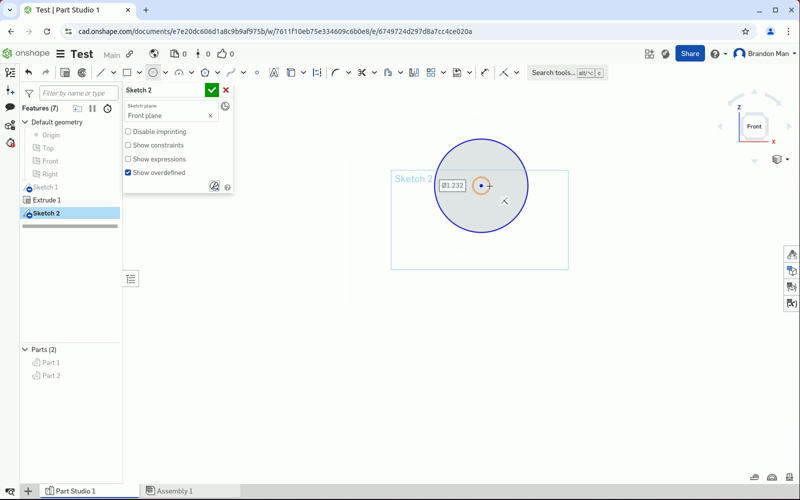
scroll(-6)
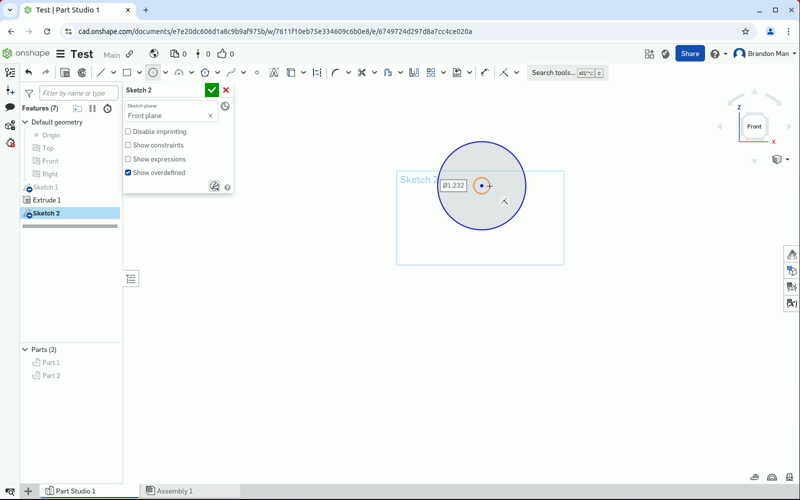
scroll(-6)
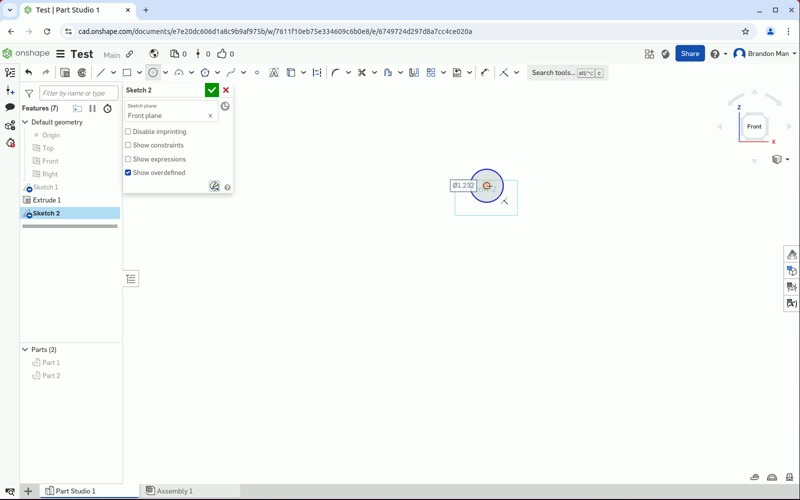
key(esc)
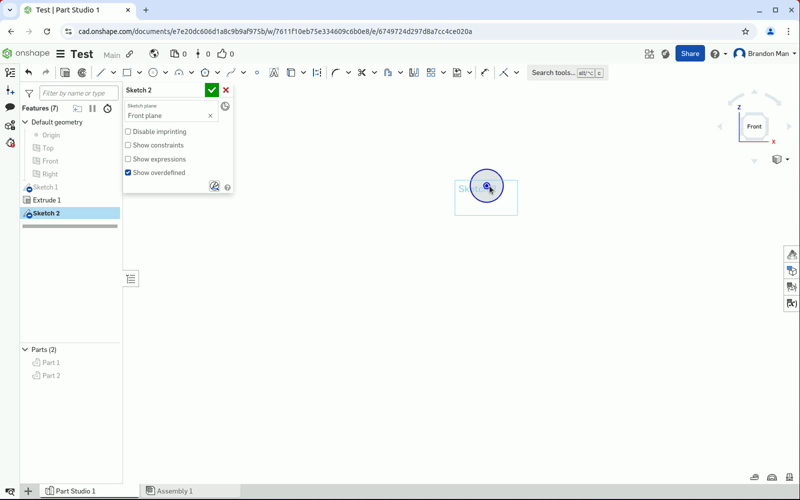
mouse_move(489, 190)
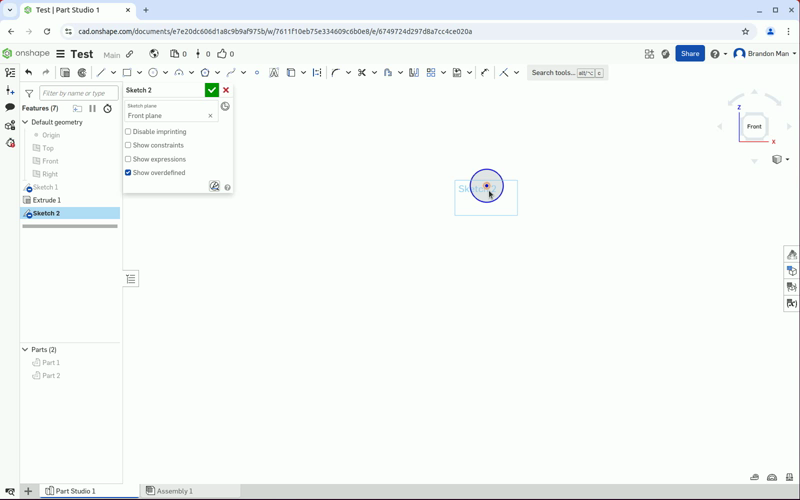
scroll(6)
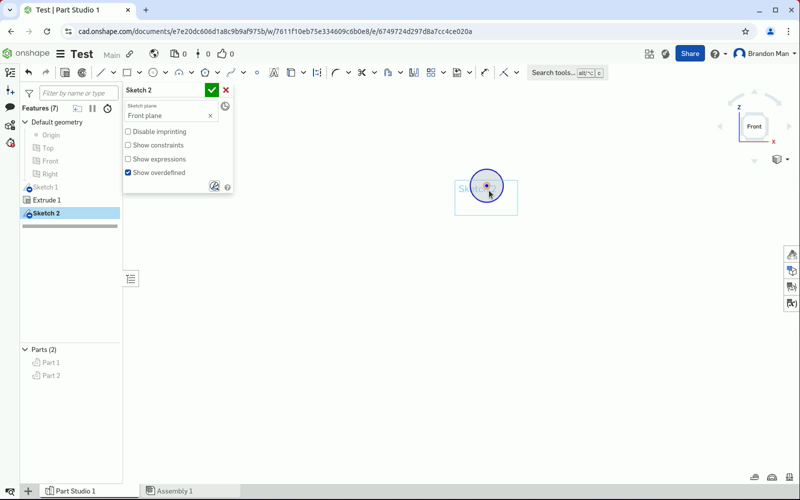
scroll(6)
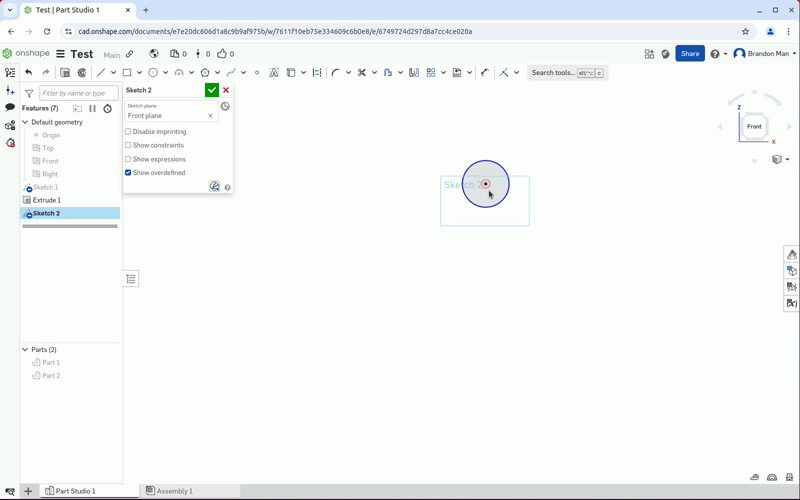
scroll(6)
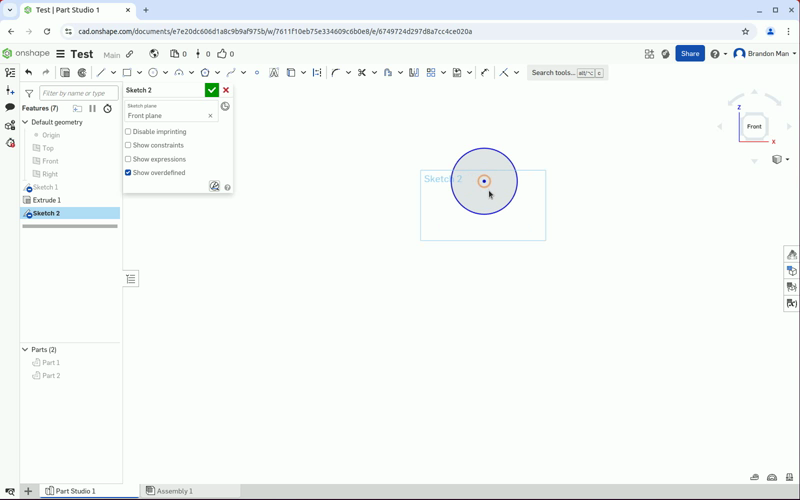
scroll(6)
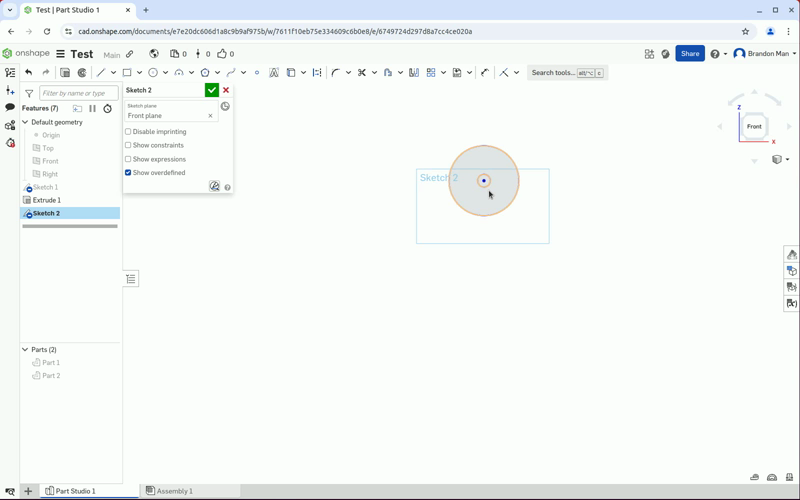
scroll(6)
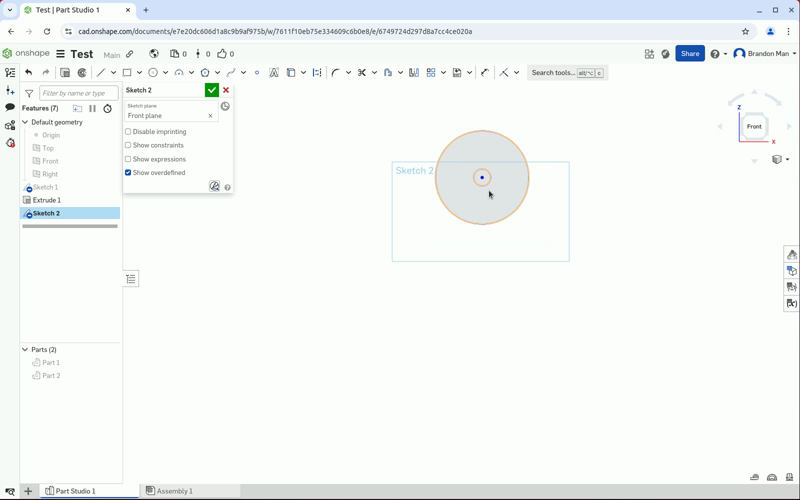
scroll(6)
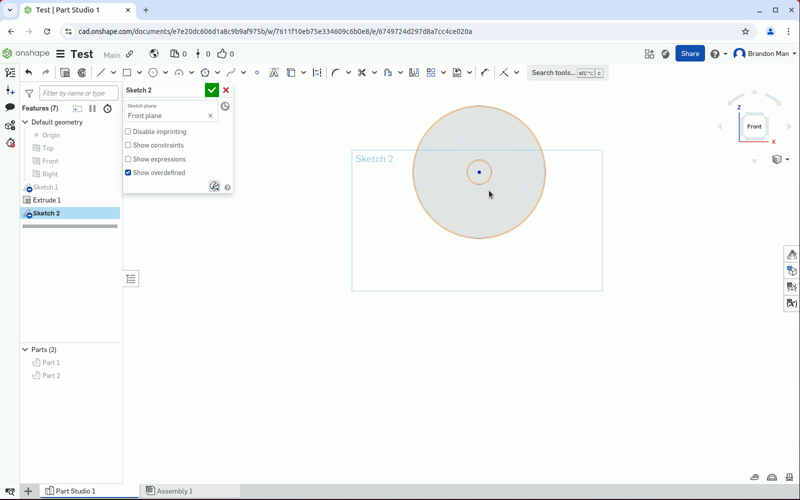
scroll(6)
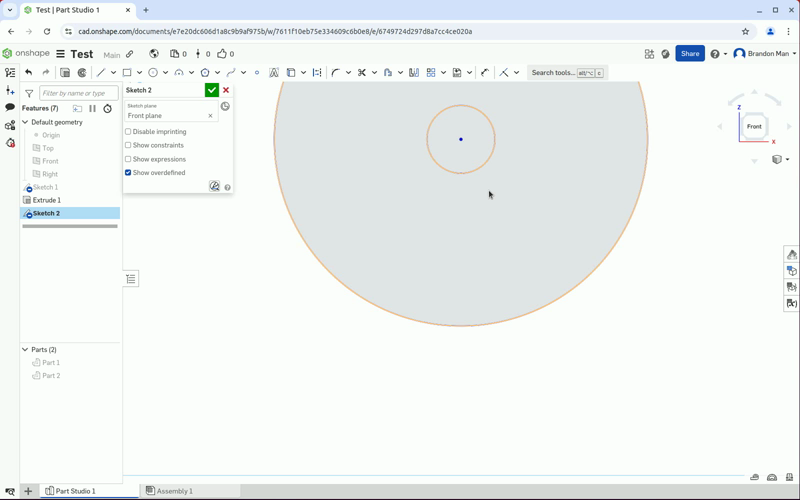
click(489, 190)
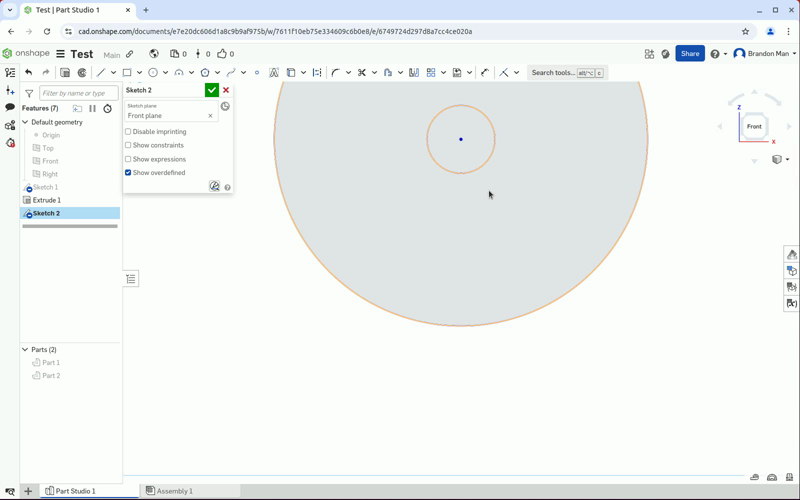
scroll(-6)
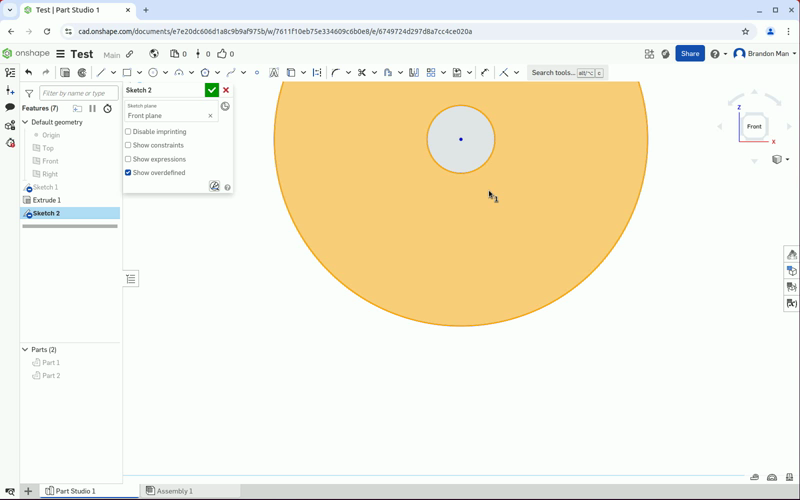
scroll(-6)
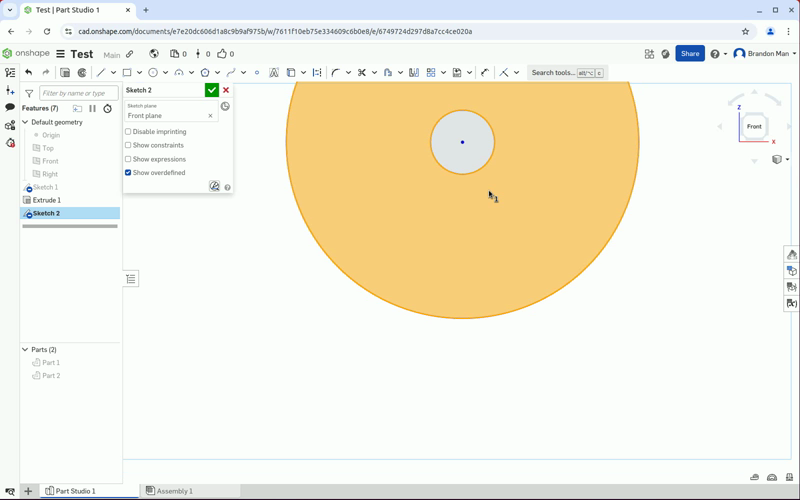
scroll(-6)
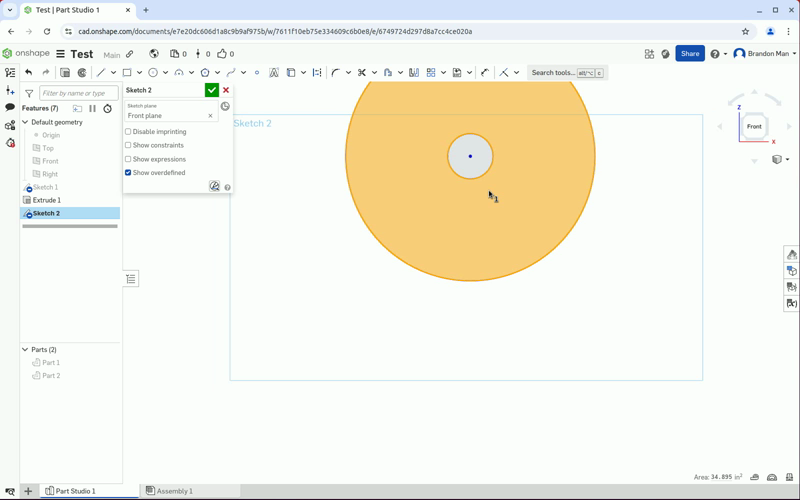
scroll(-6)
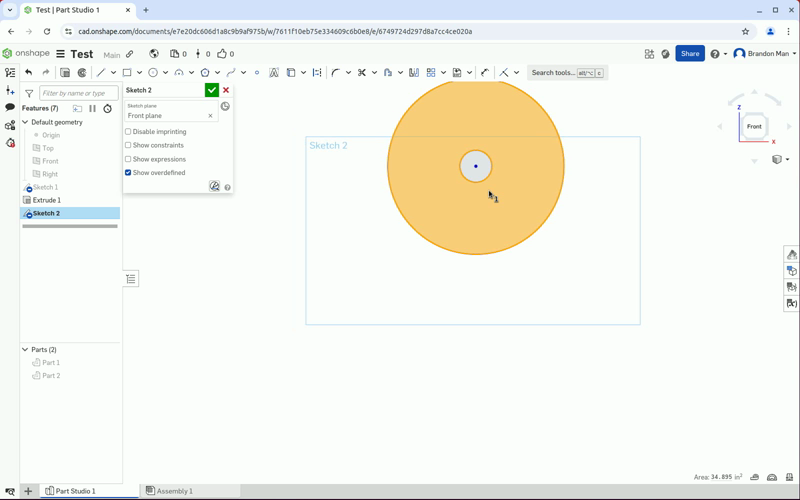
scroll(-6)
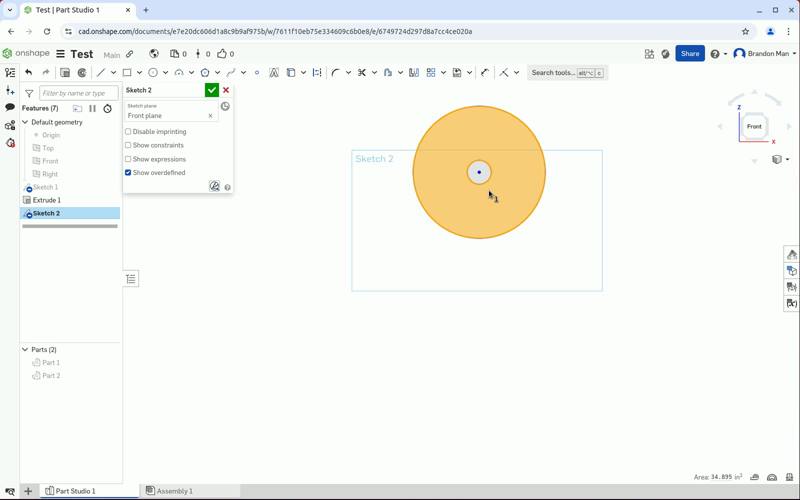
scroll(-6)
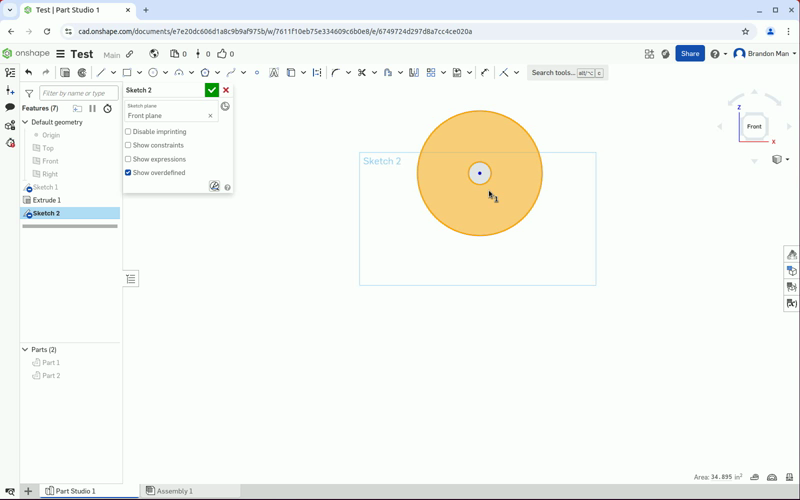
scroll(-6)
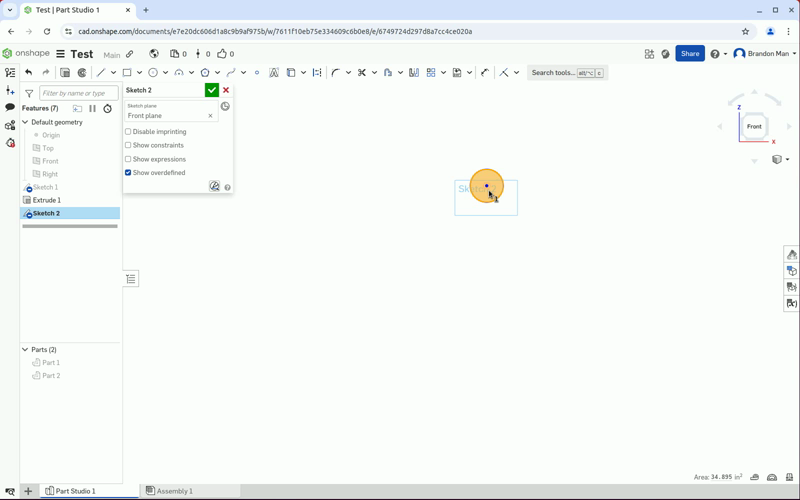
mouse_move(73, 352)
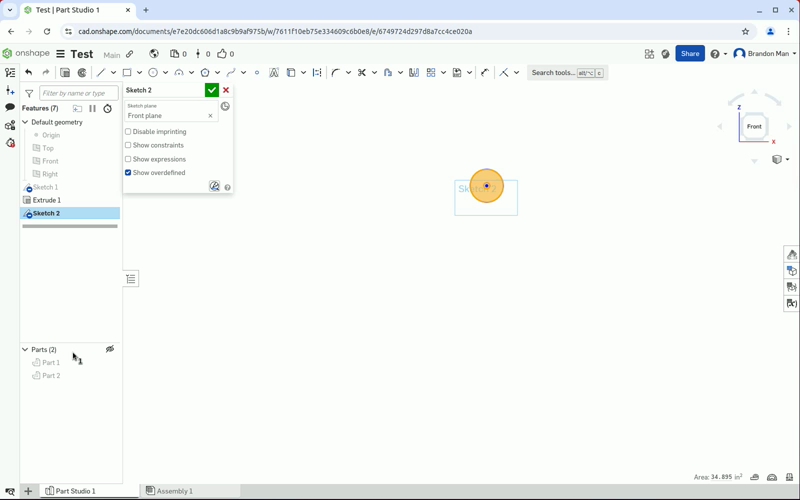
key(shift+y)
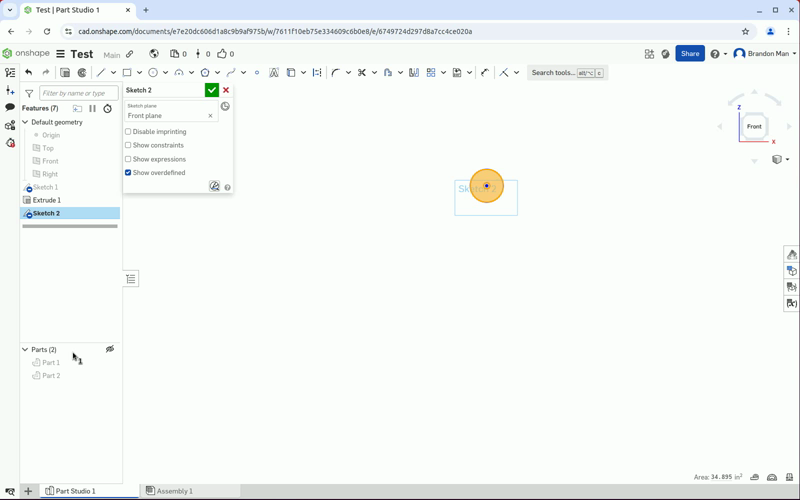
key(shift+e)
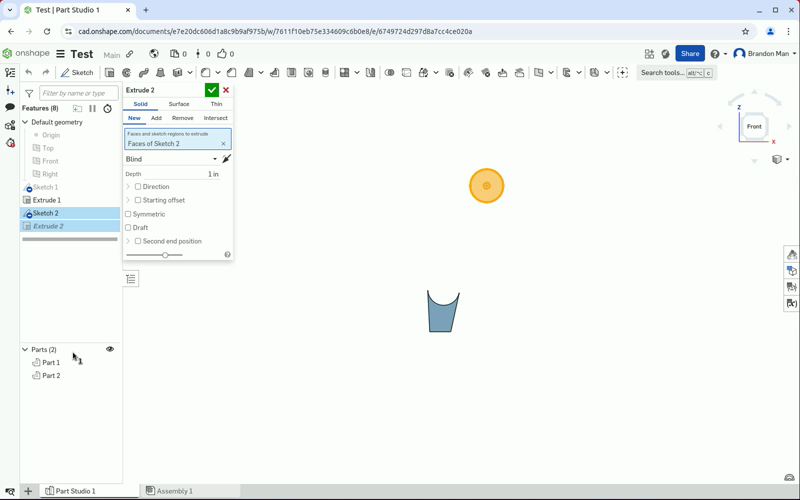
mouse_move(143, 106)
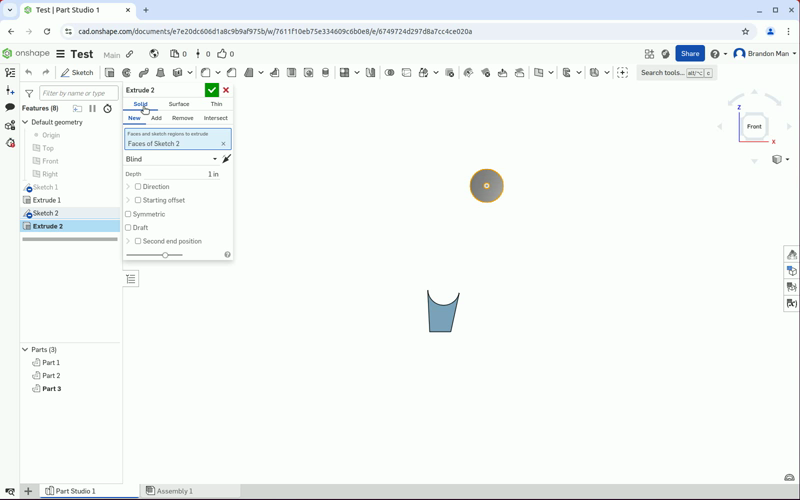
click(143, 106)
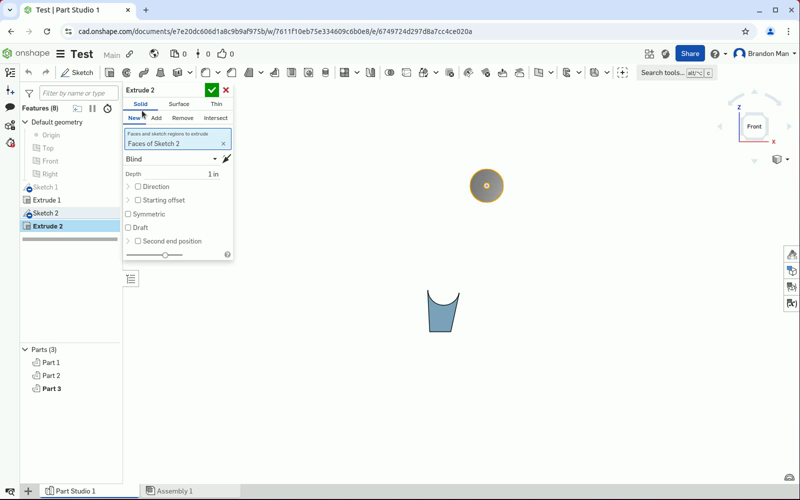
mouse_move(137, 120)
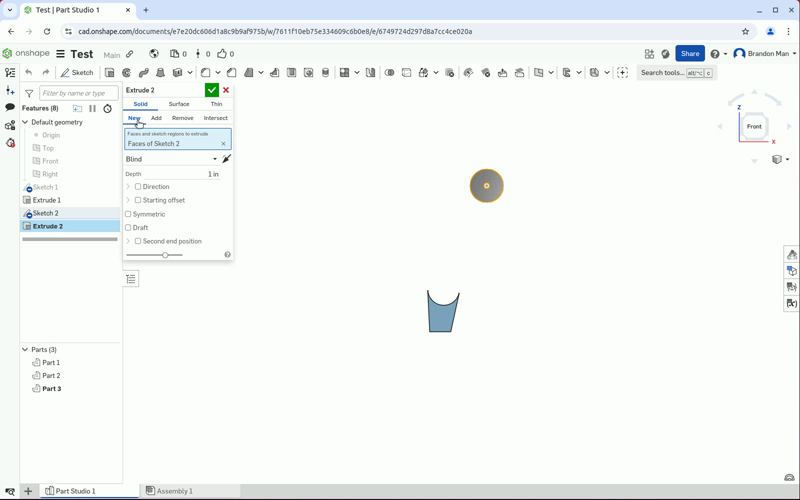
click(137, 120)
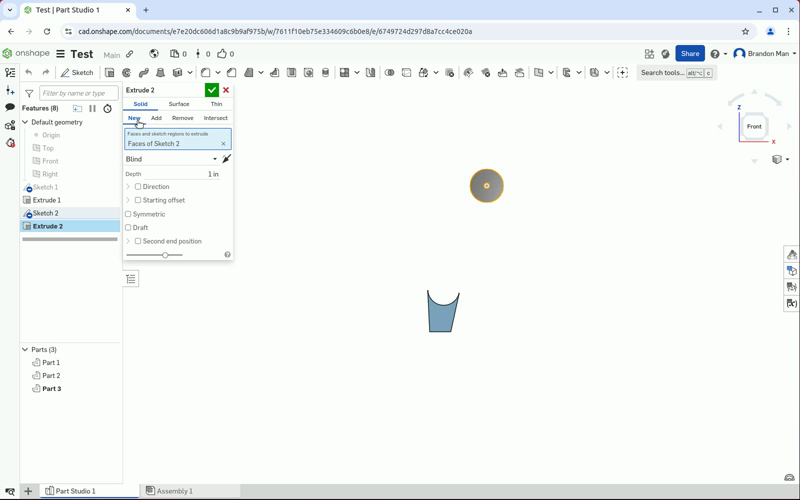
key(tab, 4)
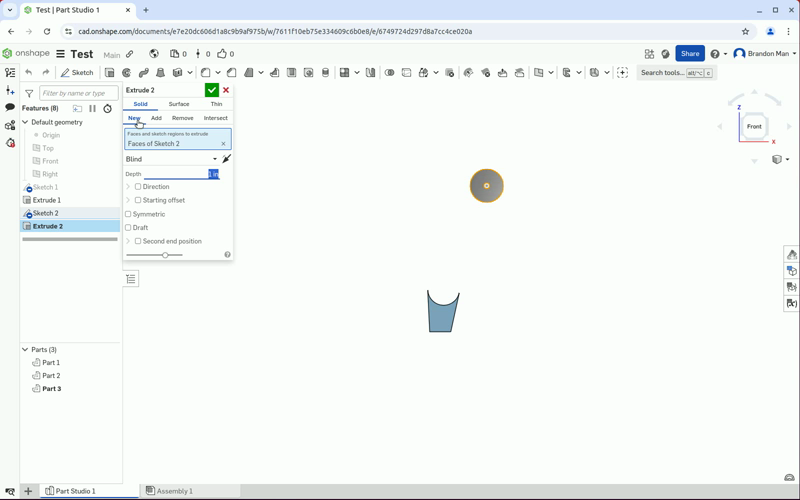
text(0.481)
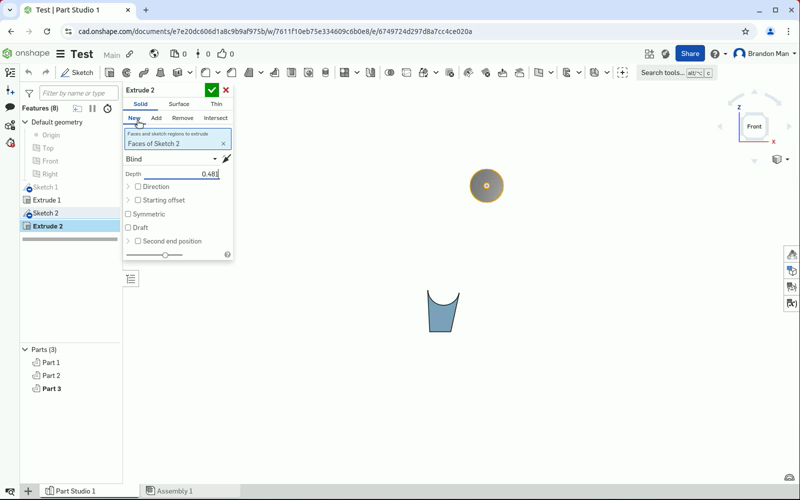
key(enter)
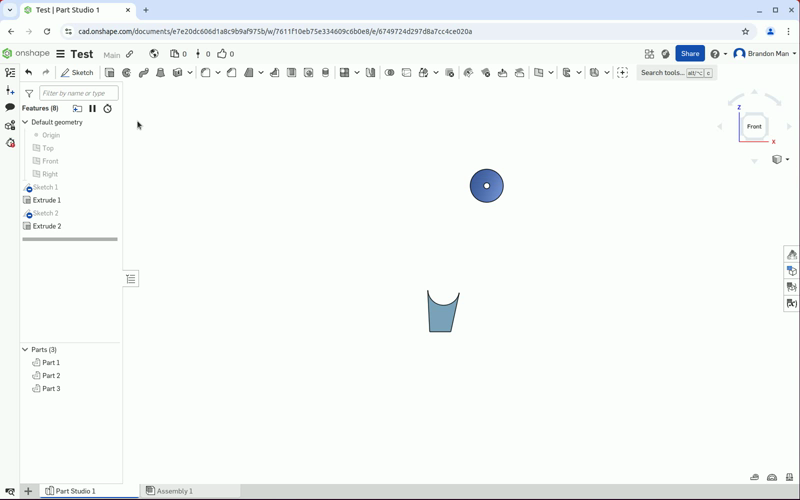
key(shift+h)
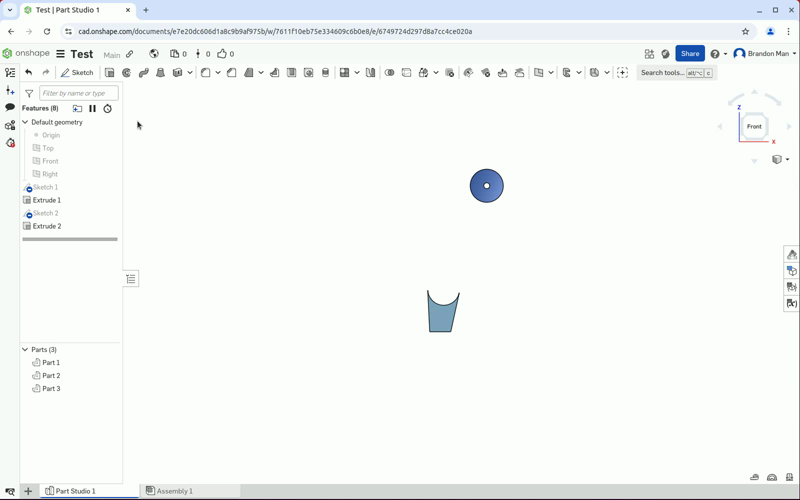
key(shift+h)
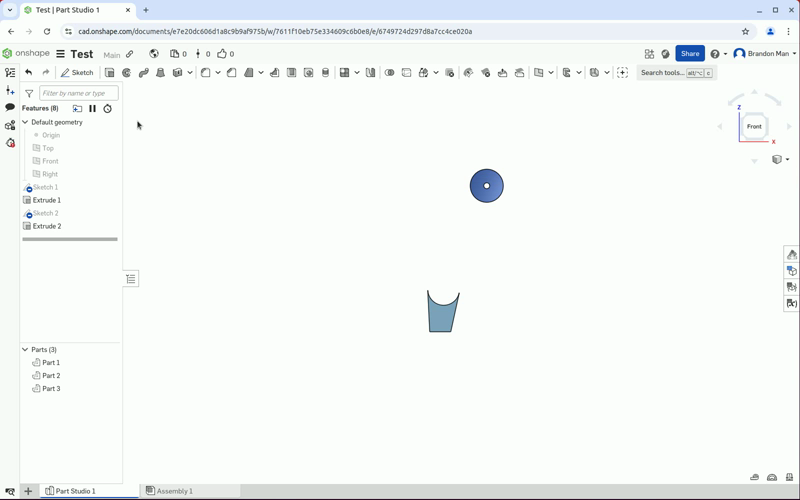
mouse_move(73, 189)
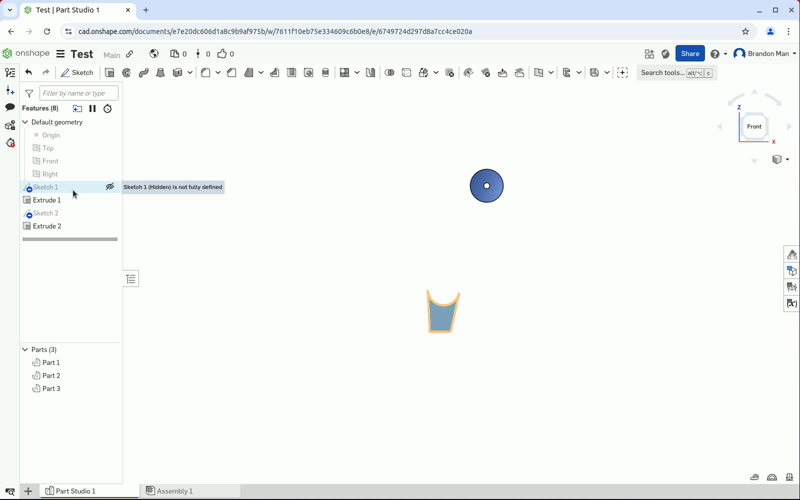
click(73, 189)
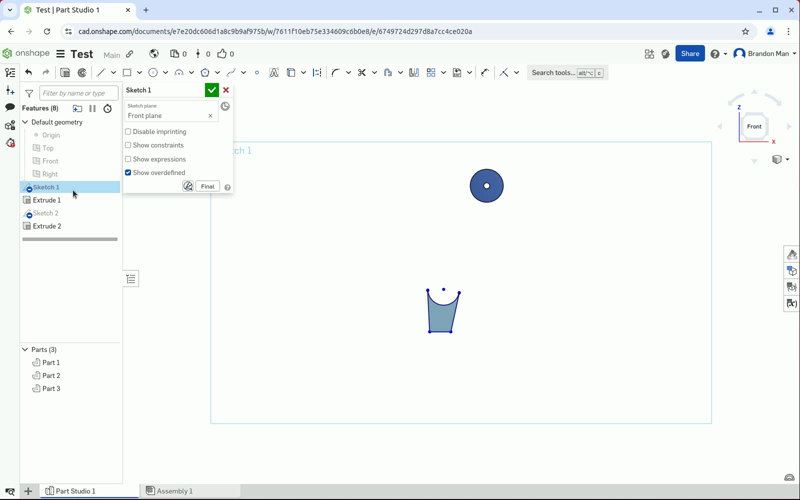
mouse_move(229, 92)
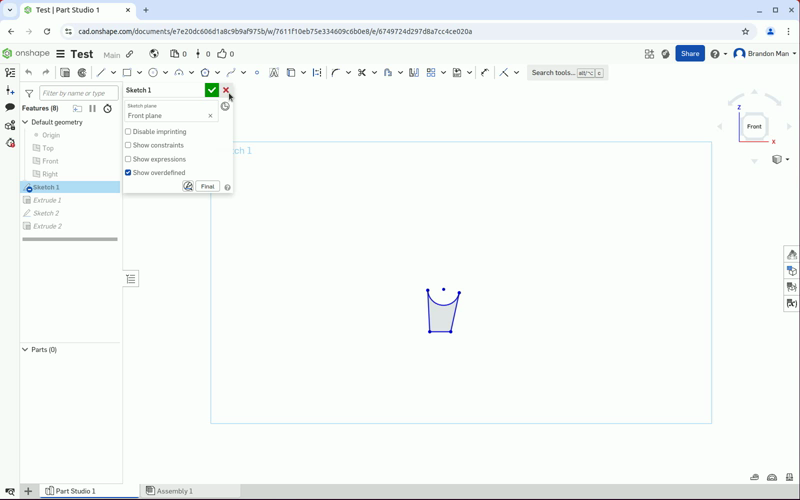
click(229, 92)
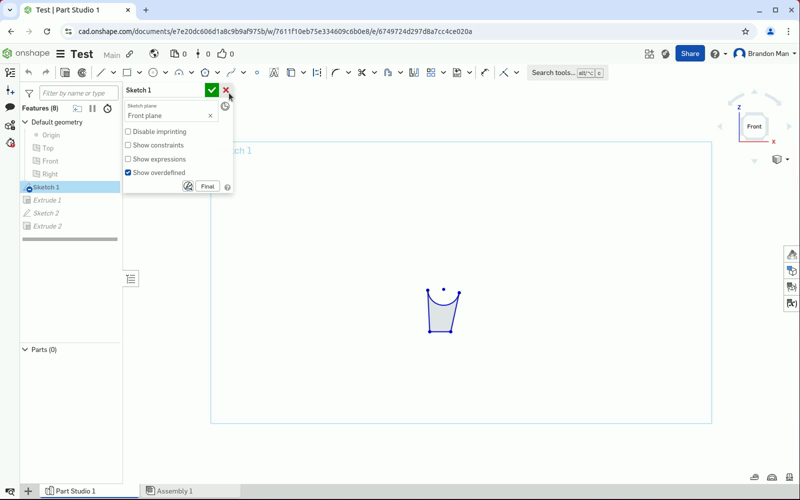
key(shift+s)
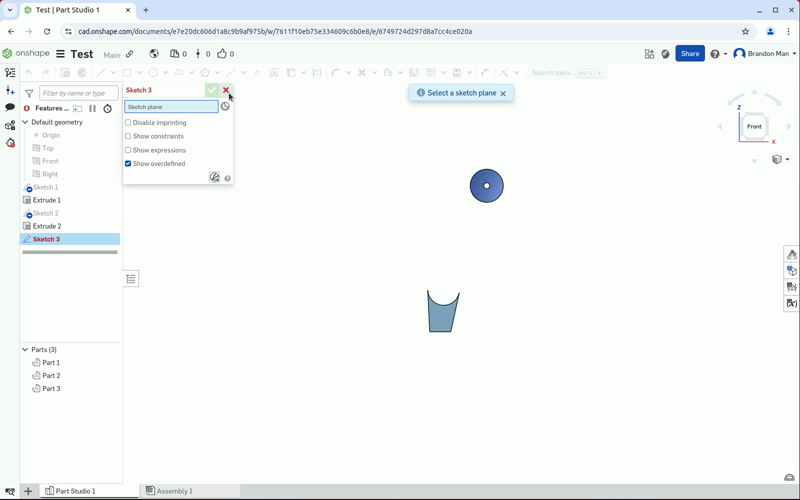
mouse_move(73, 163)
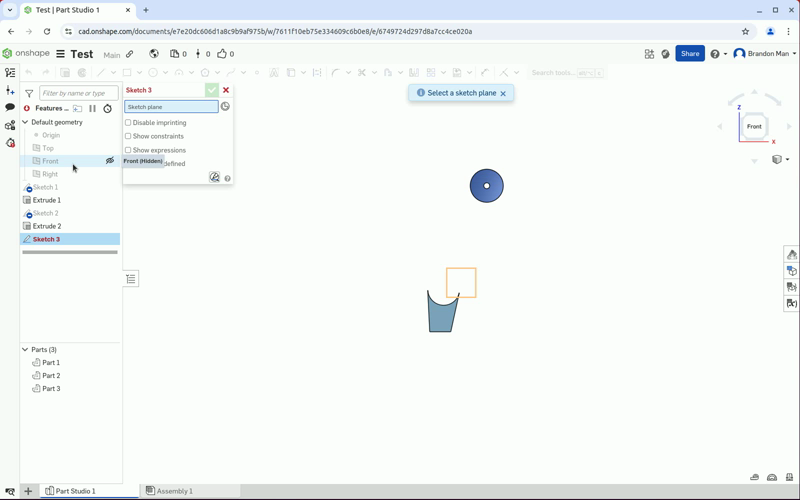
click(73, 163)
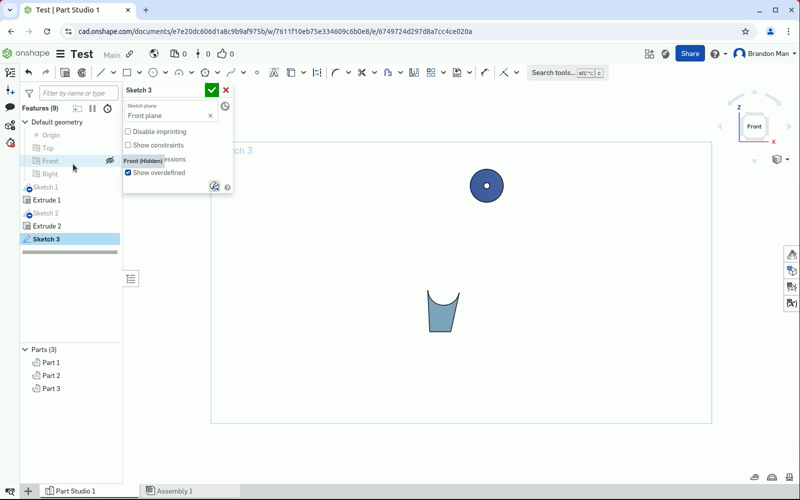
mouse_move(73, 352)
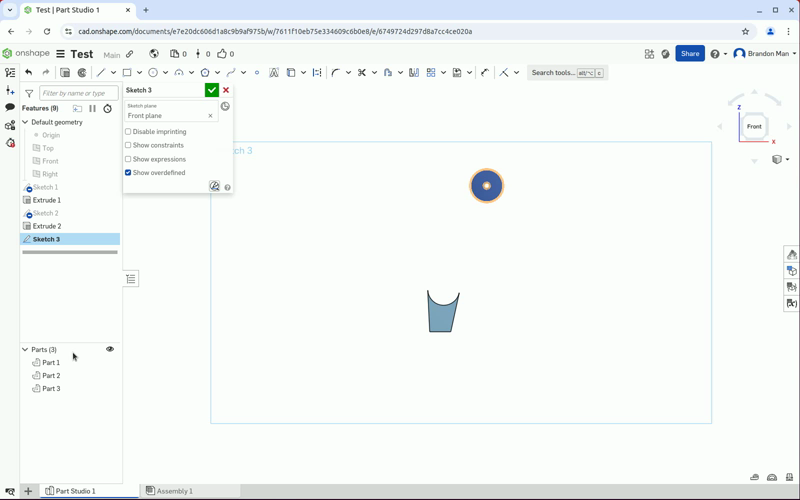
key(y)
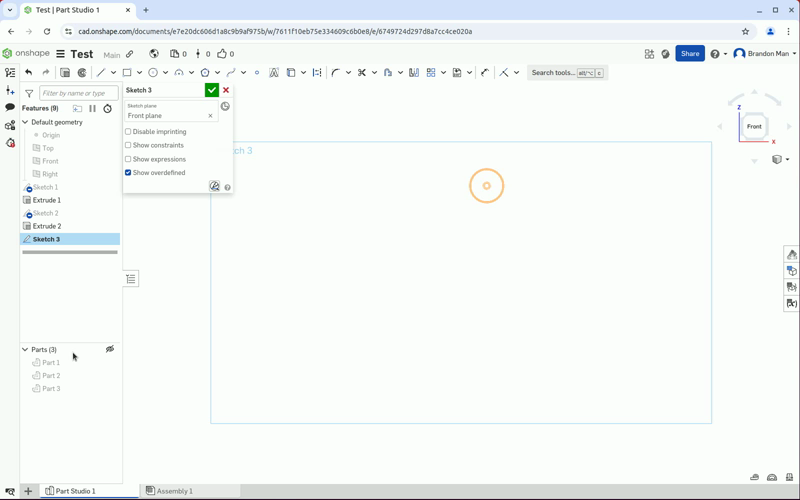
key(a)
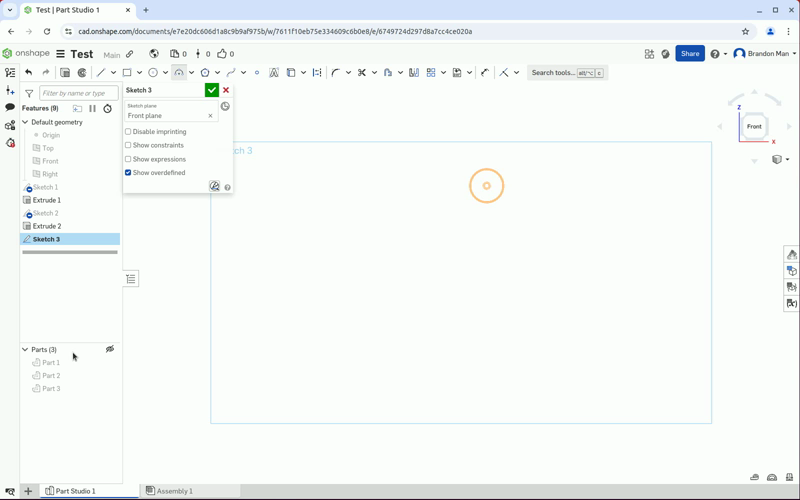
key_down(shift)
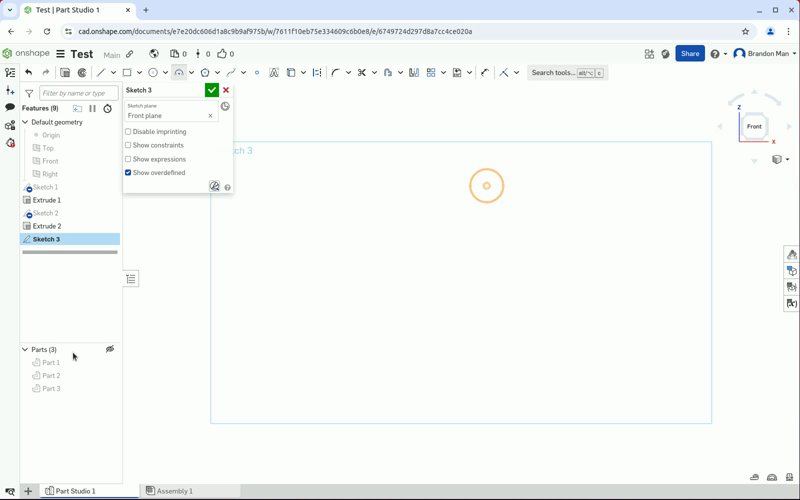
mouse_move(430, 281)
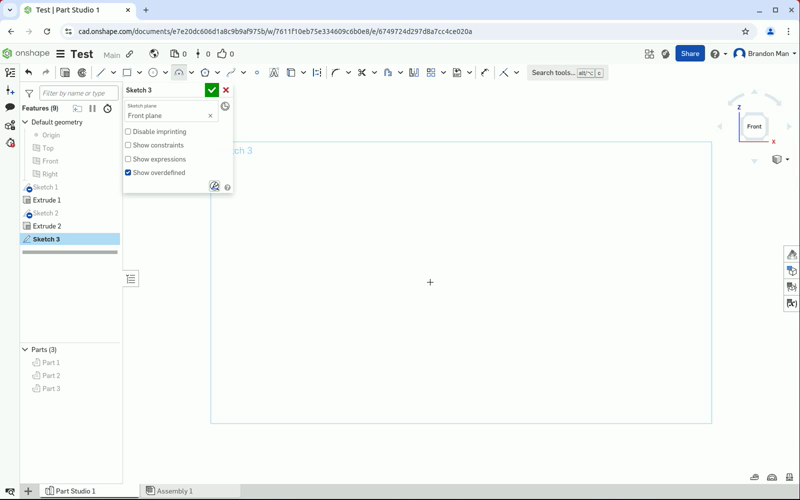
click(430, 281)
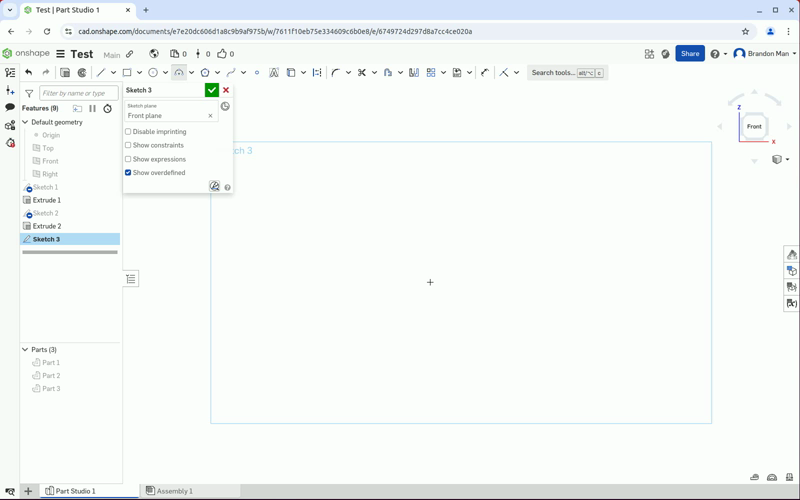
key_up(shift)
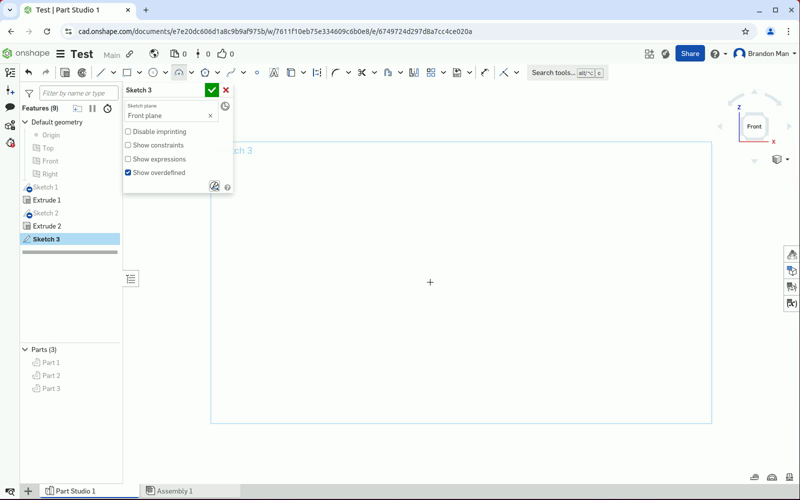
key_down(shift)
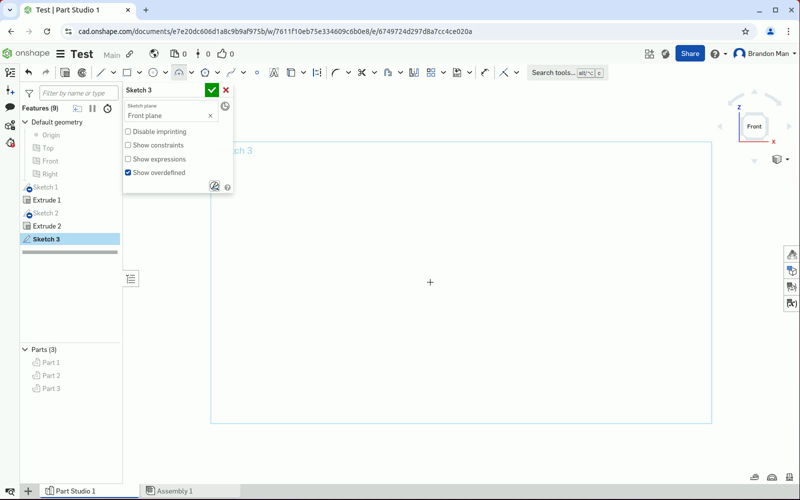
mouse_move(459, 292)
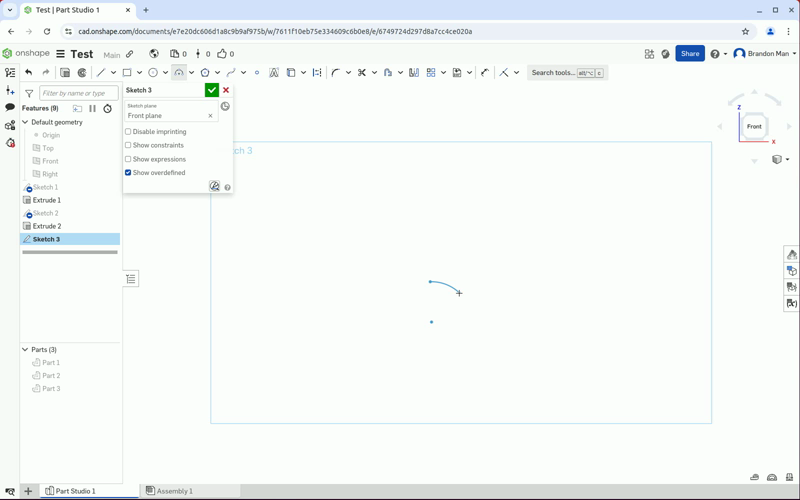
click(459, 292)
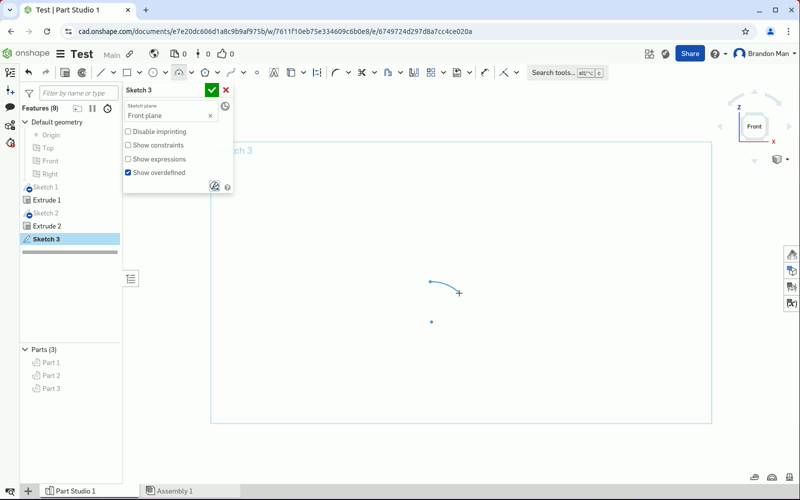
mouse_move(449, 274)
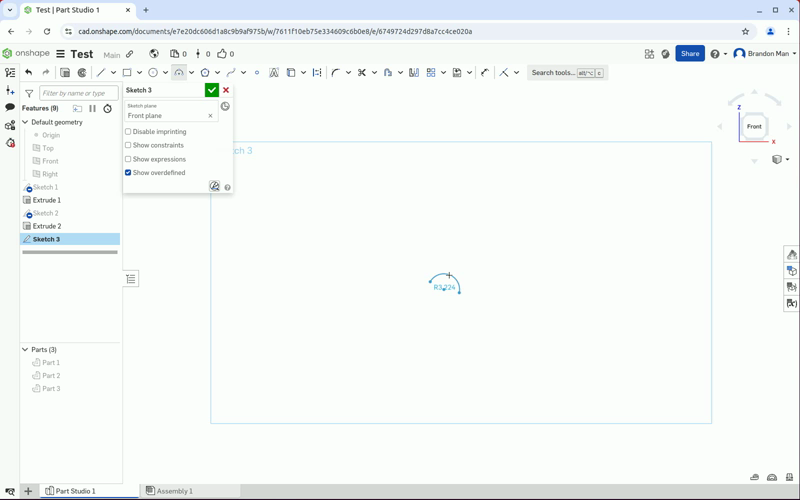
click(449, 274)
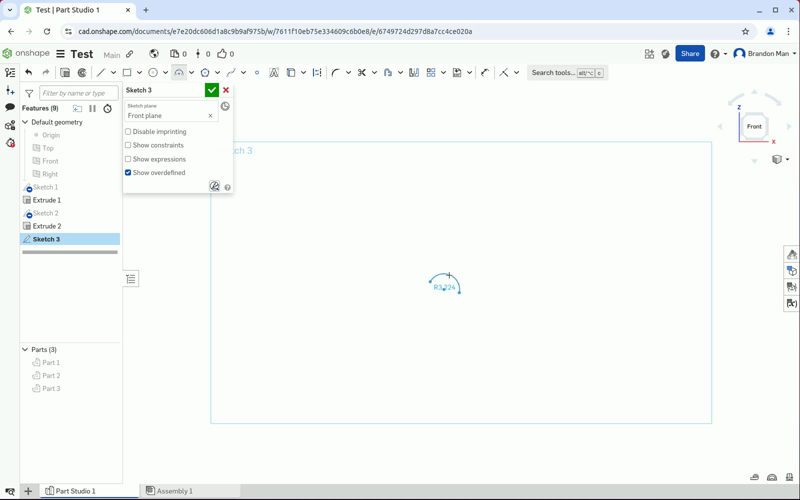
key_up(shift)
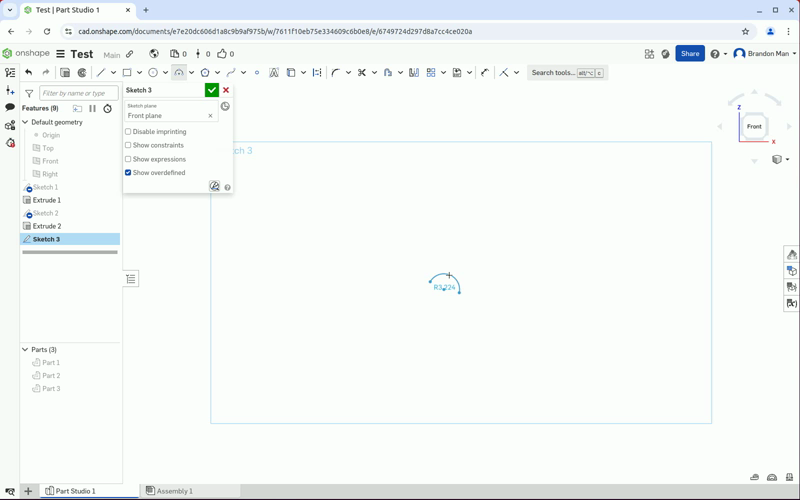
key(esc)
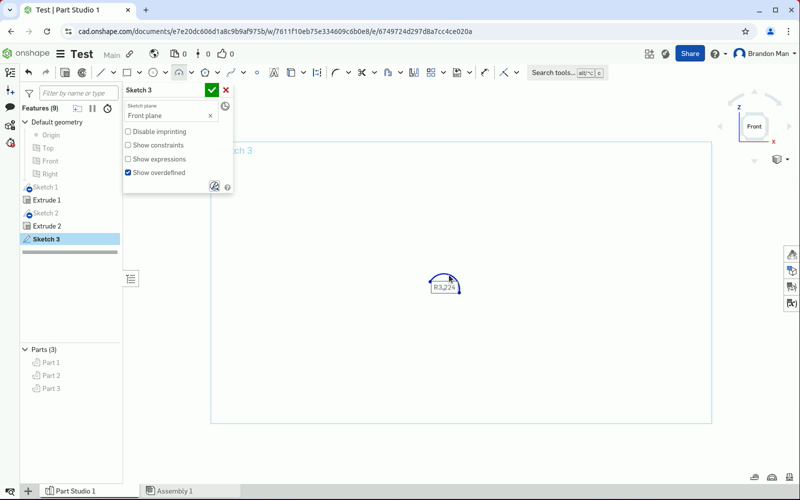
key(l)
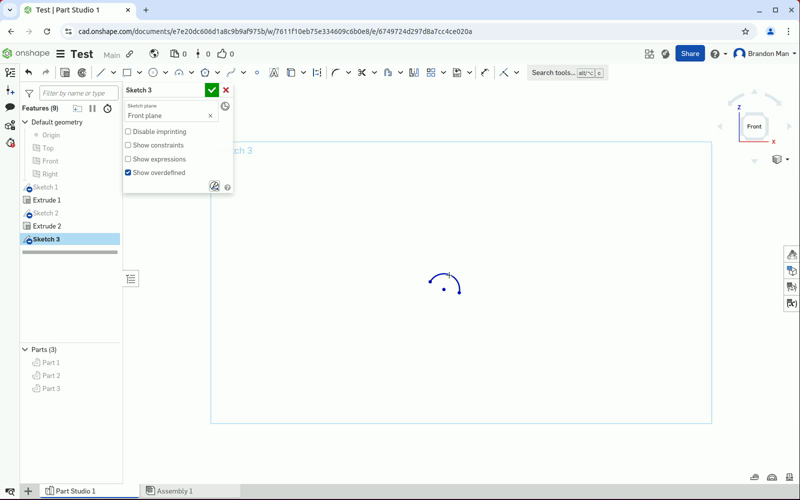
mouse_move(459, 292)
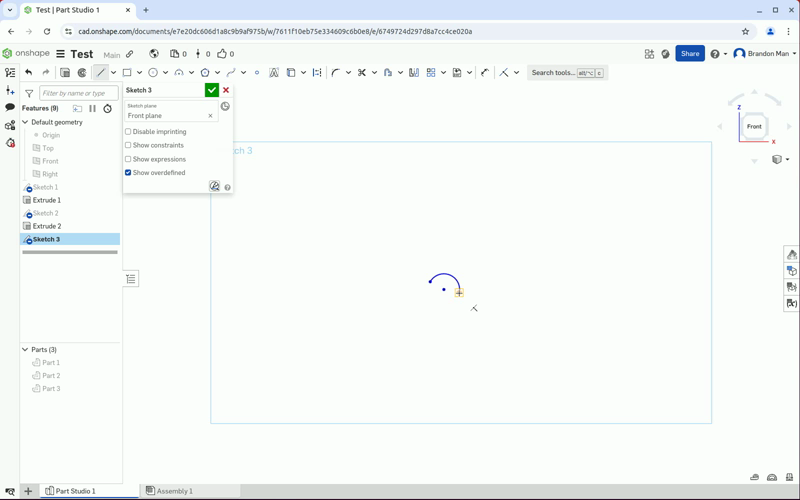
click(459, 292)
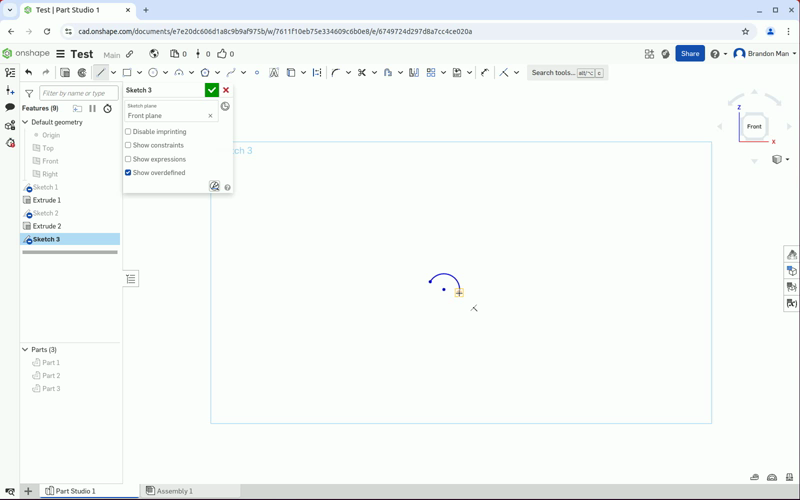
key_down(shift)
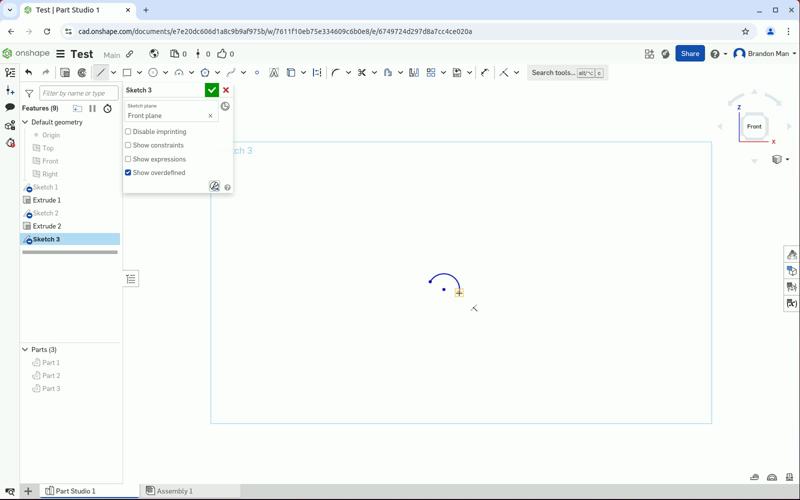
mouse_move(500, 191)
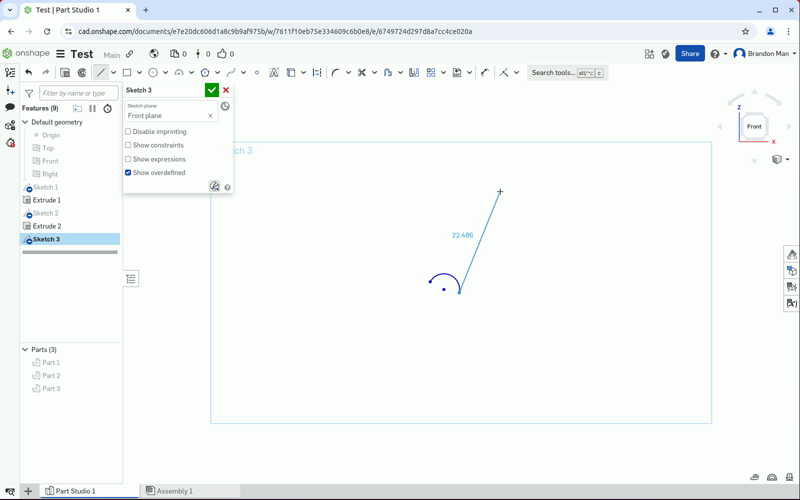
click(500, 191)
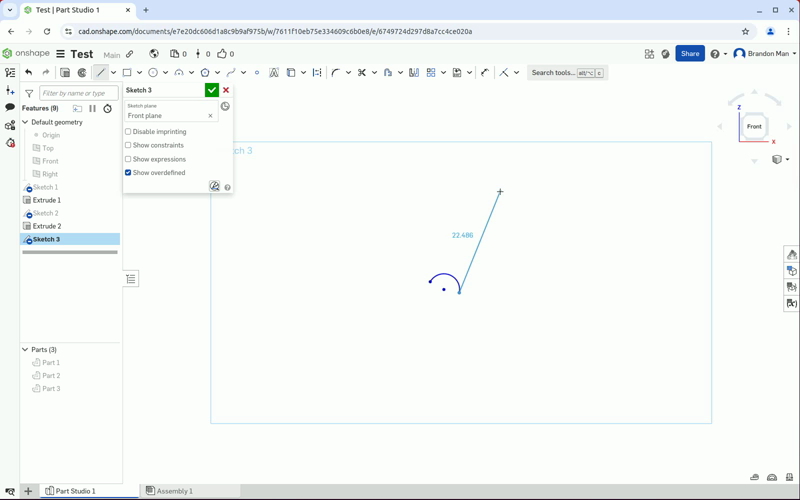
key_up(shift)
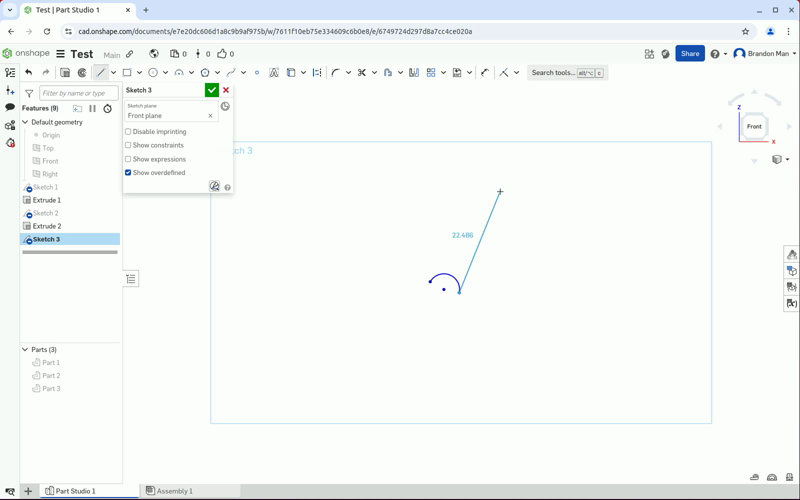
key(esc)
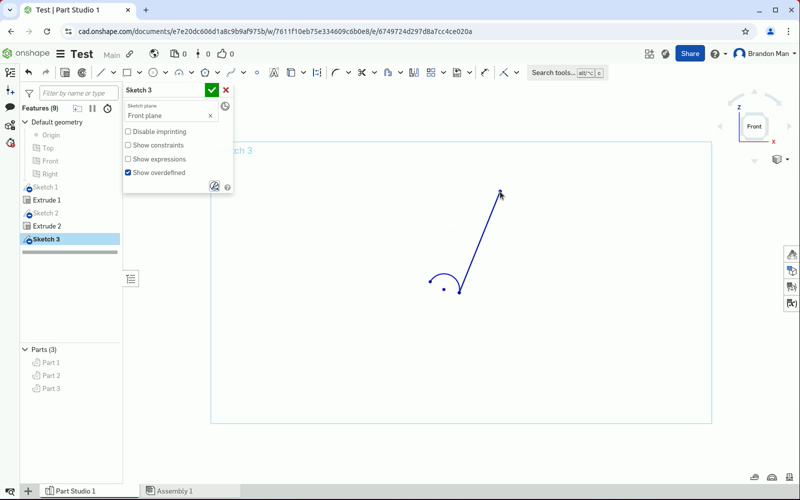
key(a)
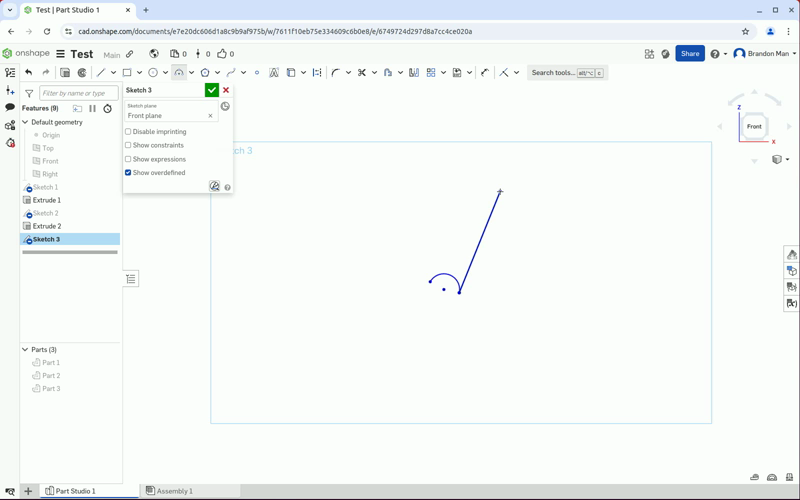
mouse_move(500, 191)
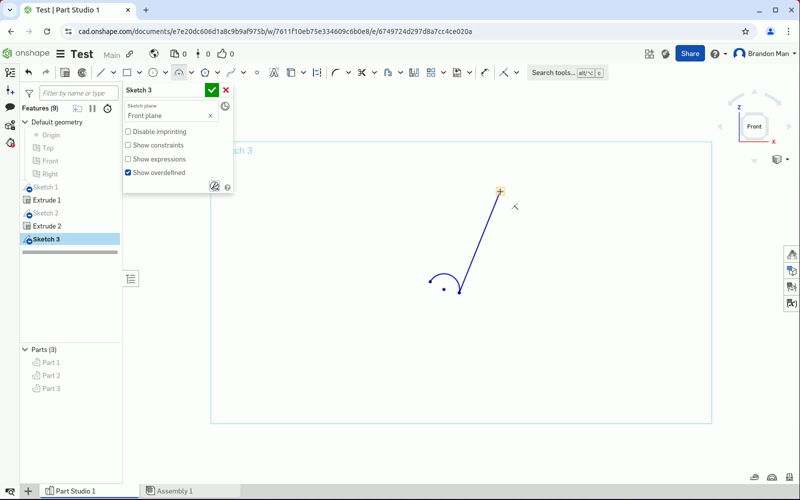
click(500, 191)
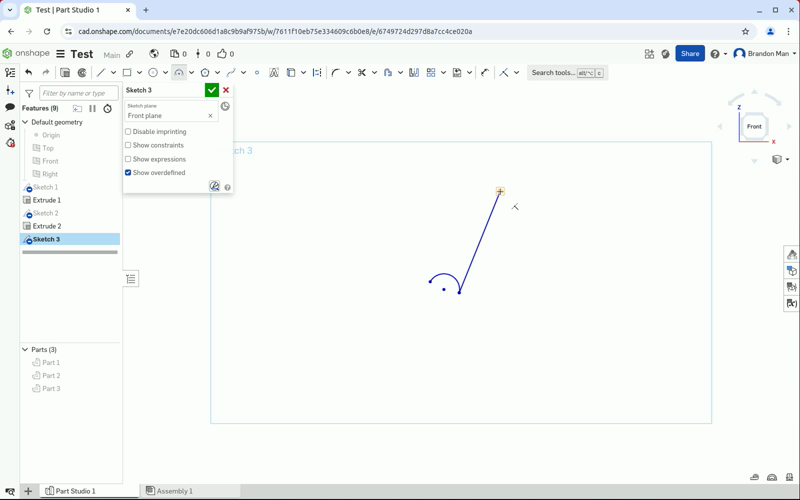
key_down(shift)
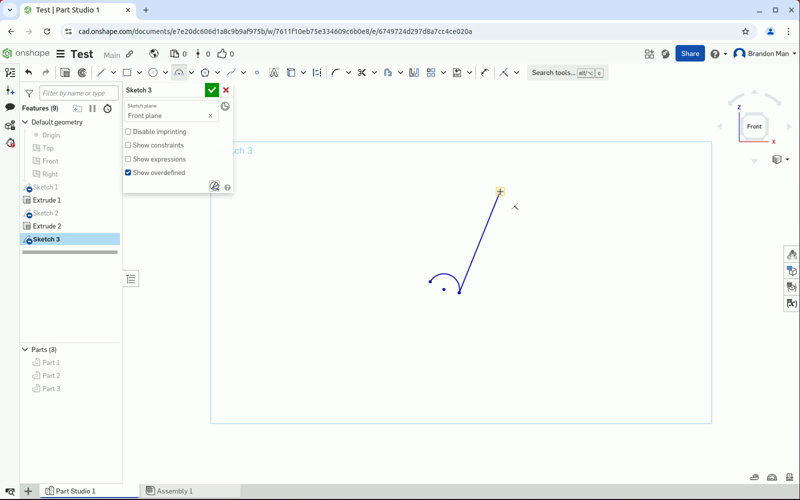
mouse_move(471, 179)
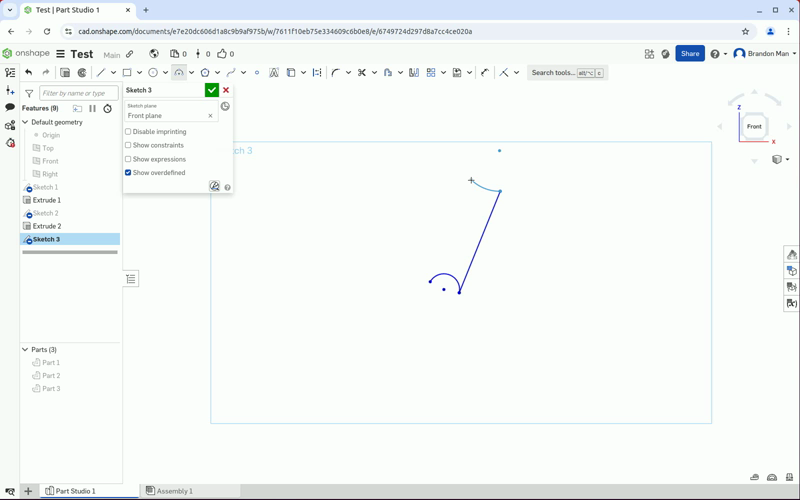
click(471, 179)
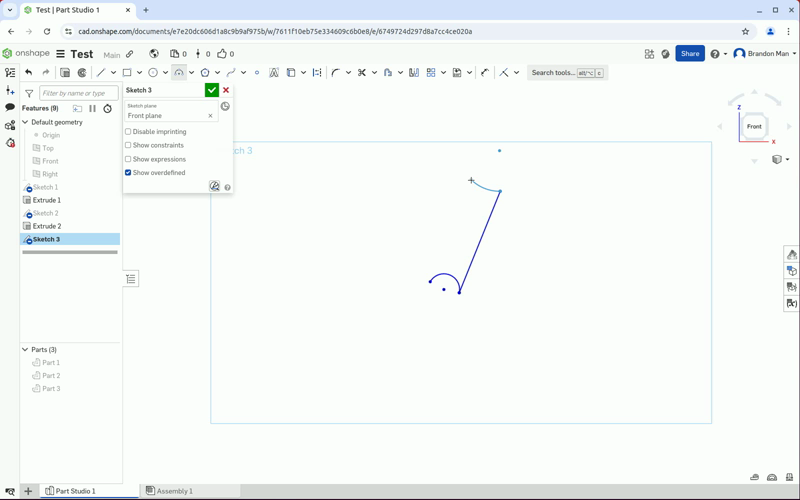
mouse_move(479, 200)
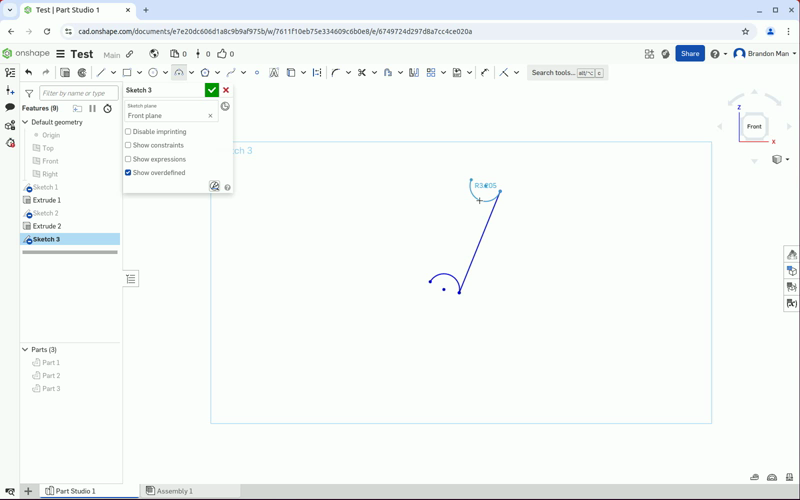
click(479, 200)
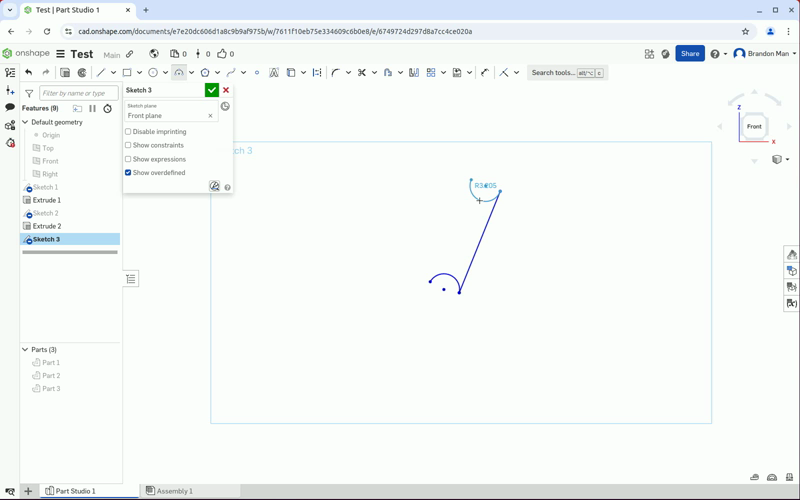
key_up(shift)
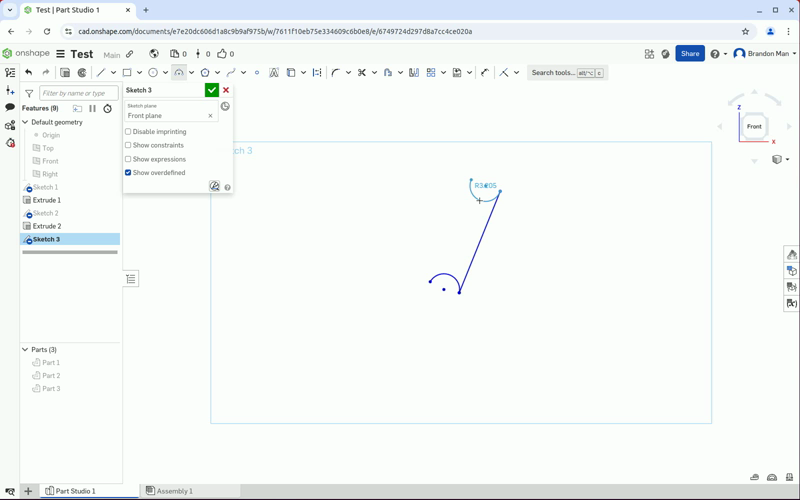
key(esc)
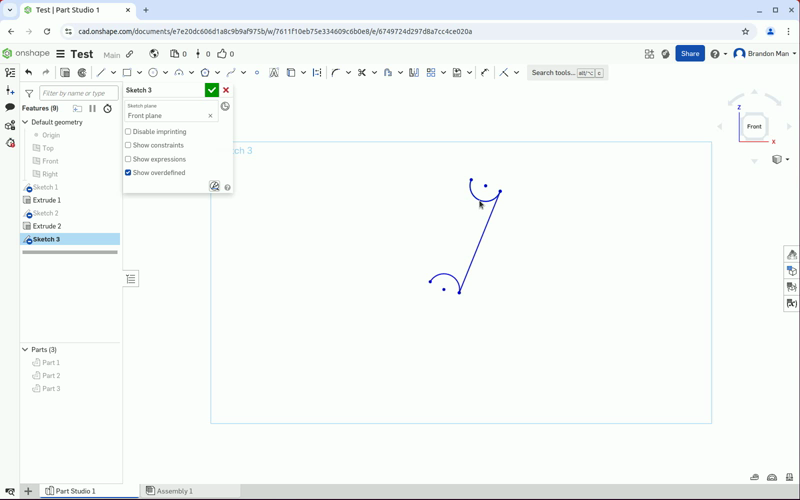
key(l)
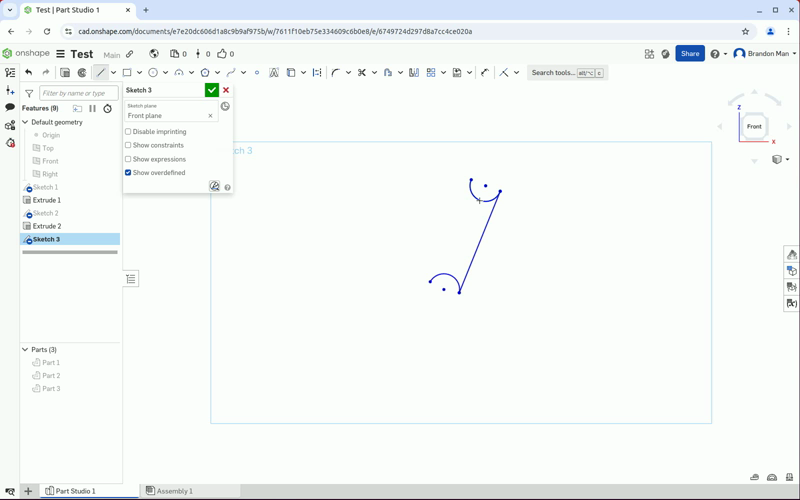
mouse_move(471, 179)
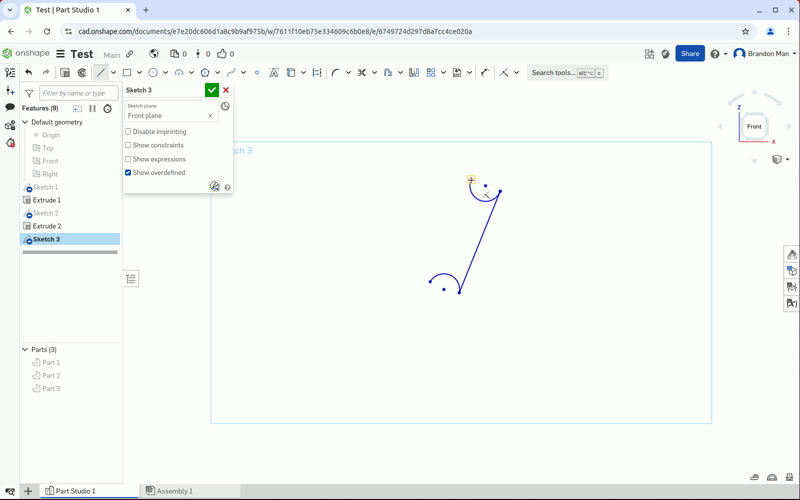
click(471, 179)
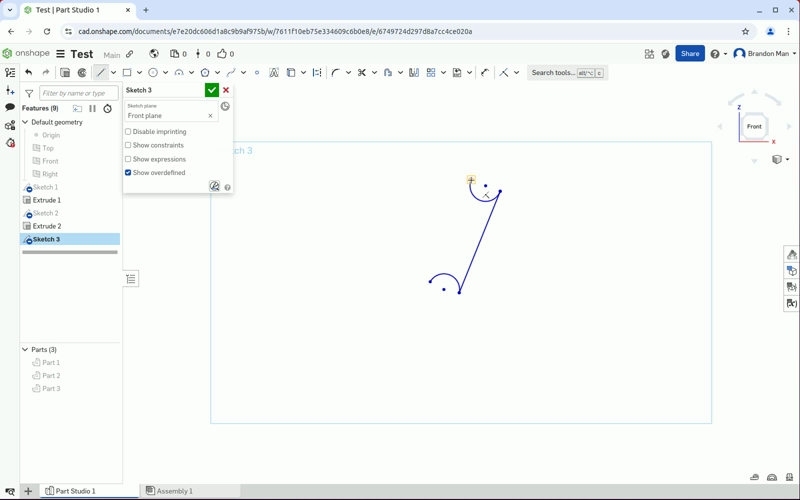
key_down(shift)
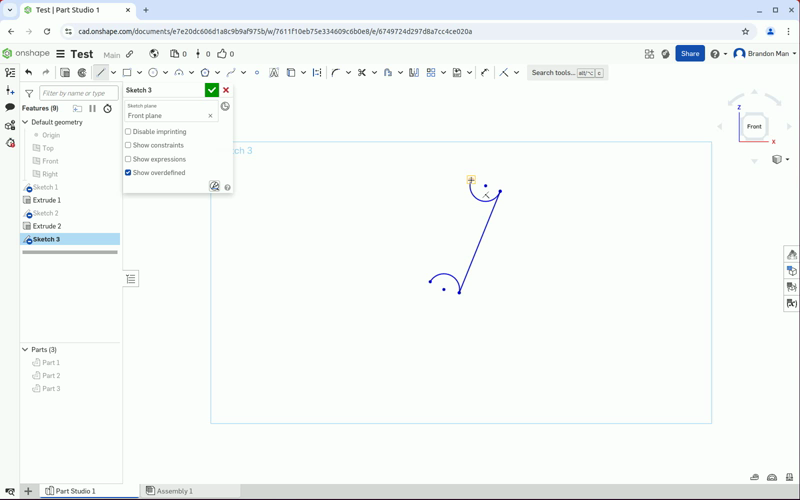
mouse_move(430, 281)
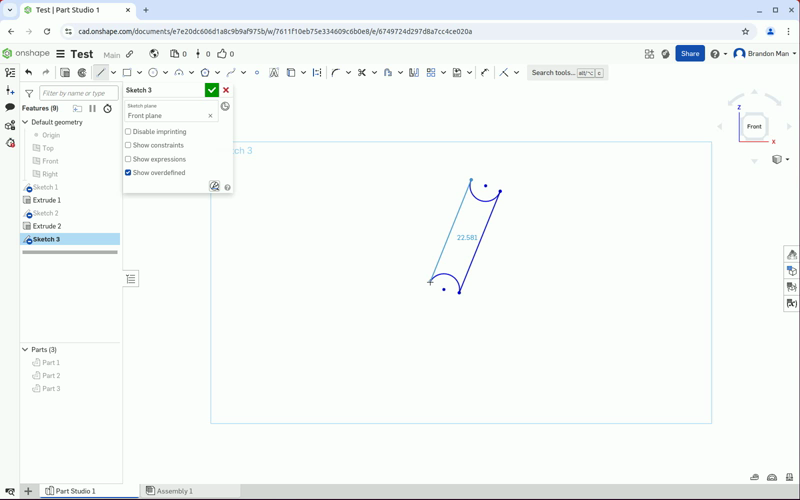
key_up(shift)
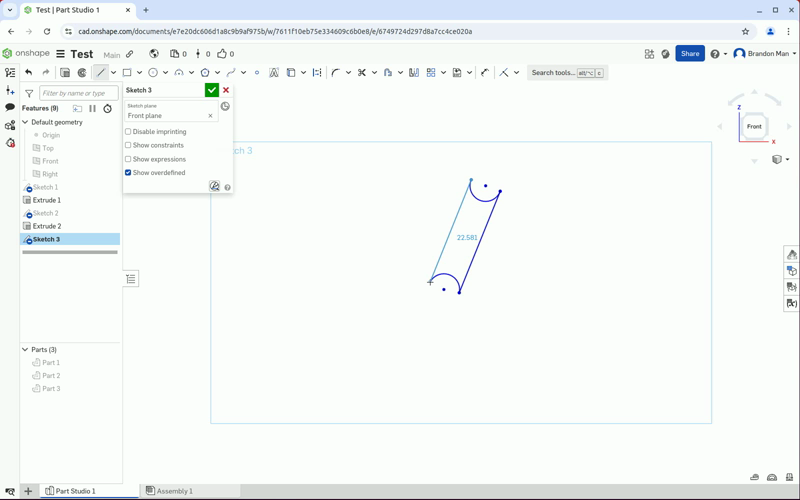
click(430, 281)
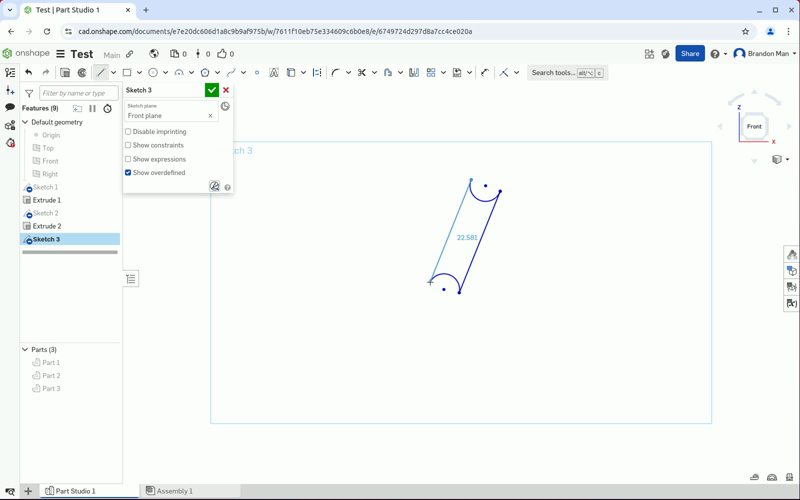
key(esc)
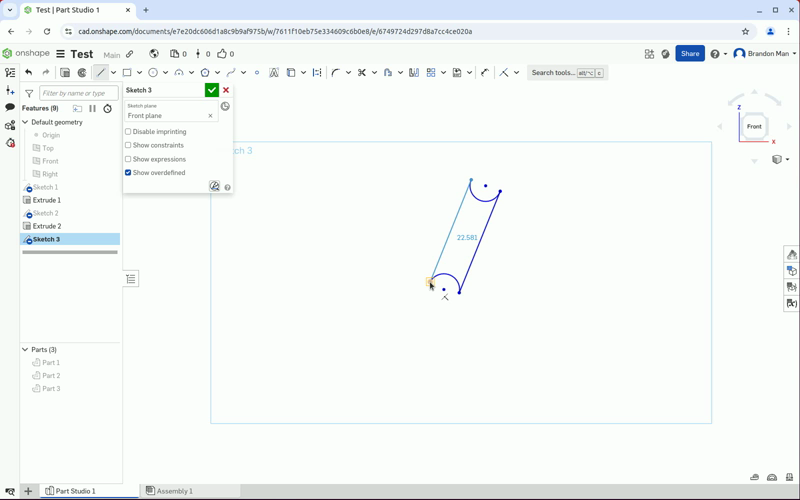
mouse_move(463, 225)
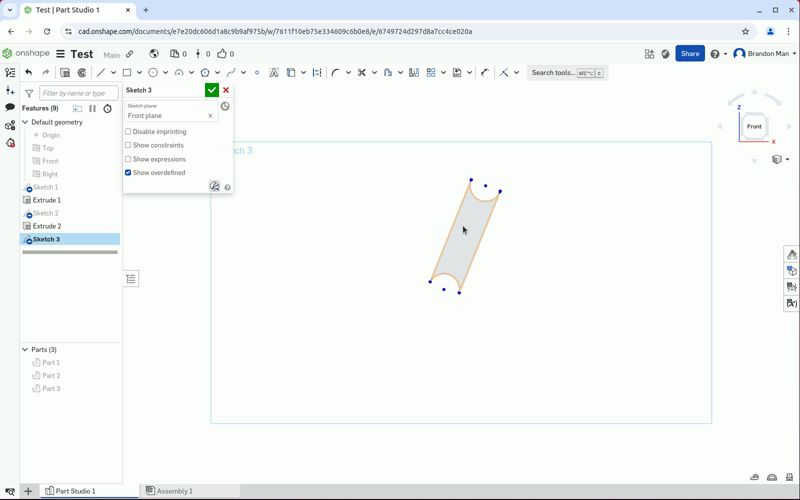
click(463, 225)
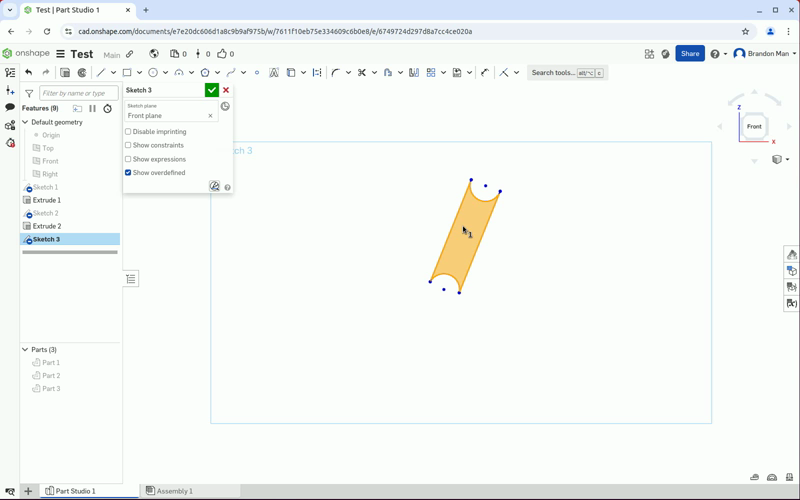
mouse_move(73, 352)
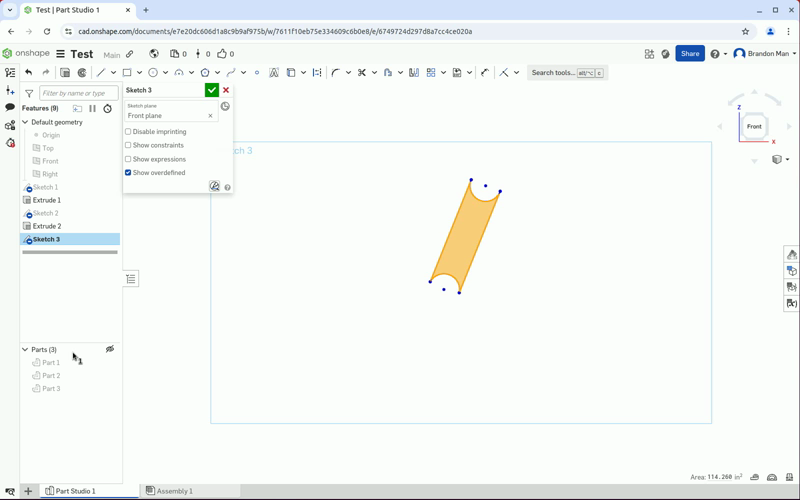
key(shift+y)
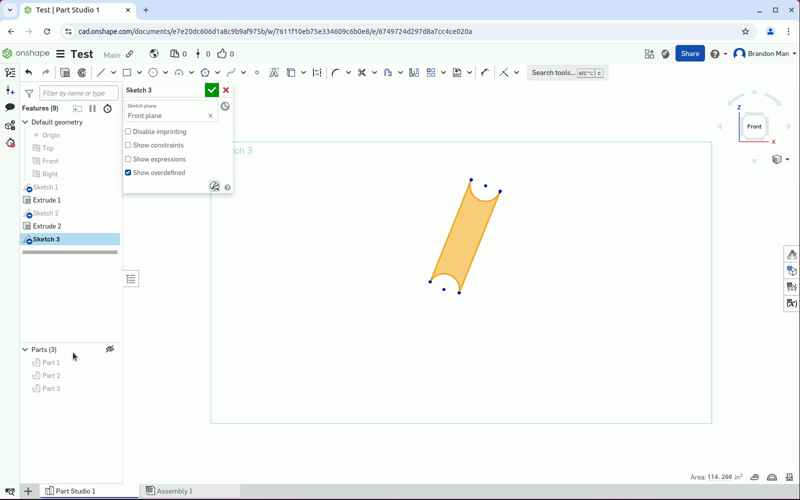
key(shift+e)
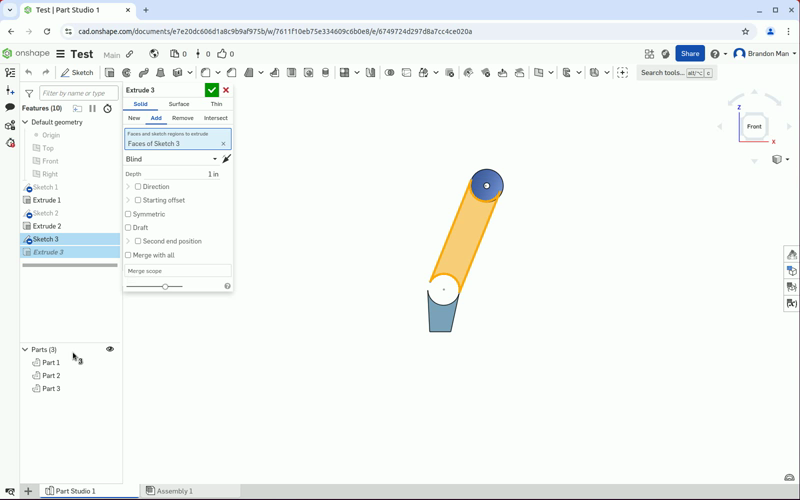
mouse_move(143, 106)
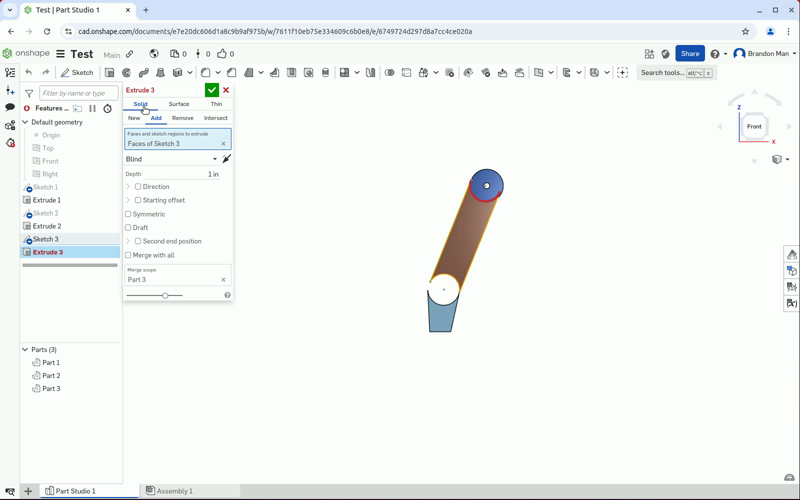
click(143, 106)
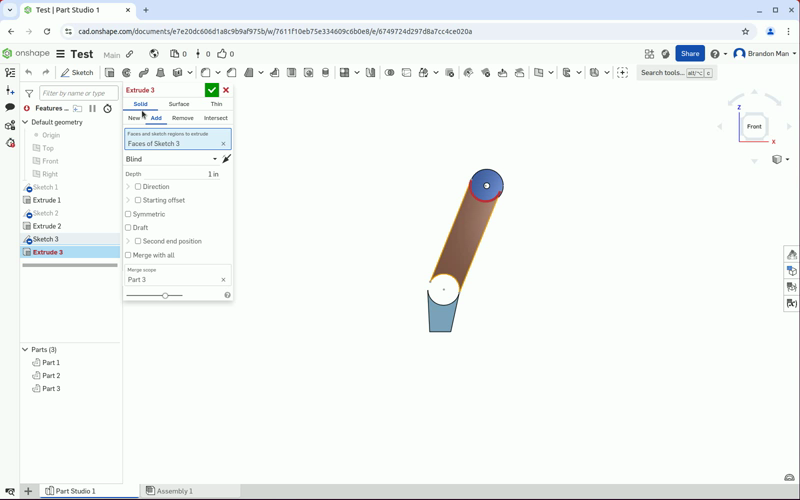
mouse_move(137, 120)
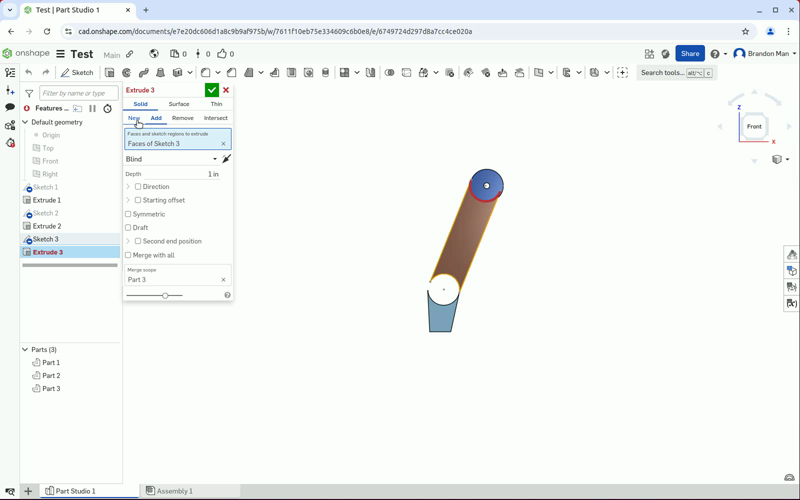
click(137, 120)
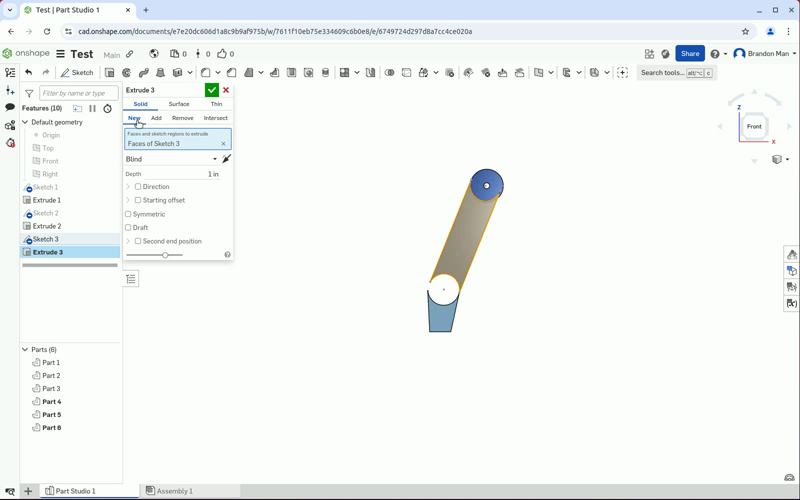
key(tab, 4)
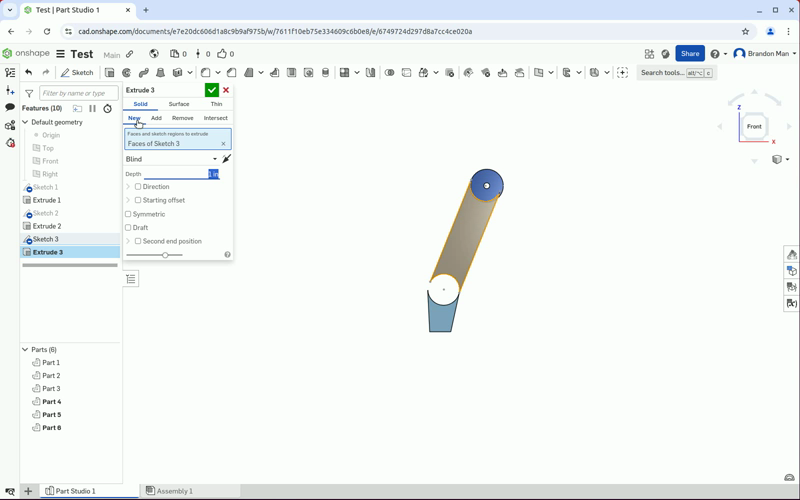
text(0.481)
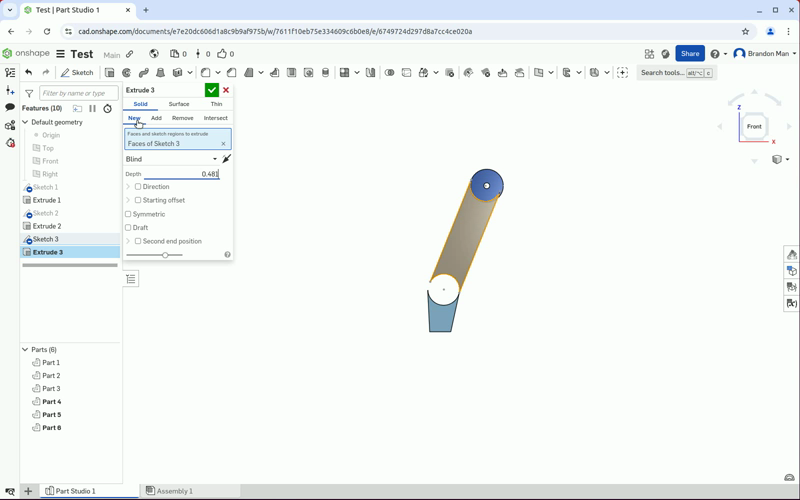
key(enter)
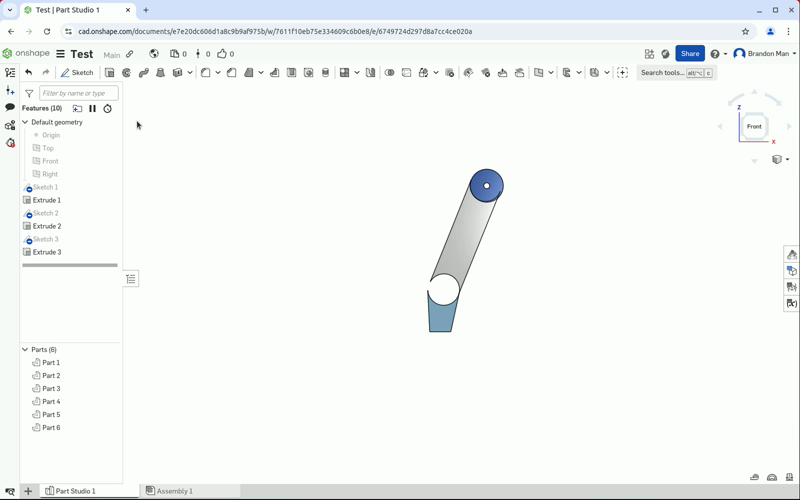
key(shift+h)
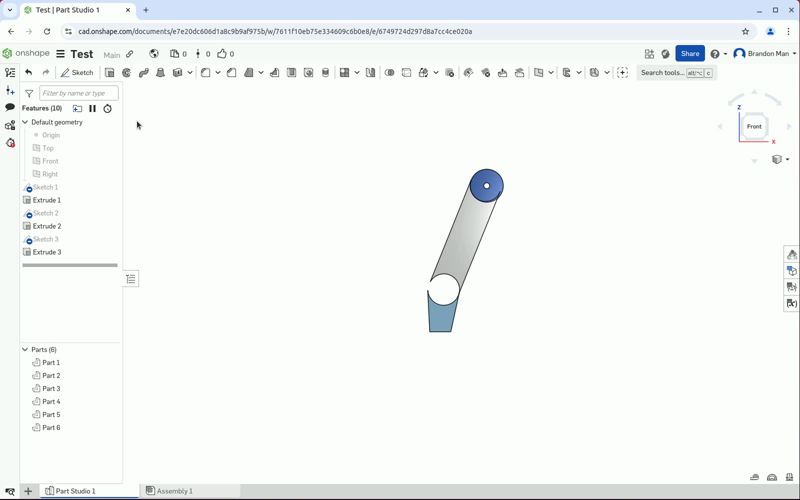
key(shift+h)
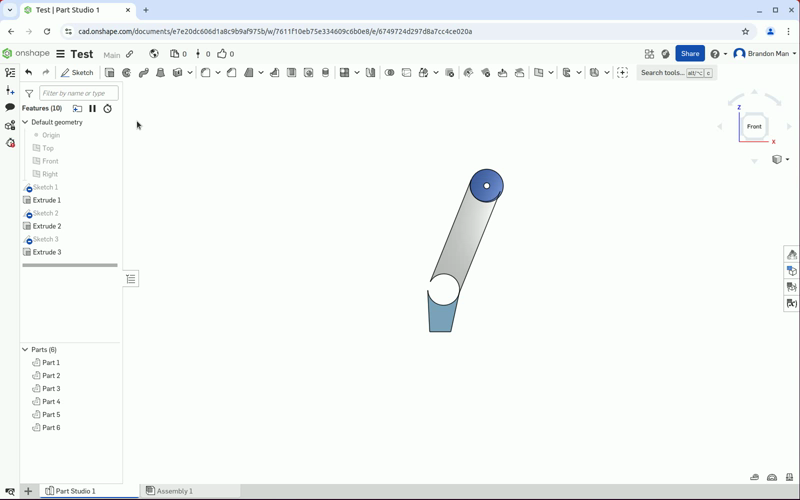
mouse_move(73, 189)
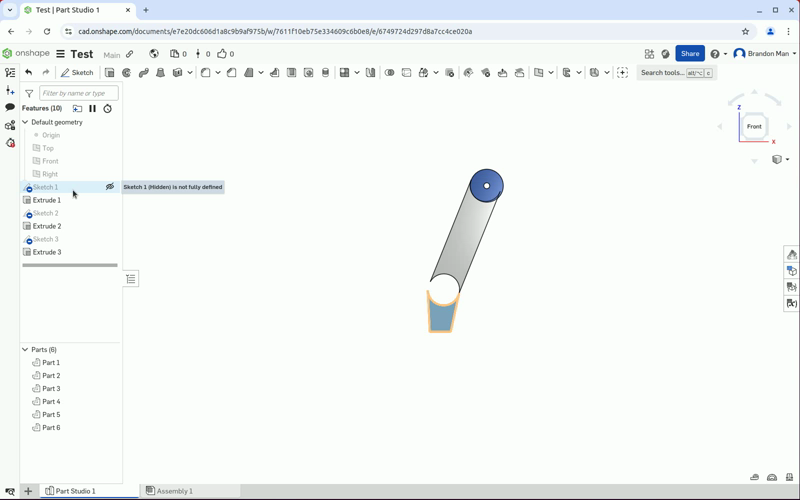
click(73, 189)
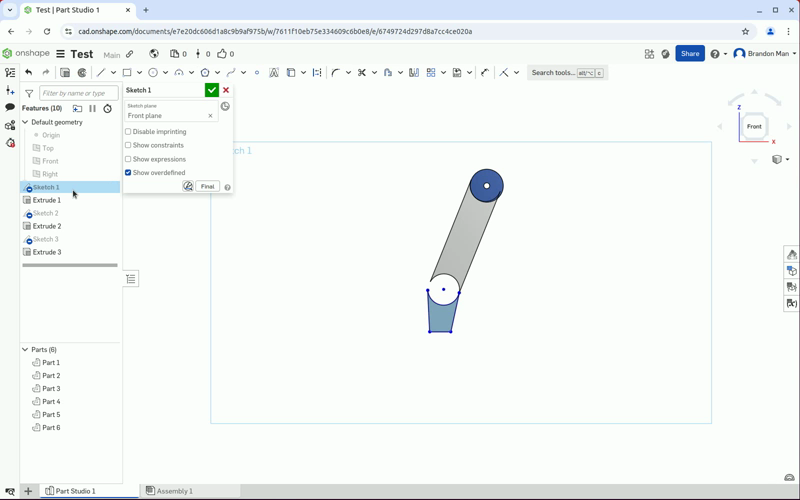
mouse_move(229, 92)
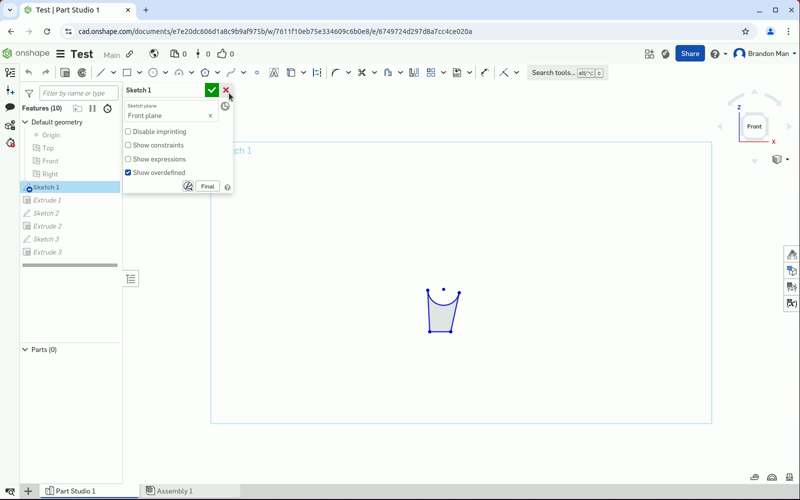
click(229, 92)
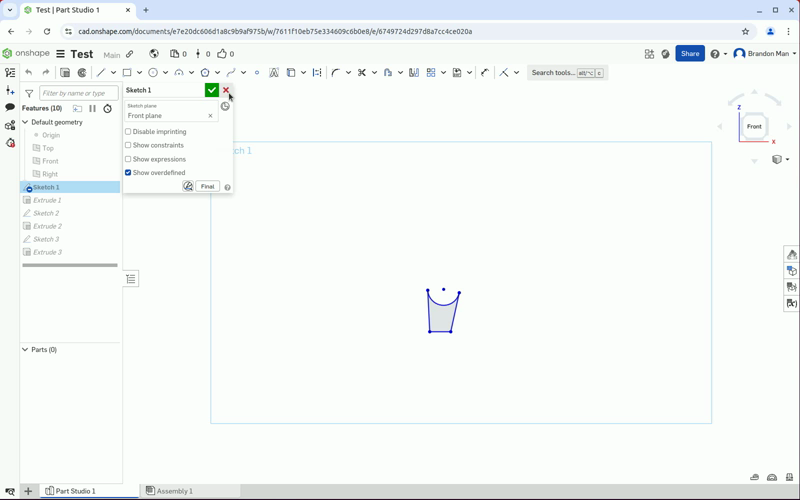
key(shift+s)
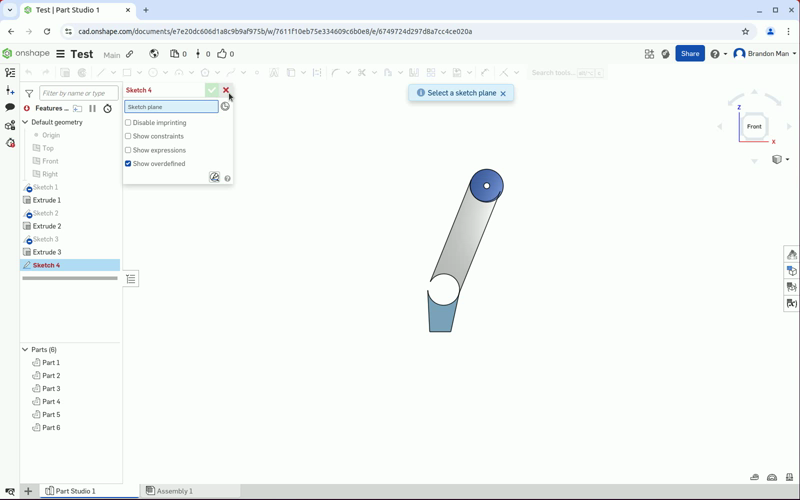
mouse_move(73, 163)
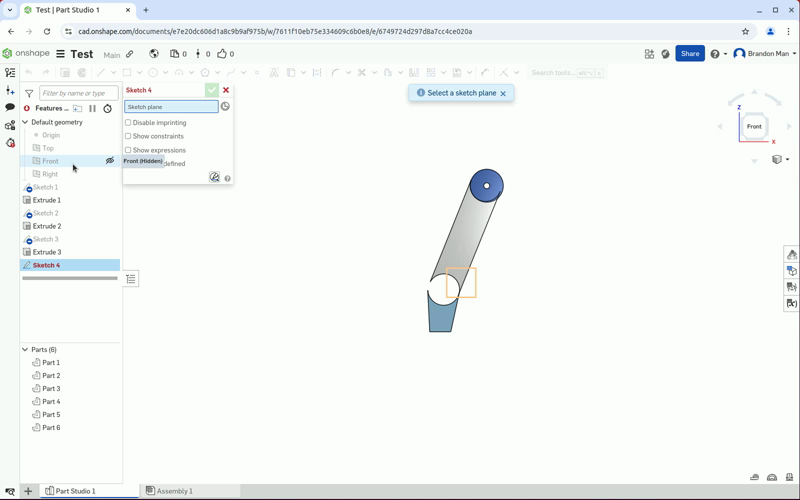
click(73, 163)
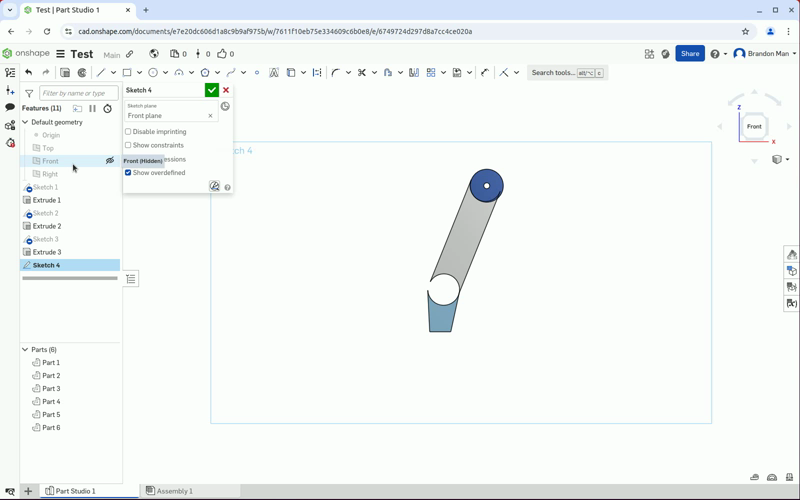
mouse_move(73, 352)
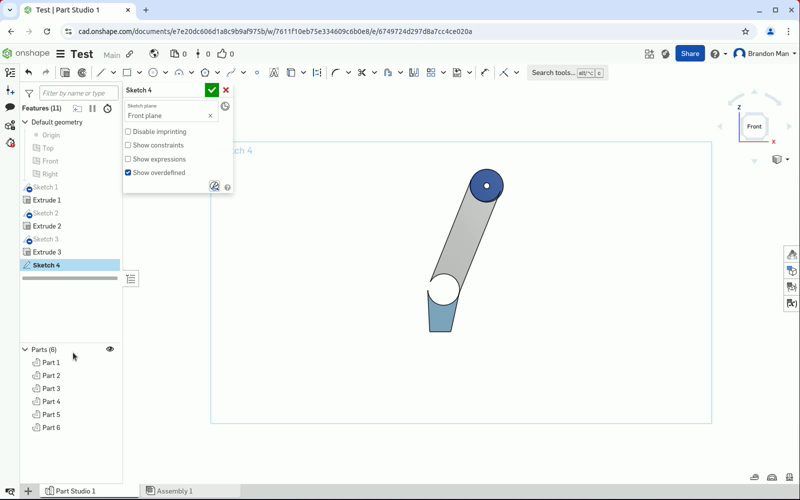
key(y)
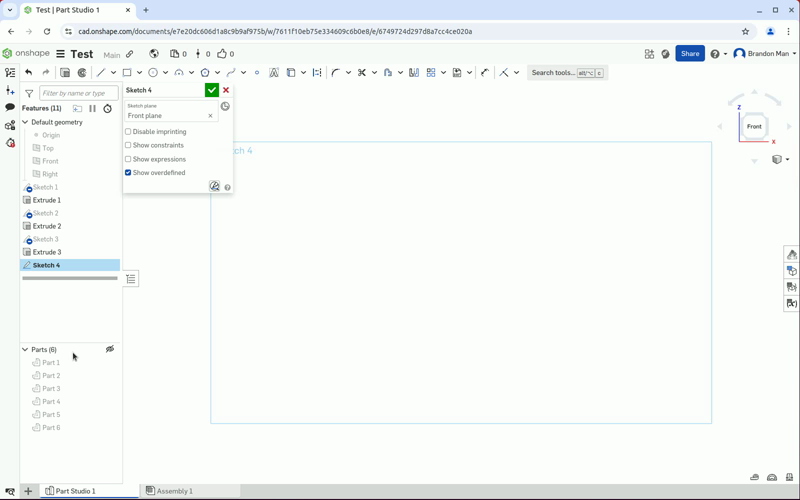
key(c)
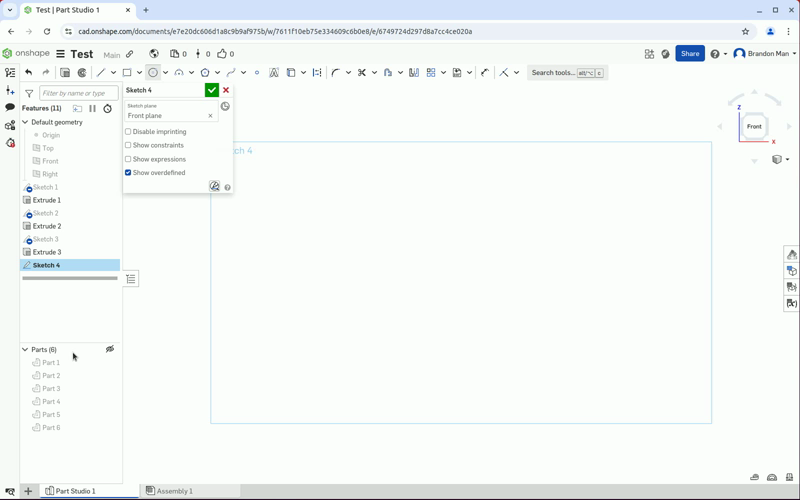
key_down(shift)
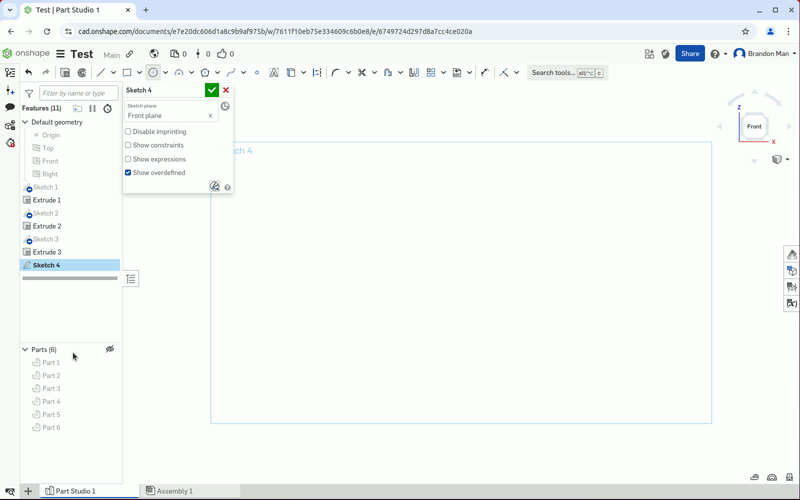
mouse_move(444, 290)
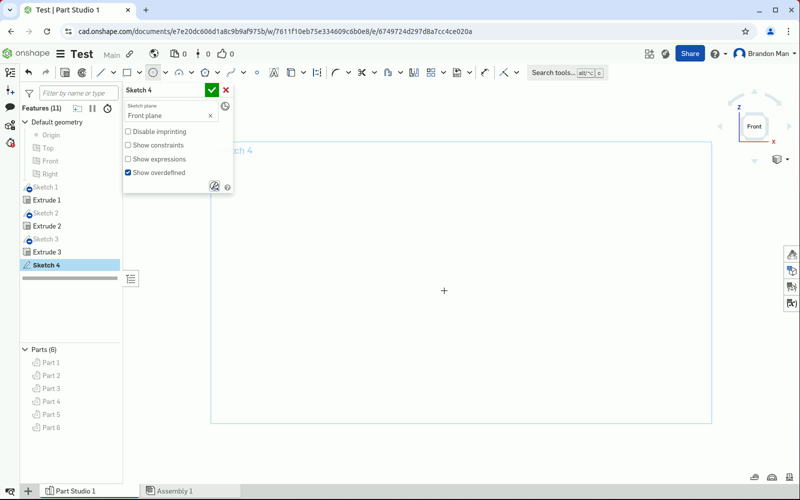
click(444, 290)
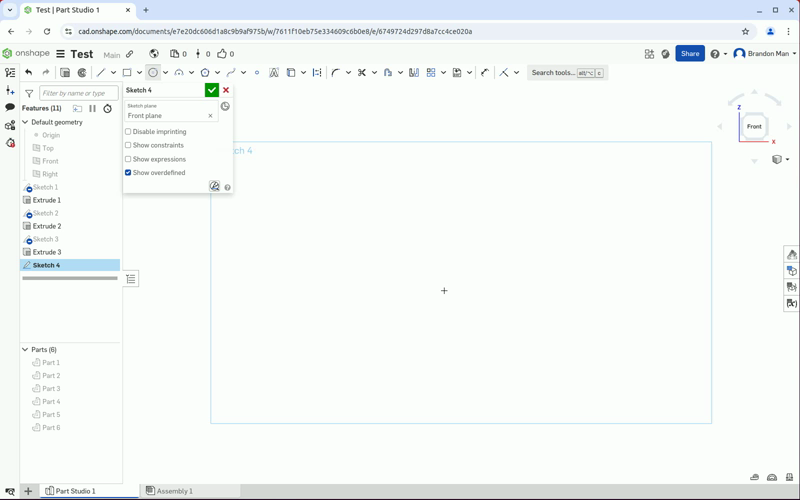
key_up(shift)
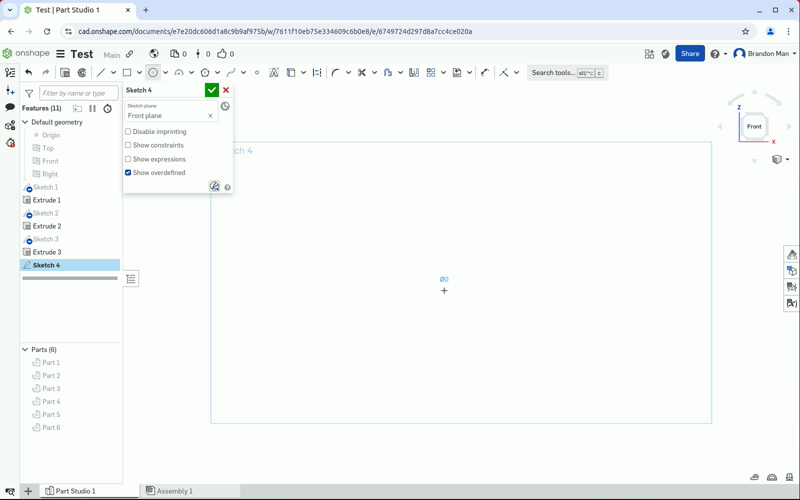
mouse_move(460, 290)
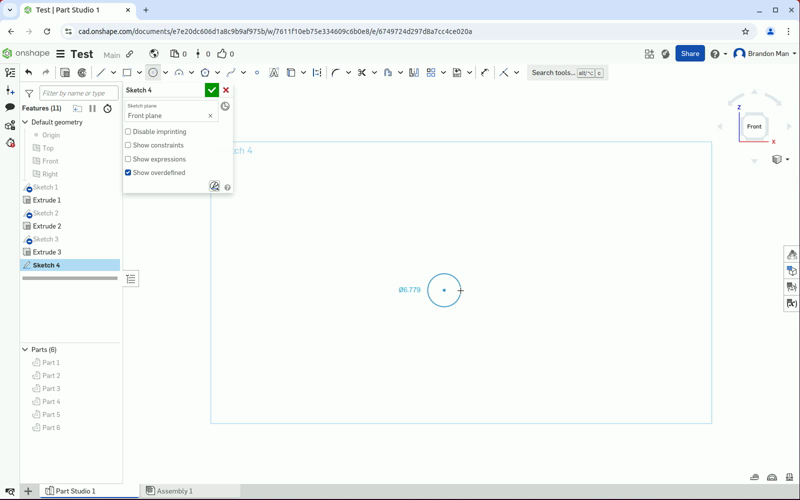
click(460, 290)
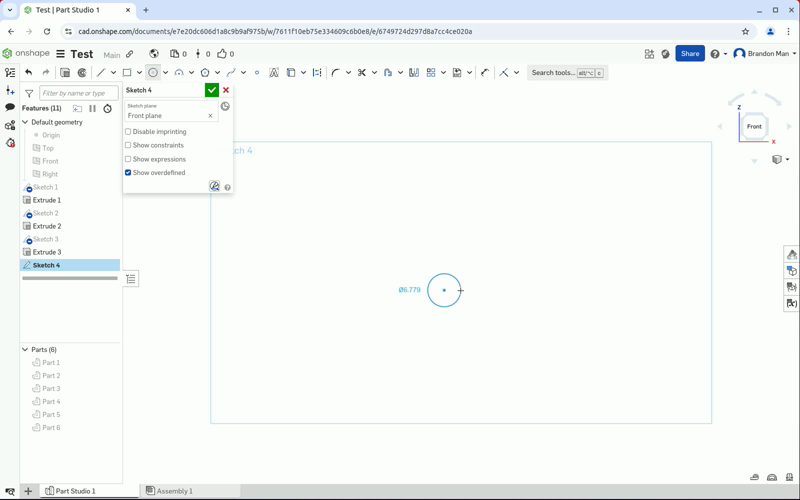
key(esc)
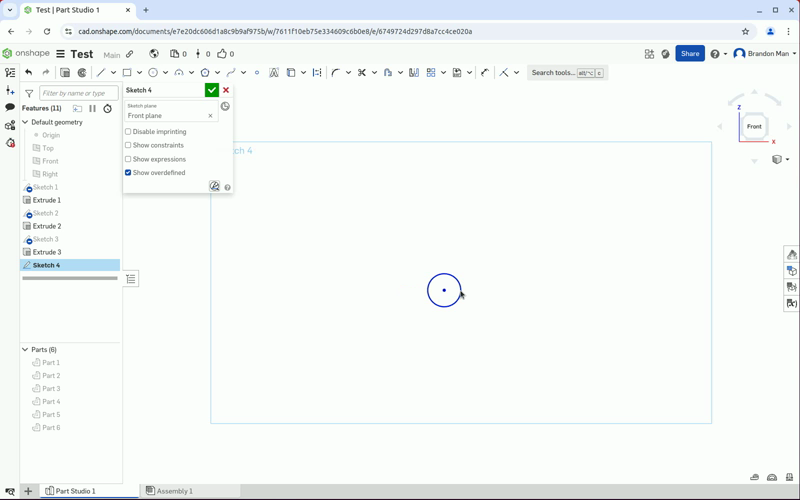
key(c)
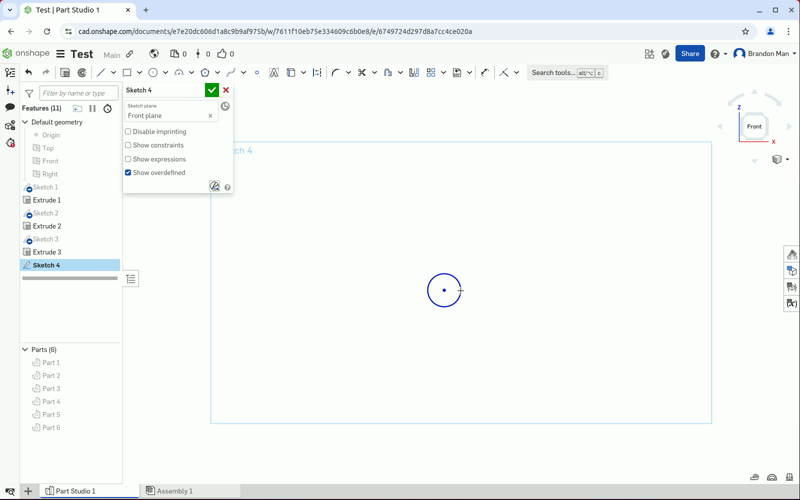
key_down(shift)
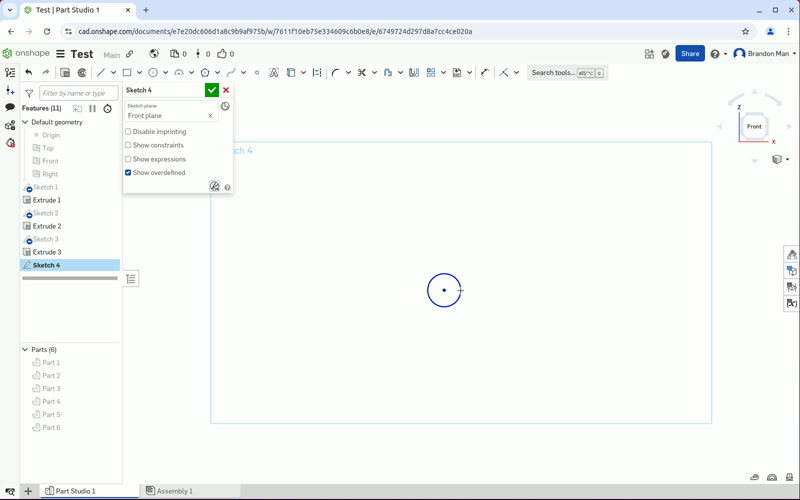
mouse_move(444, 290)
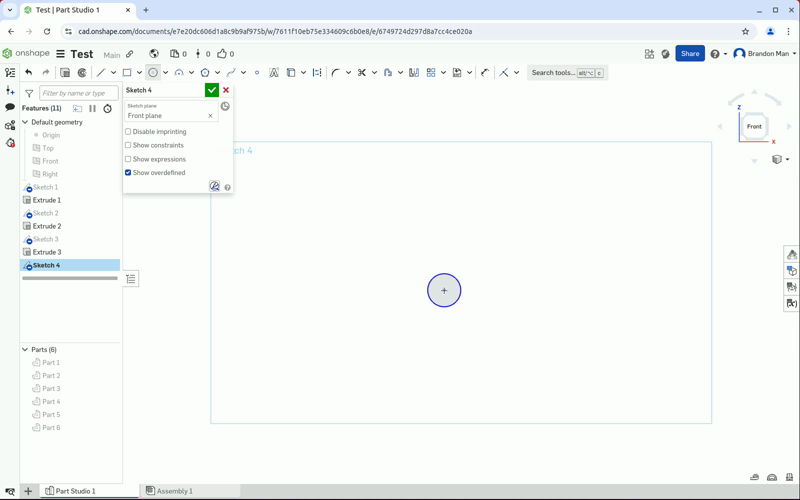
click(444, 290)
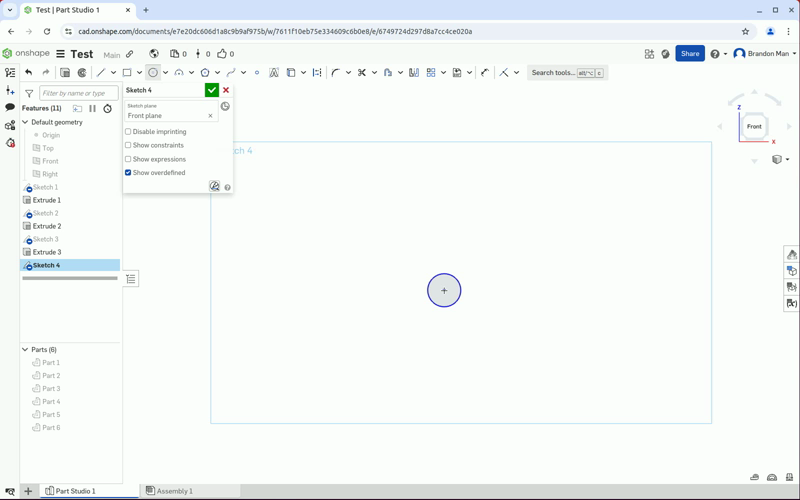
key_up(shift)
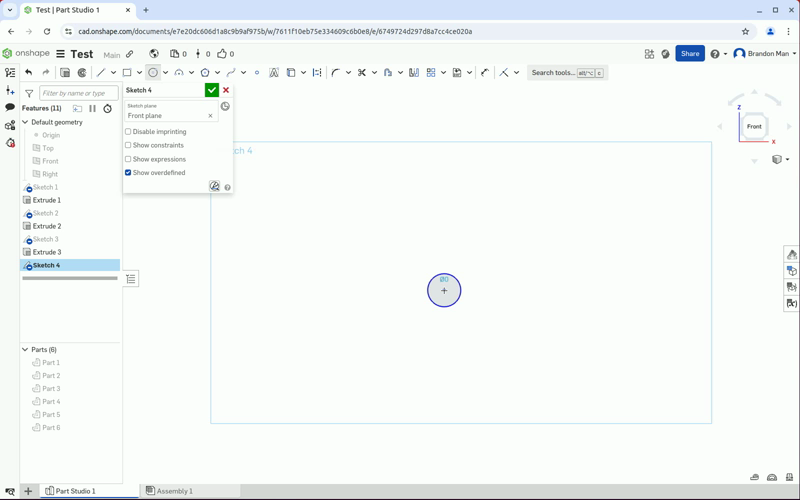
mouse_move(447, 290)
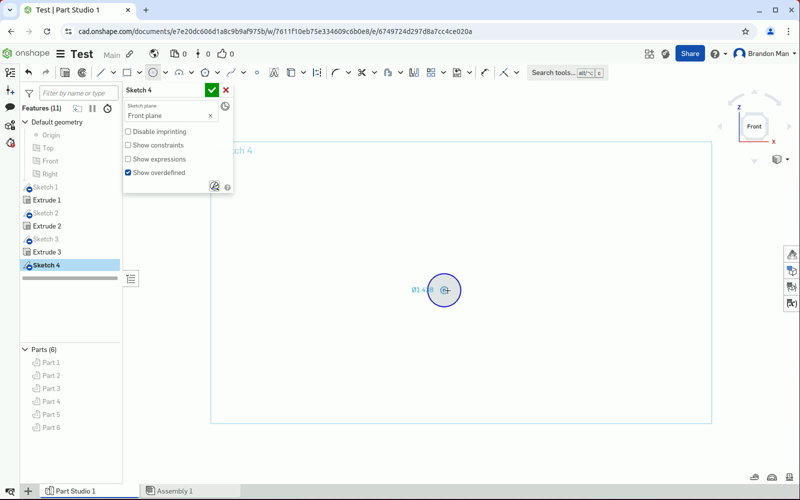
scroll(6)
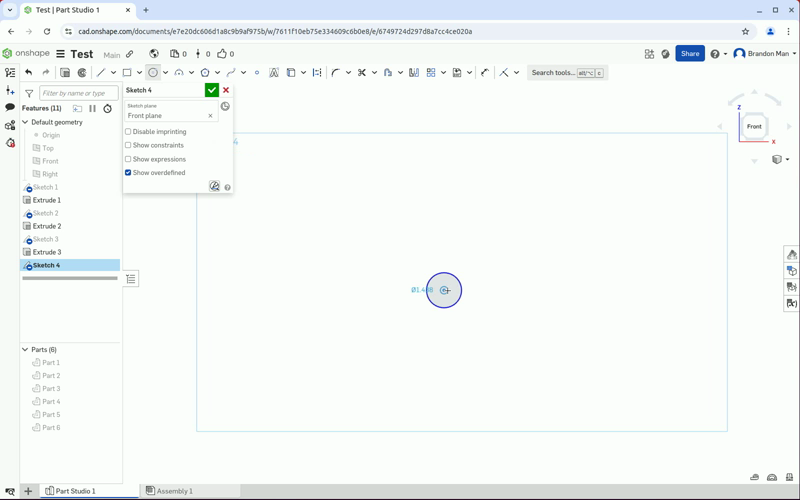
scroll(6)
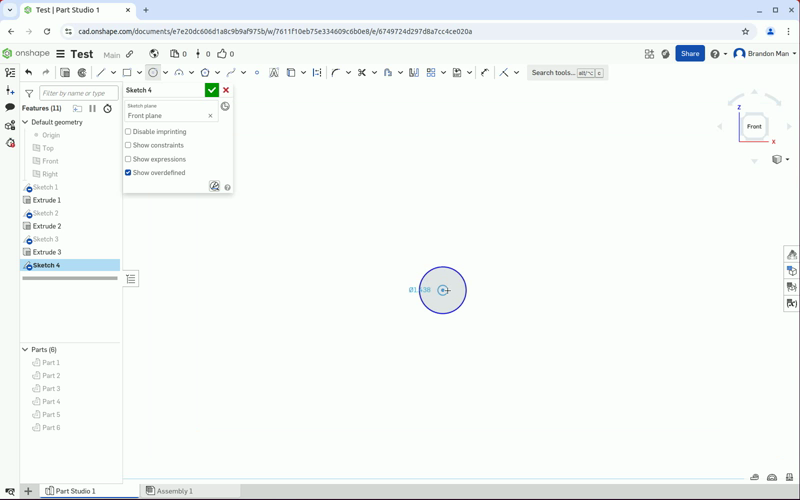
scroll(6)
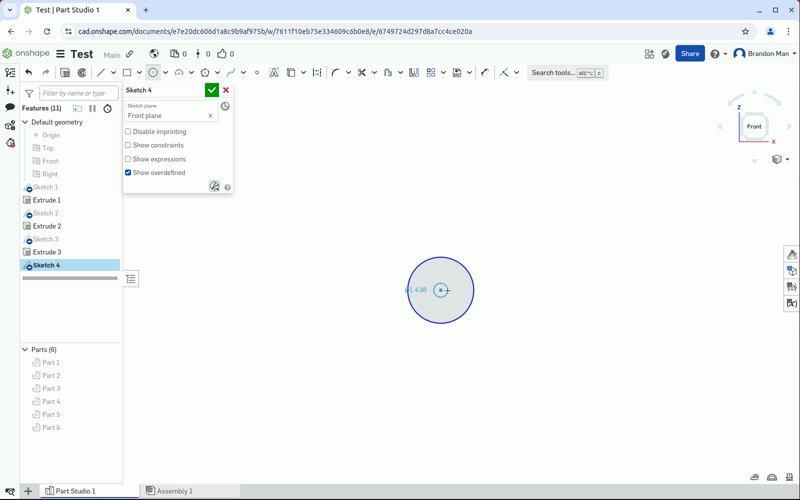
scroll(6)
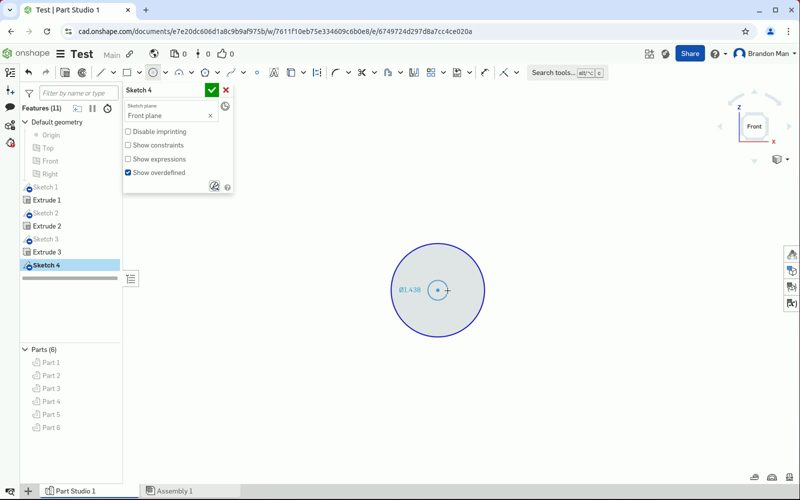
scroll(6)
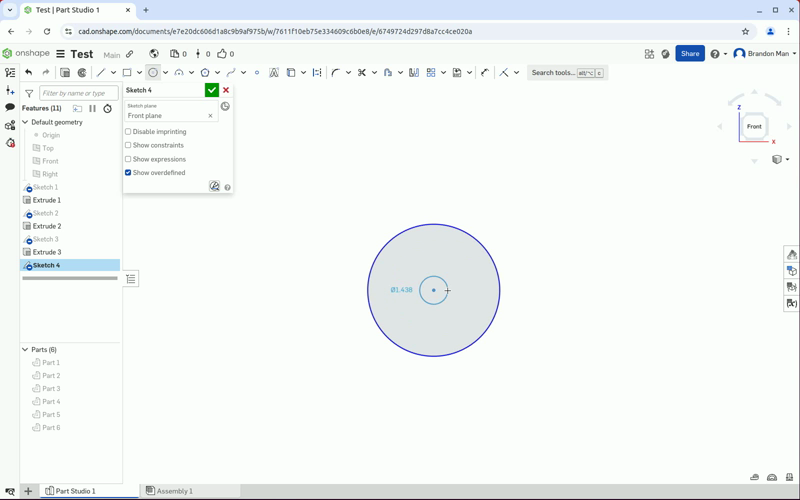
scroll(6)
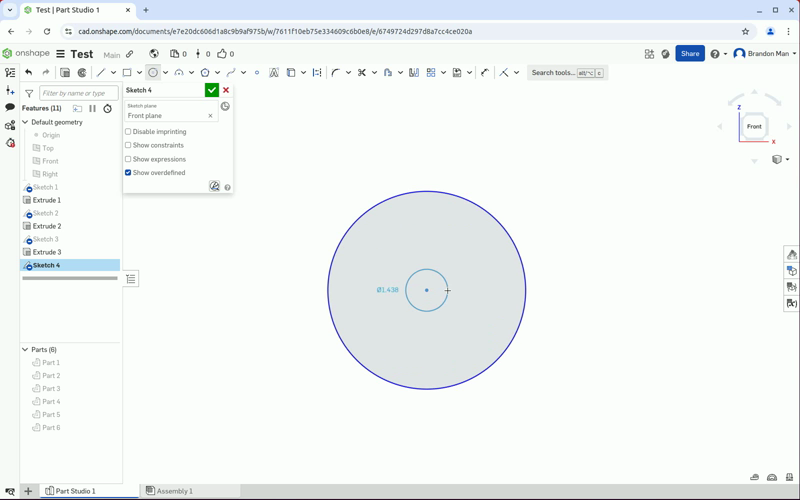
scroll(6)
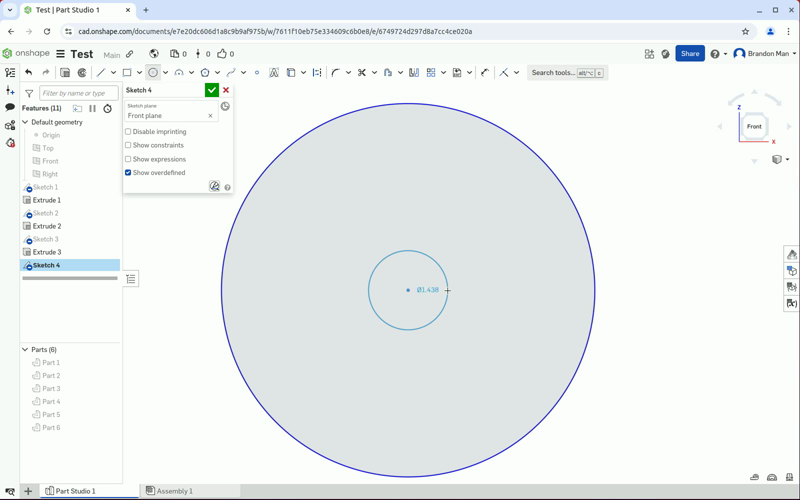
click(447, 290)
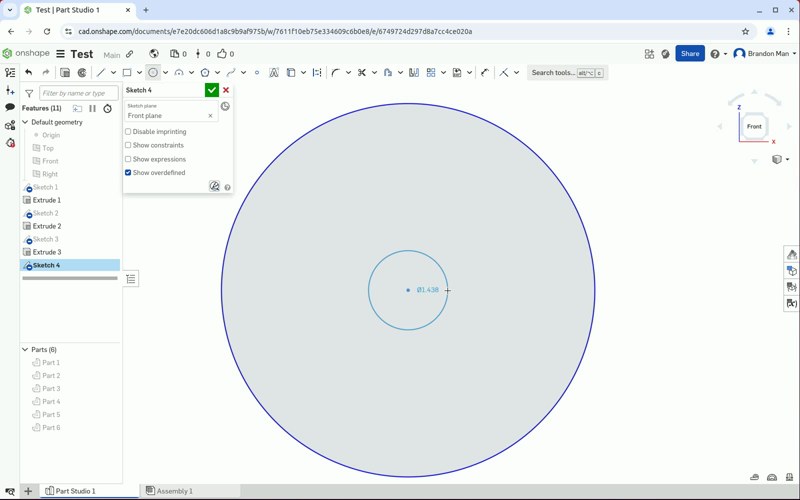
scroll(-6)
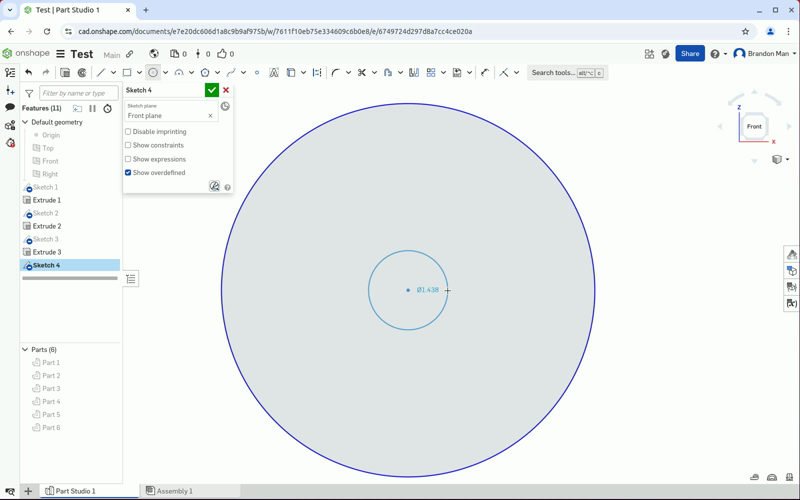
scroll(-6)
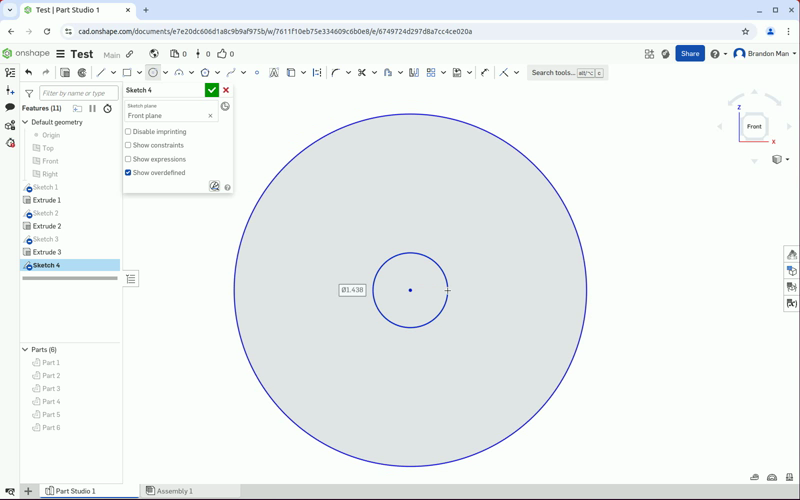
scroll(-6)
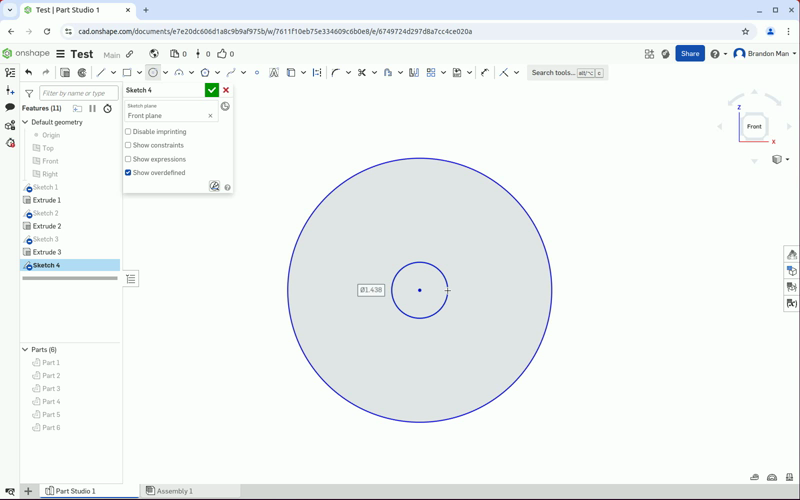
scroll(-6)
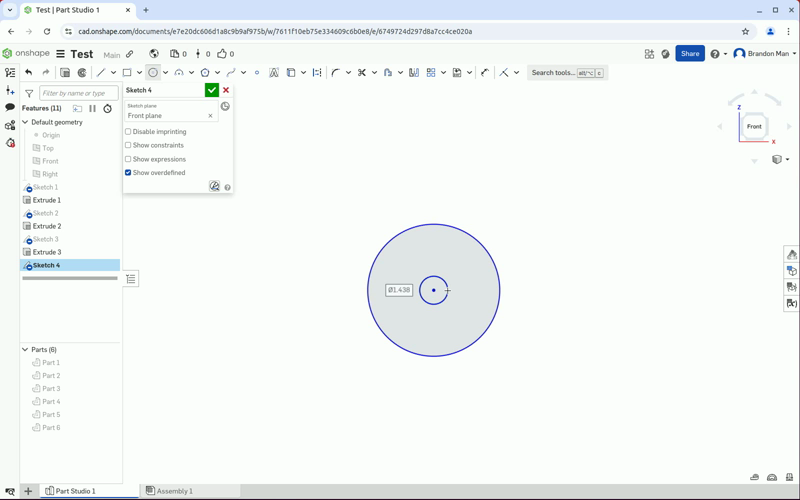
scroll(-6)
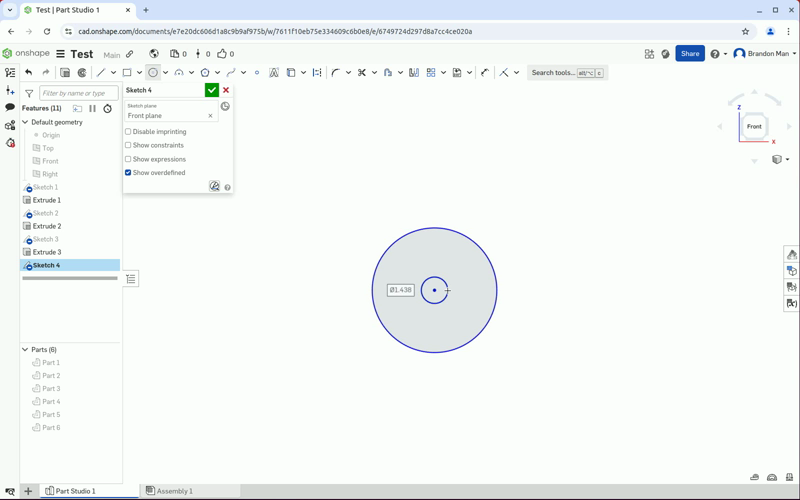
scroll(-6)
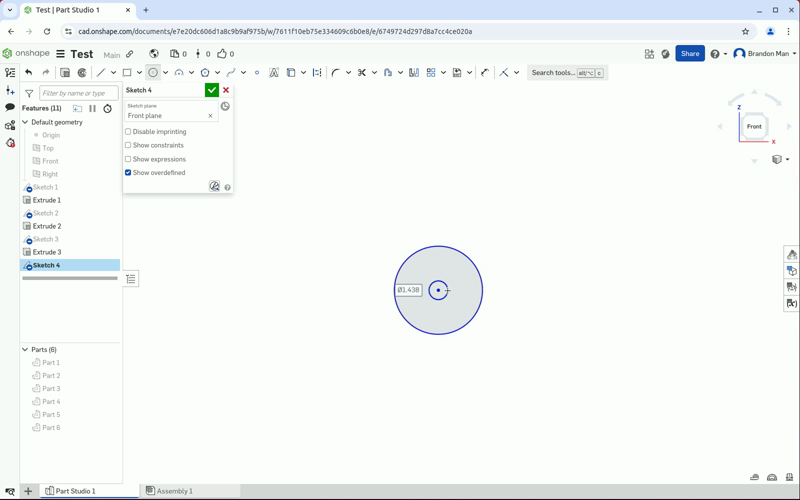
scroll(-6)
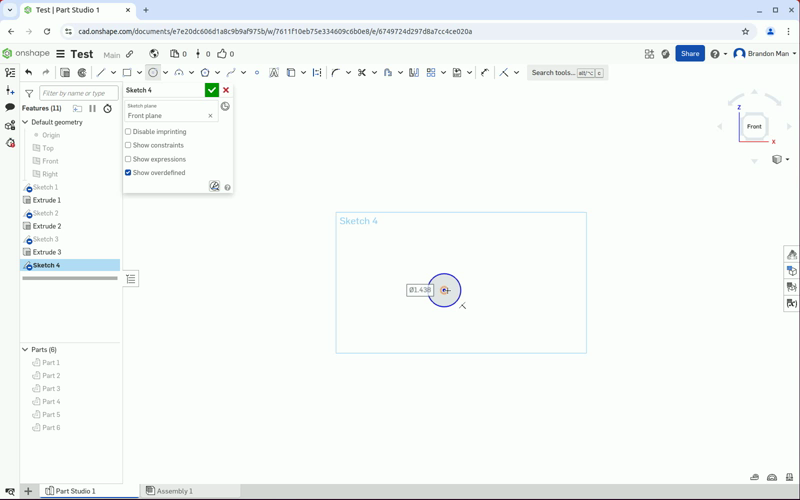
key(esc)
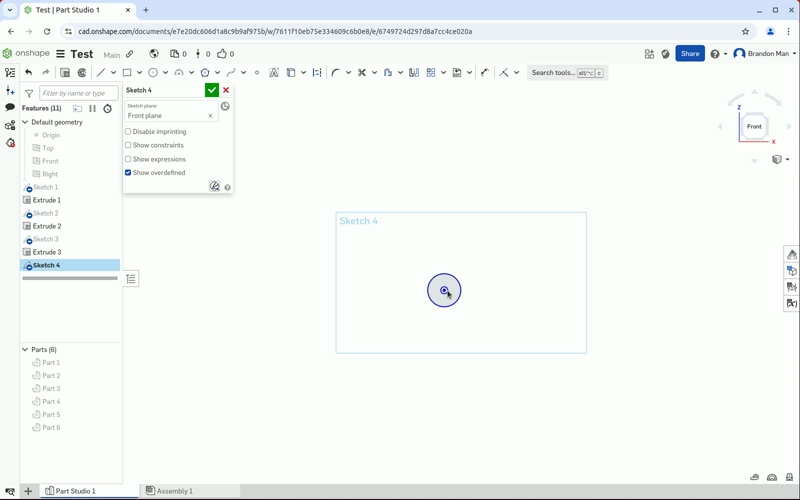
mouse_move(455, 299)
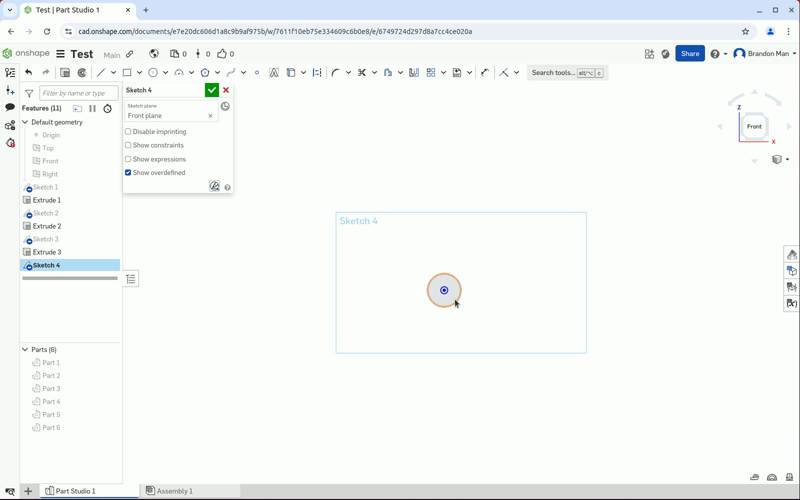
scroll(6)
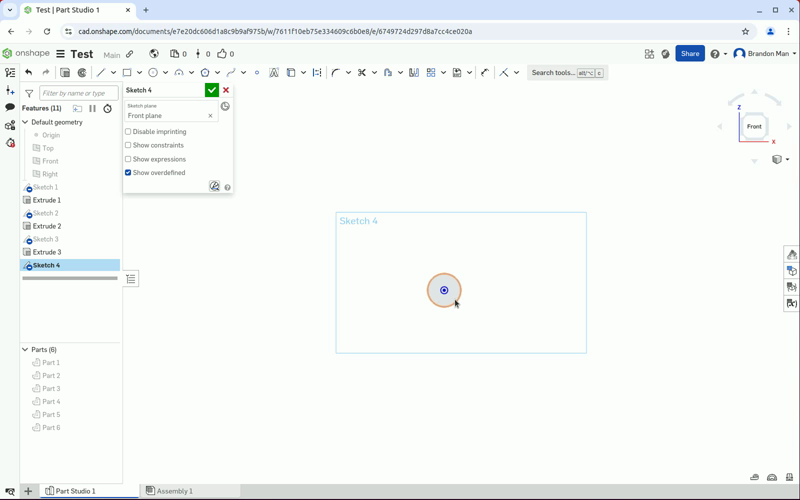
scroll(6)
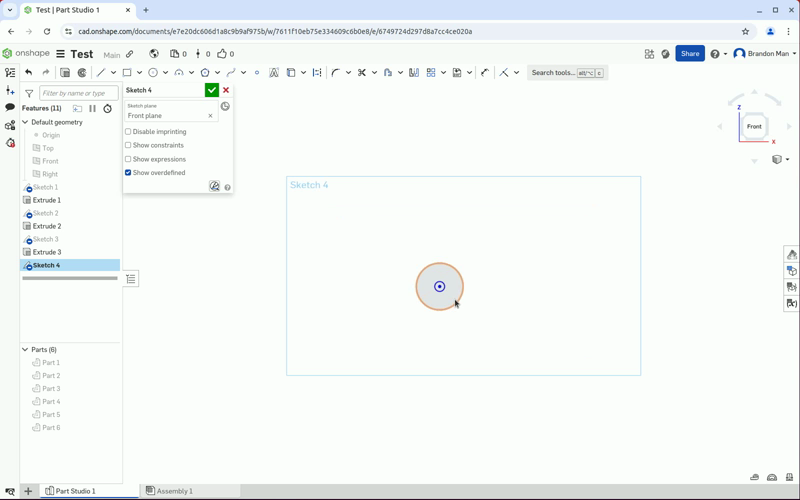
scroll(6)
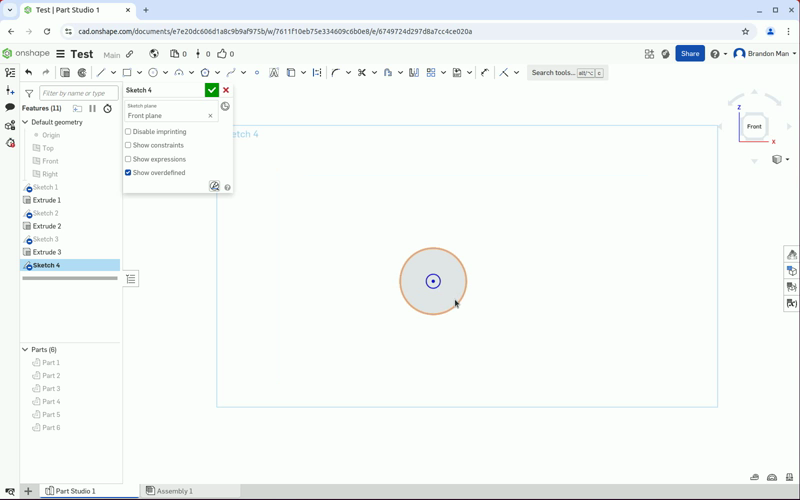
scroll(6)
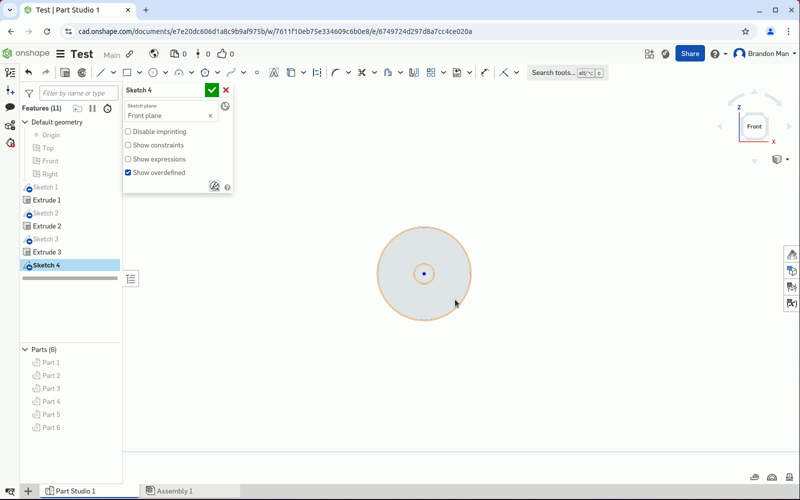
scroll(6)
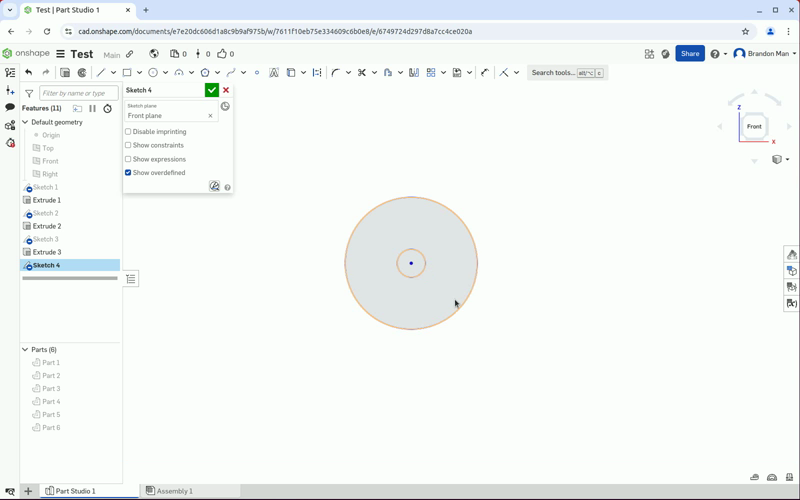
scroll(6)
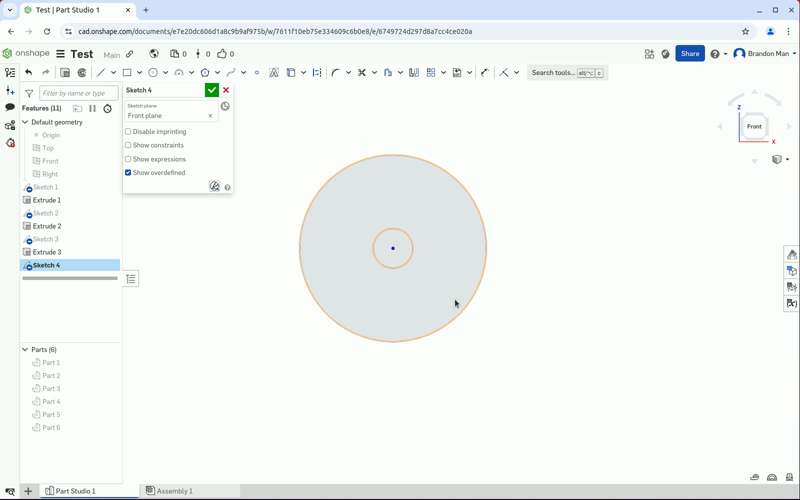
scroll(6)
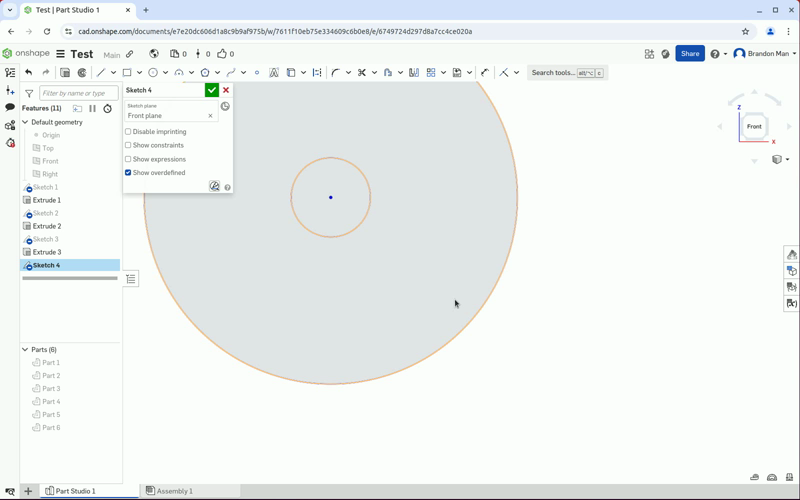
click(455, 299)
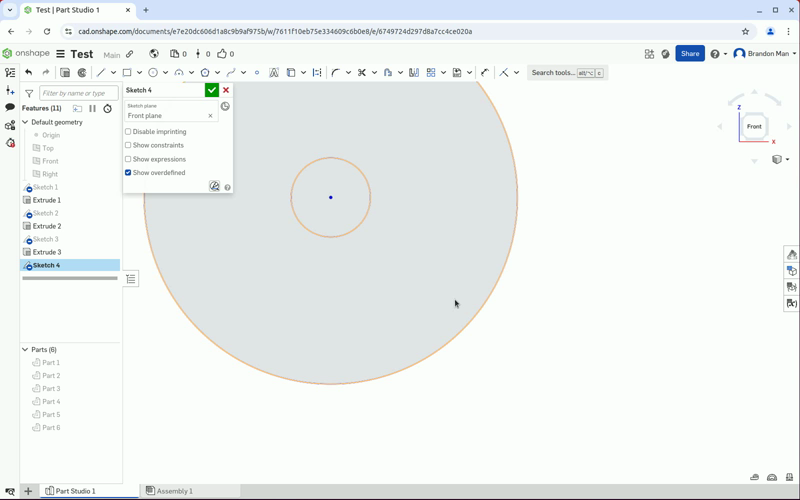
scroll(-6)
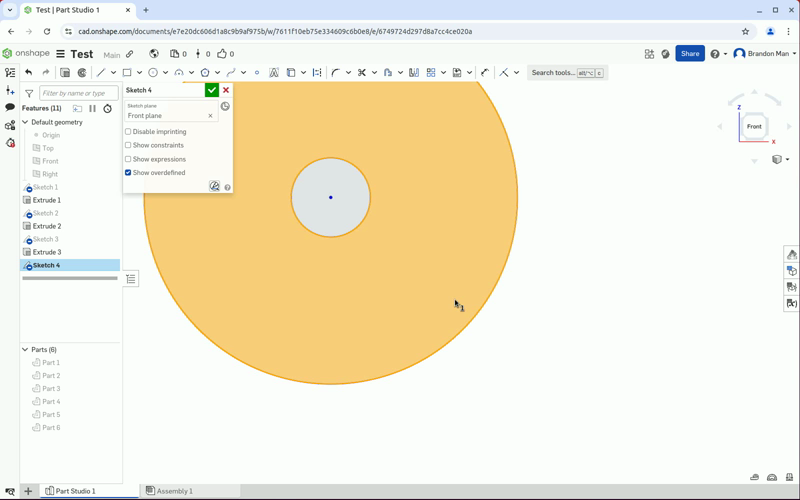
scroll(-6)
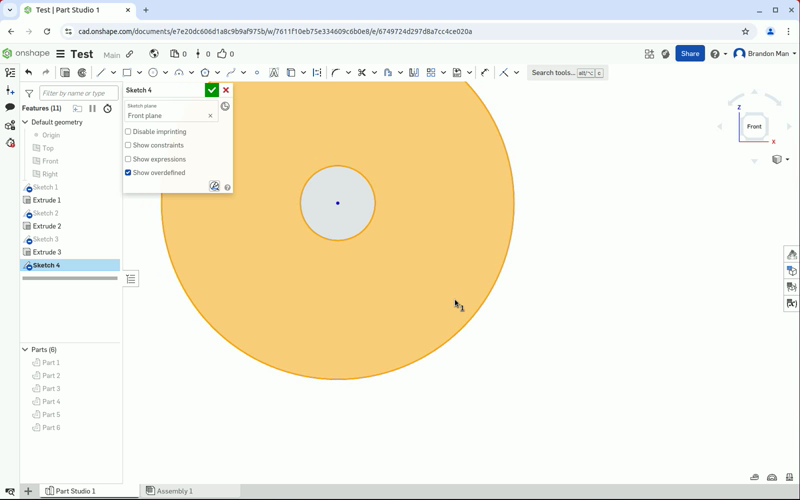
scroll(-6)
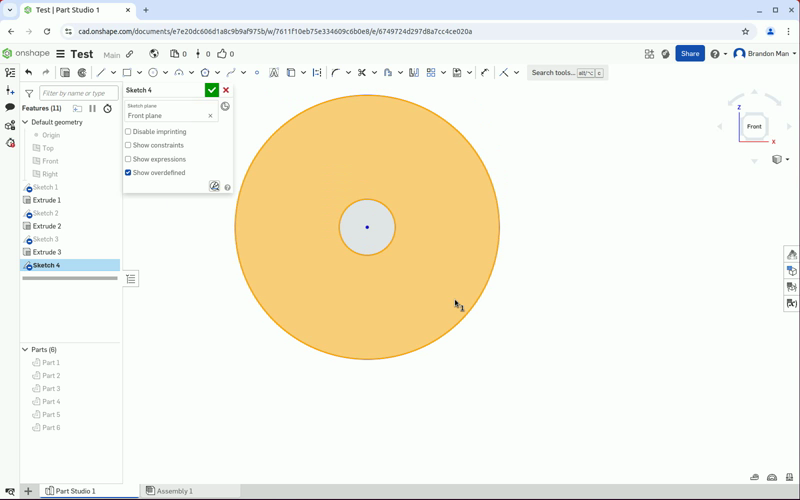
scroll(-6)
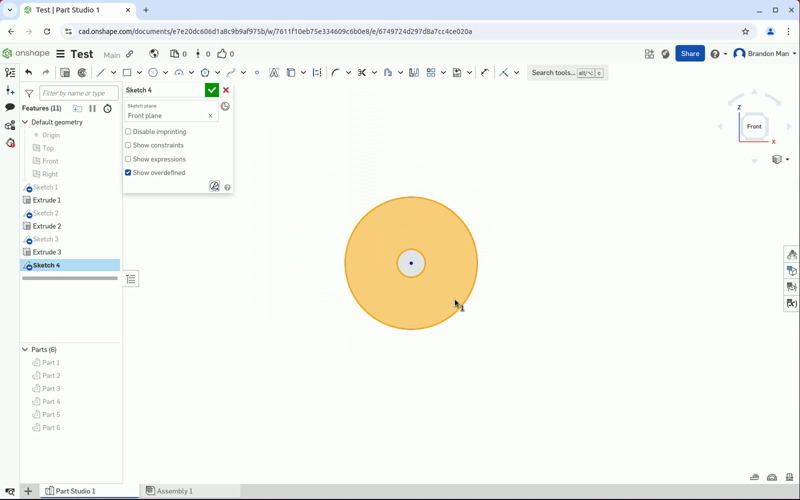
scroll(-6)
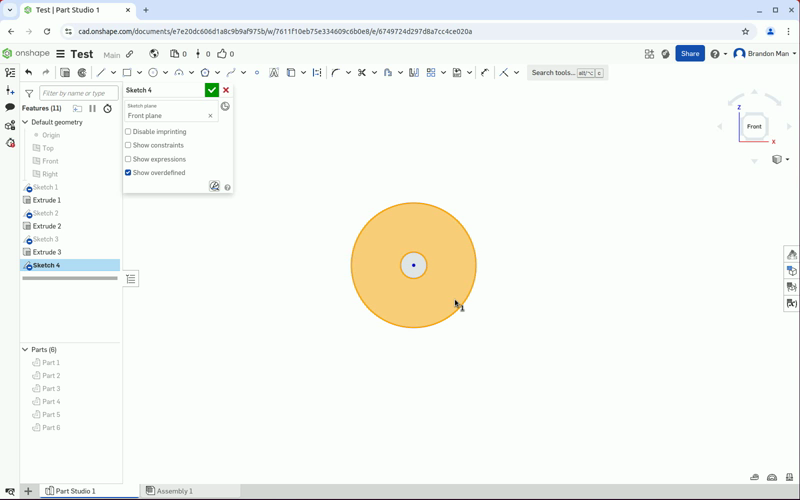
scroll(-6)
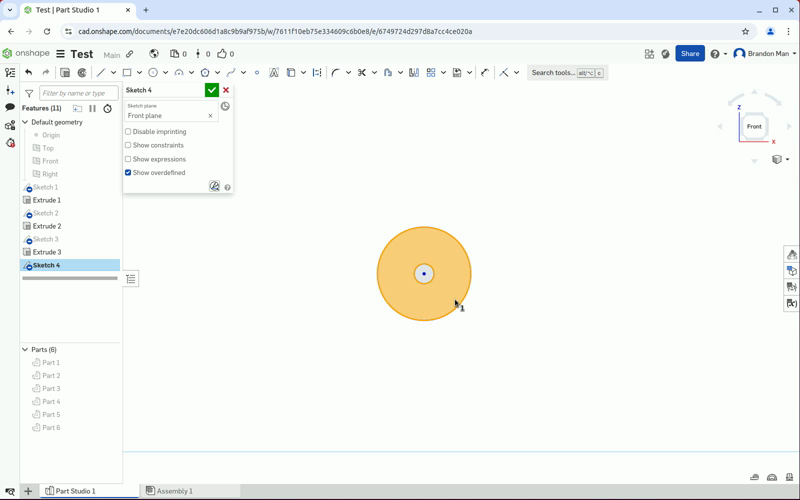
scroll(-6)
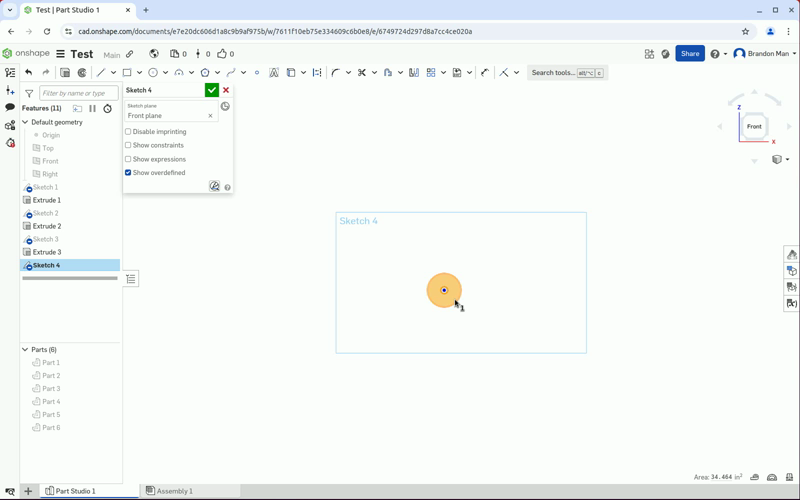
mouse_move(73, 352)
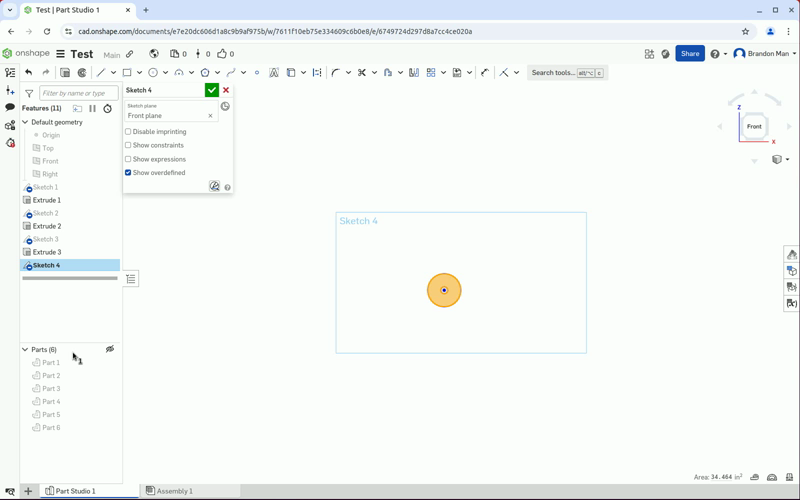
key(shift+y)
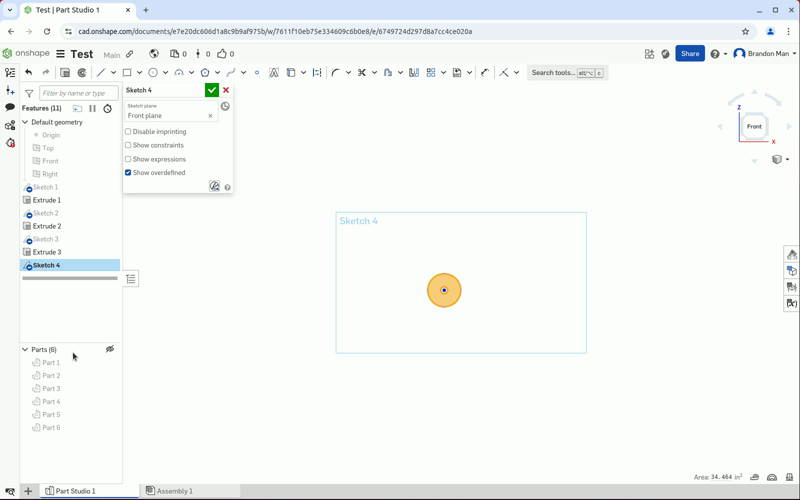
key(shift+e)
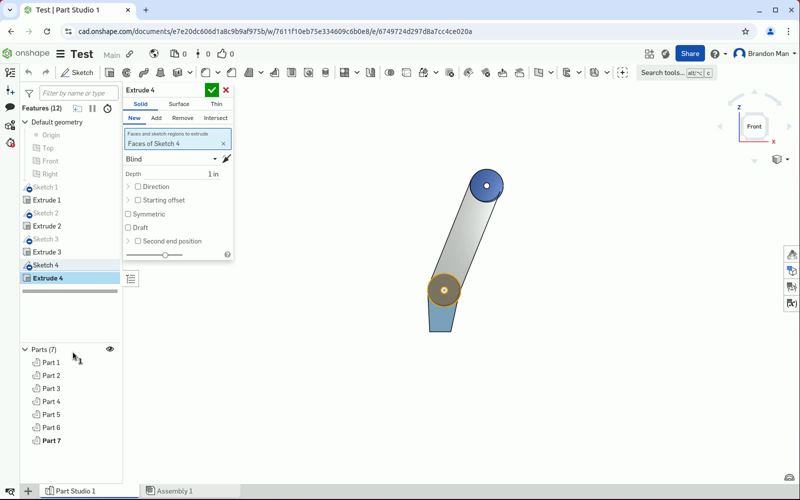
mouse_move(143, 106)
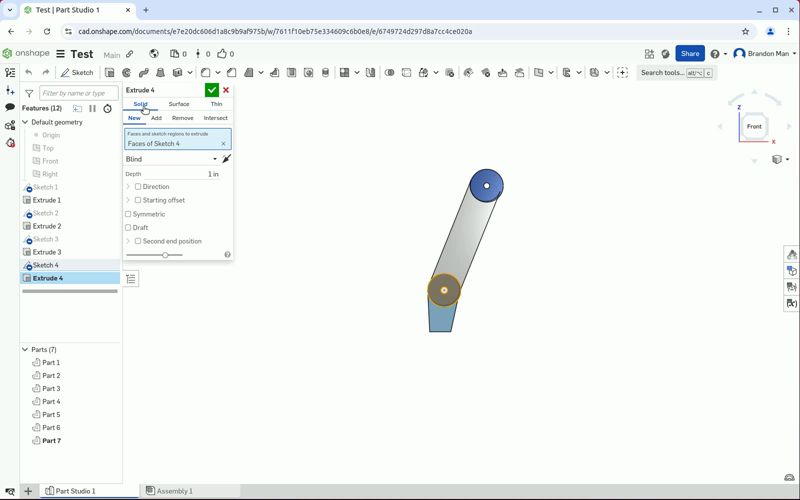
click(143, 106)
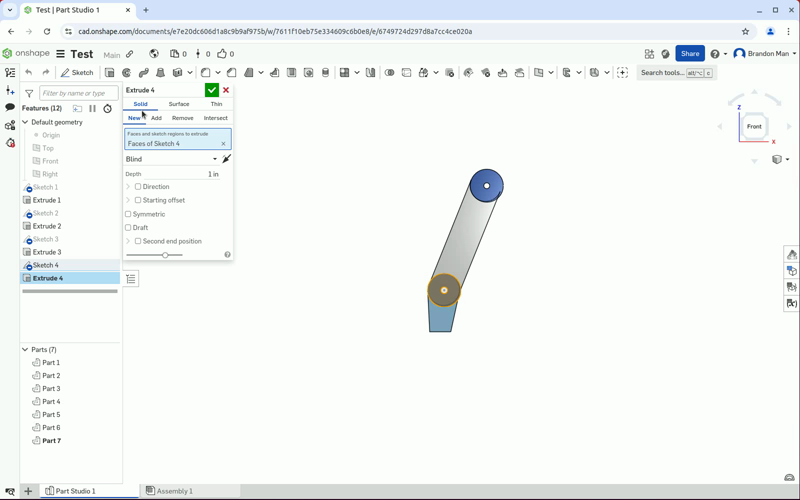
mouse_move(137, 120)
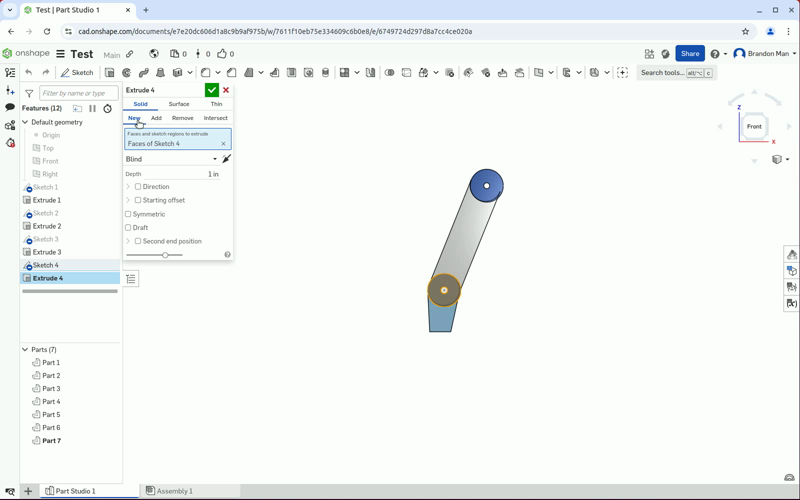
click(137, 120)
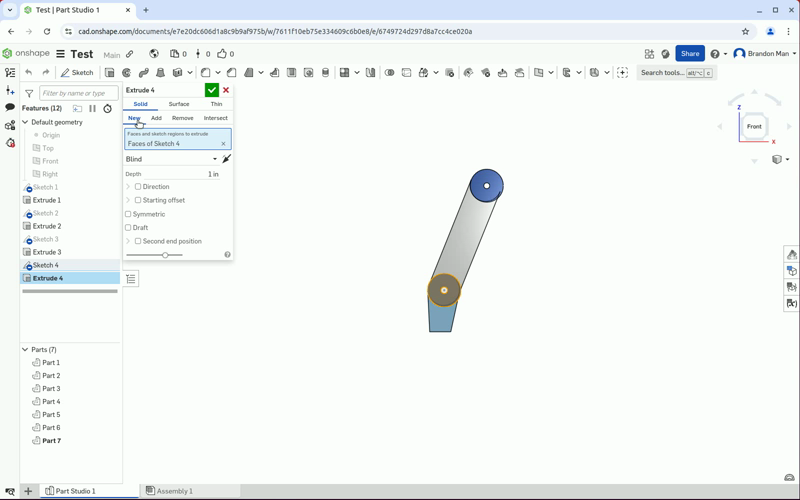
key(tab, 4)
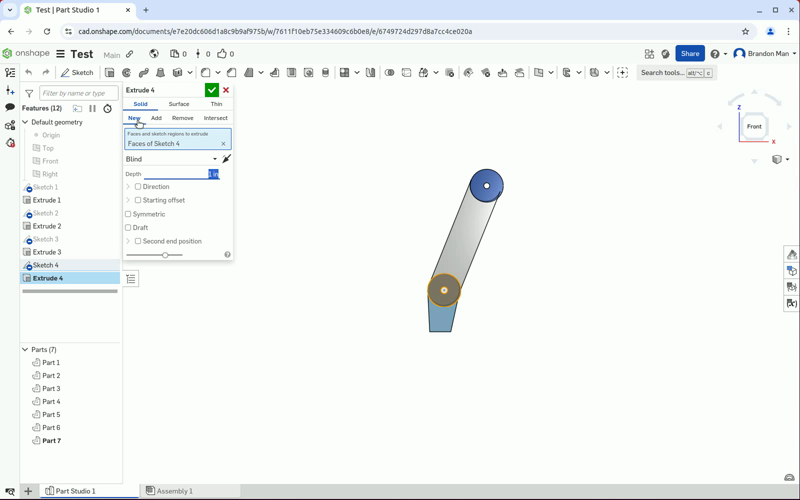
text(0.481)
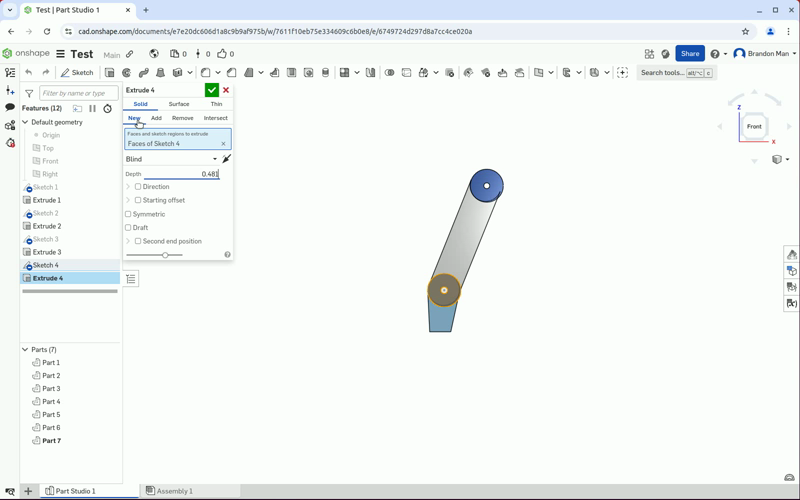
key(enter)
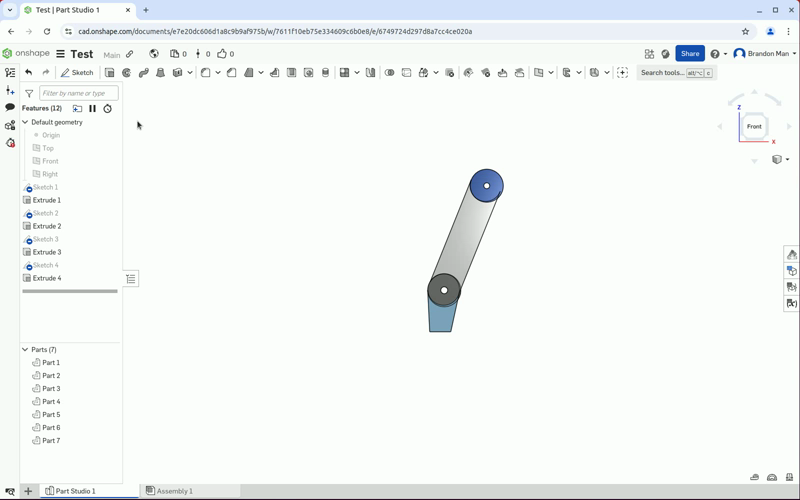
key(shift+h)
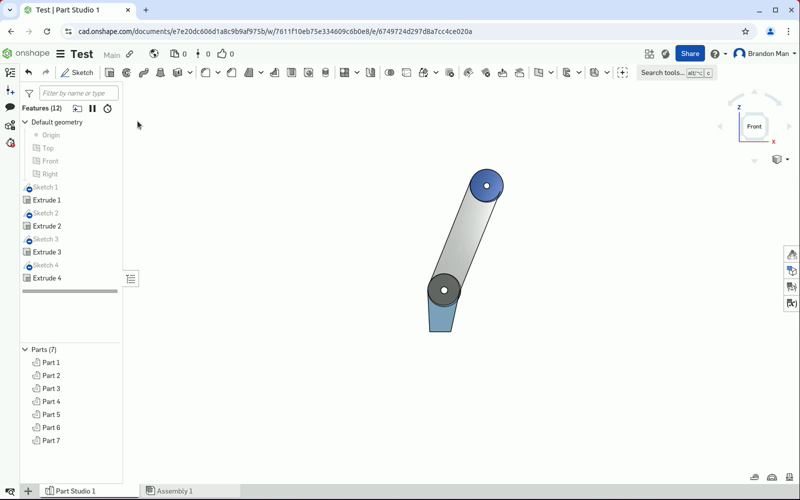
key(shift+h)
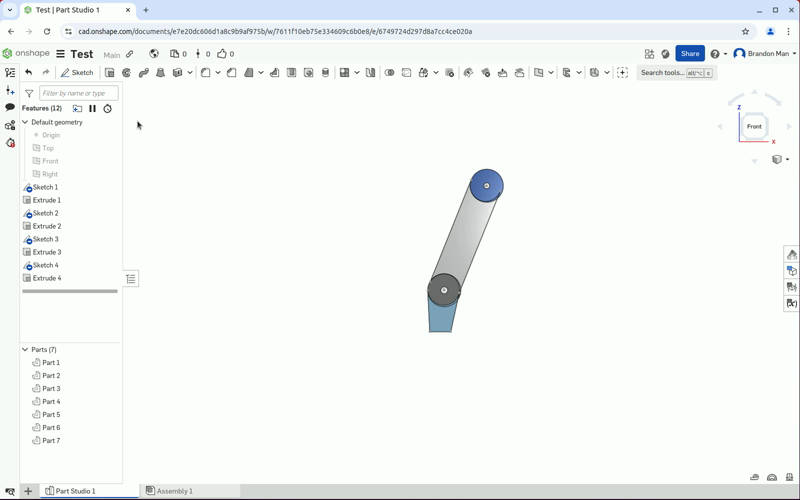
key(shift+7)
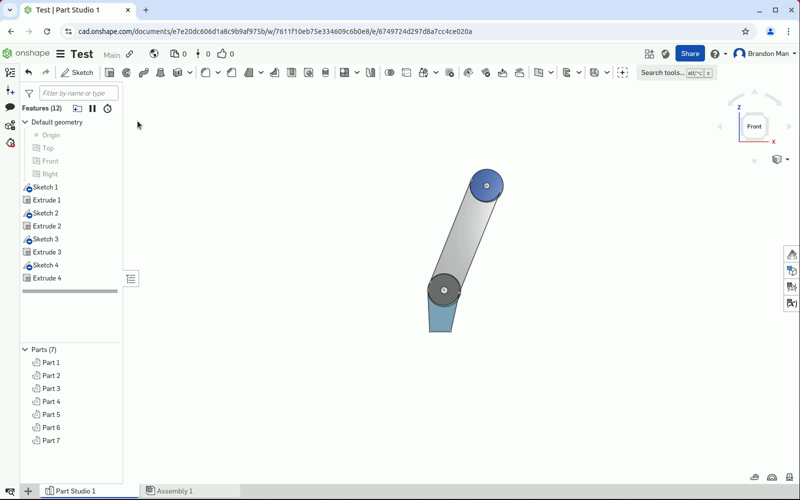
key(left, 2)
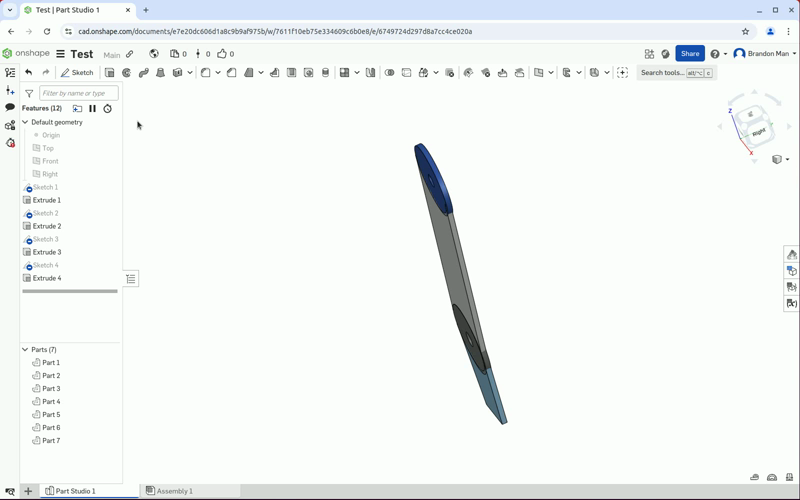
key(down, 2)
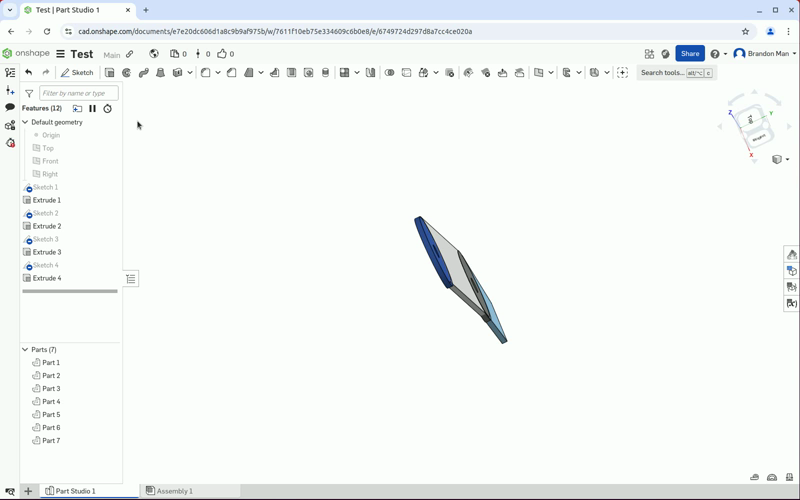
key(up, 2)
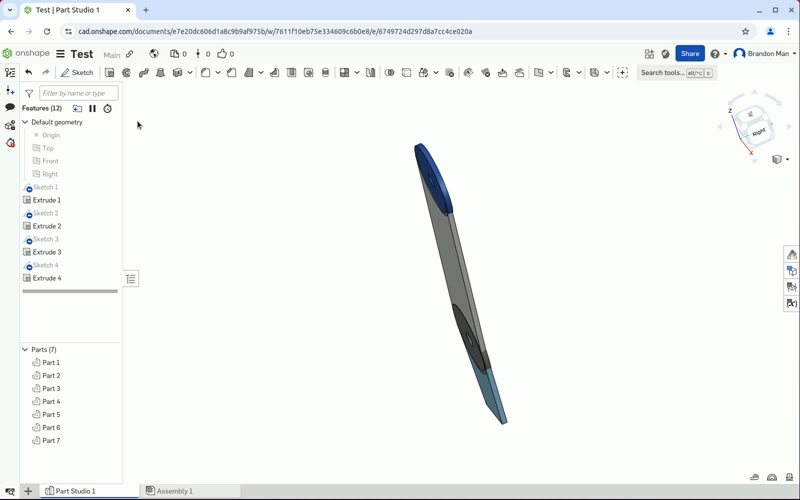
key(right, 2)
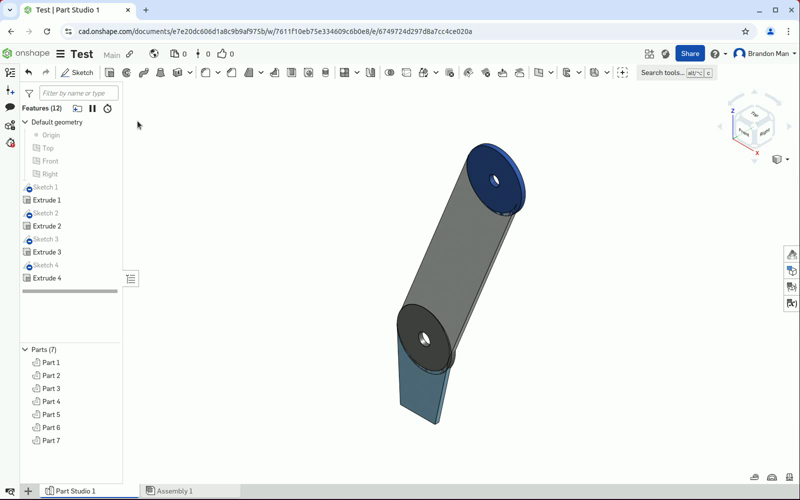
mouse_move(73, 189)
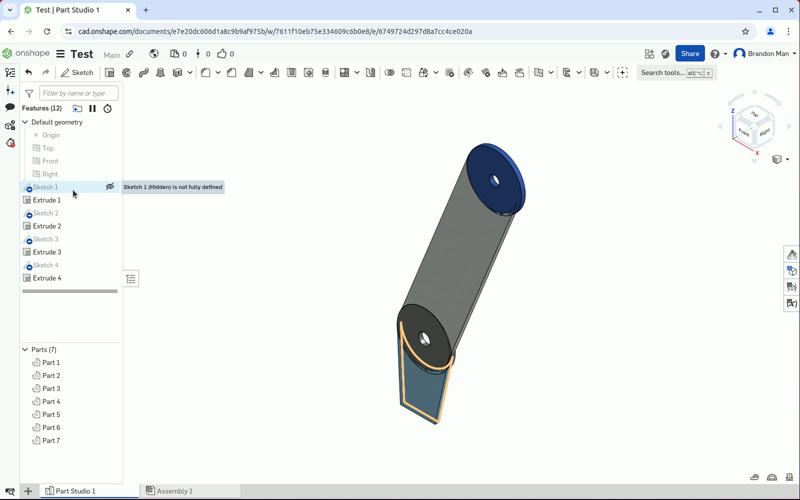
click(73, 189)